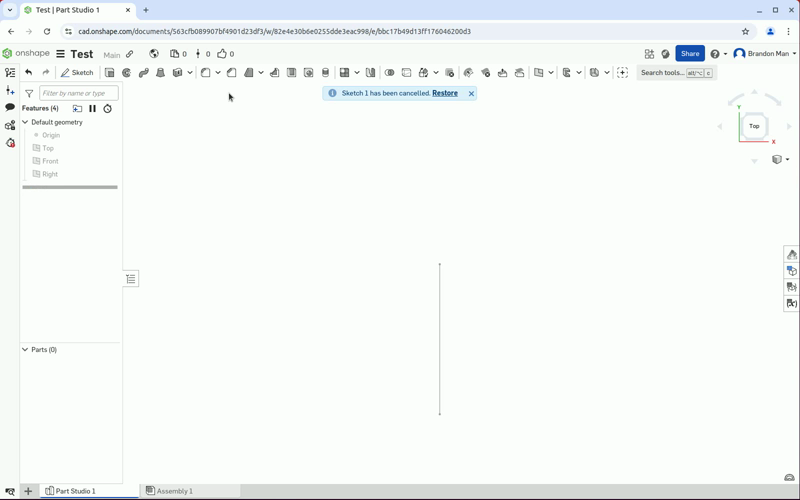
key(shift+h)
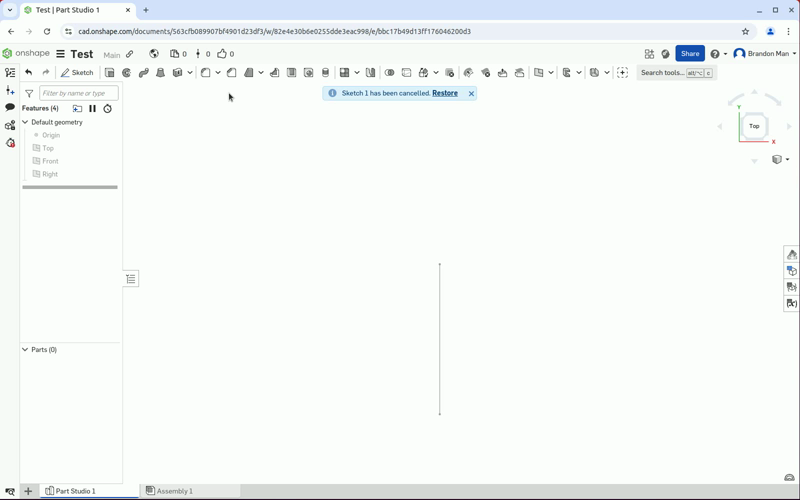
key(shift+s)
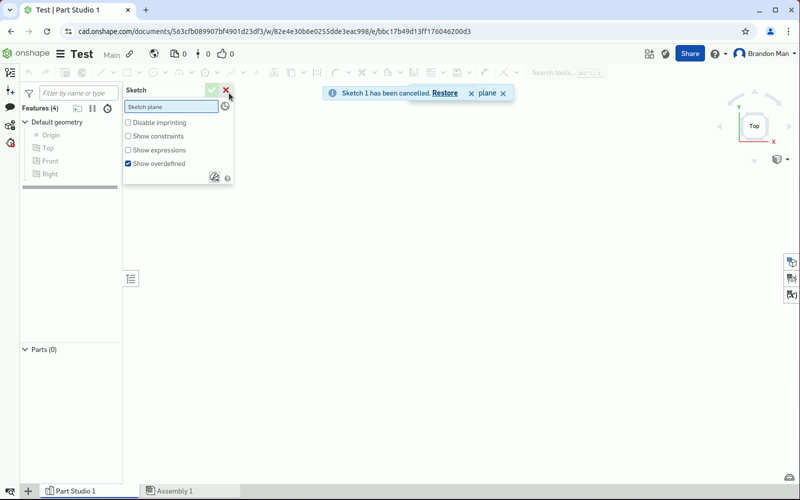
mouse_move(73, 150)
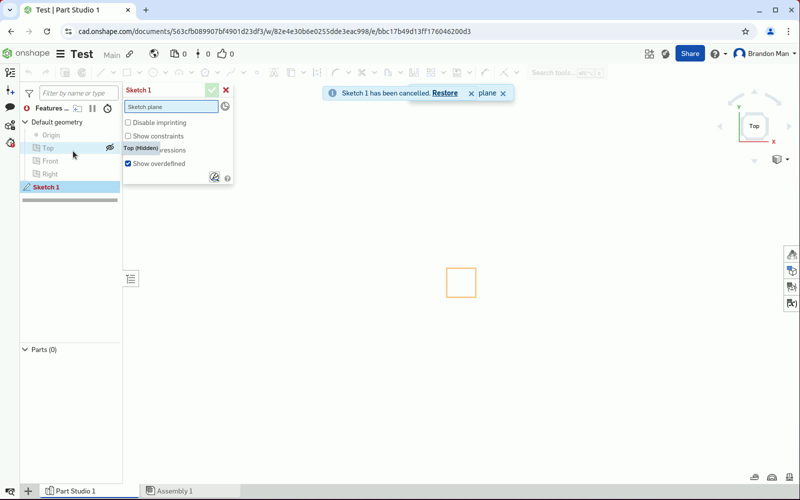
click(73, 150)
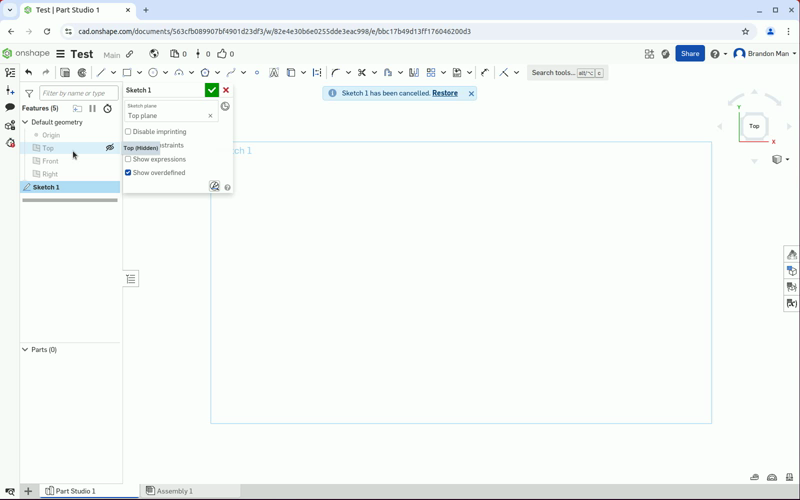
mouse_move(73, 352)
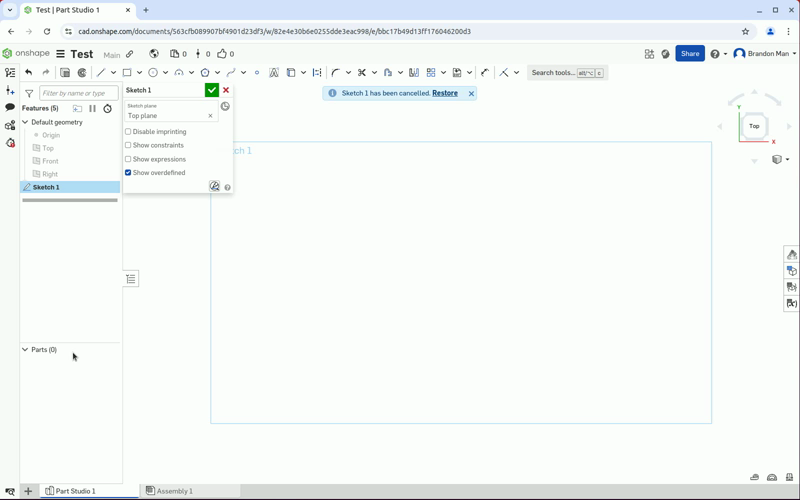
key(y)
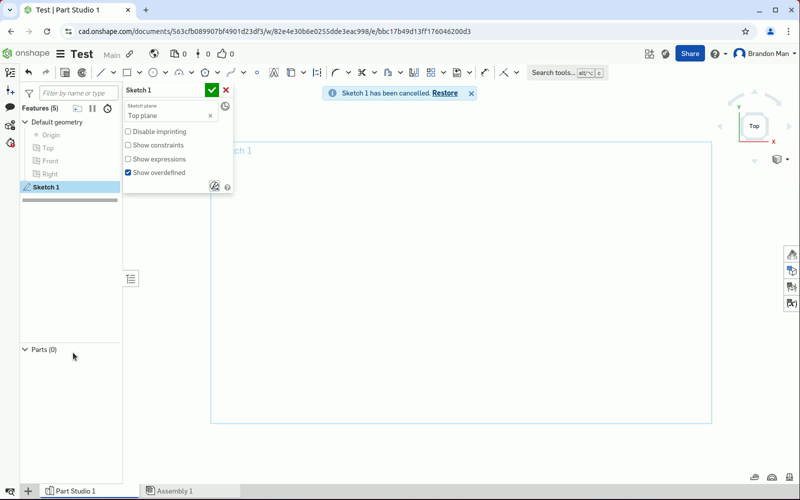
key(c)
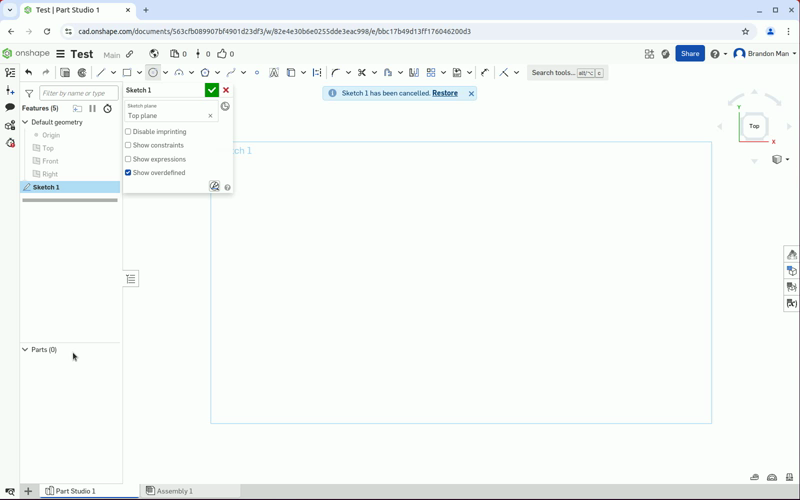
key_down(shift)
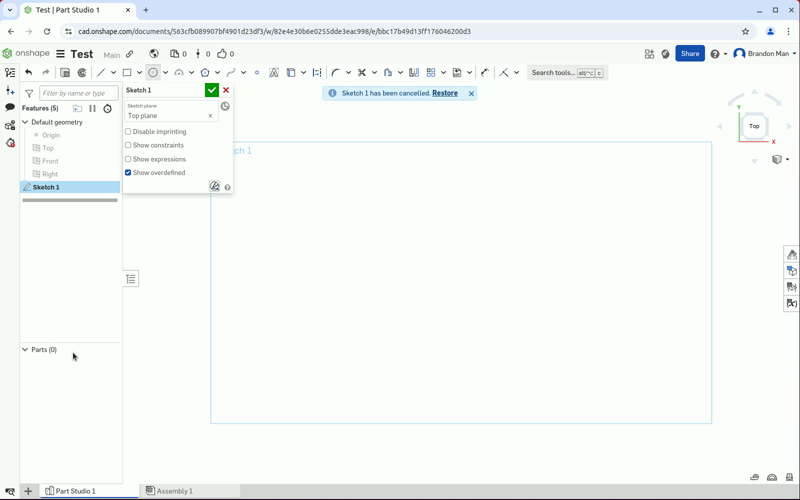
mouse_move(461, 282)
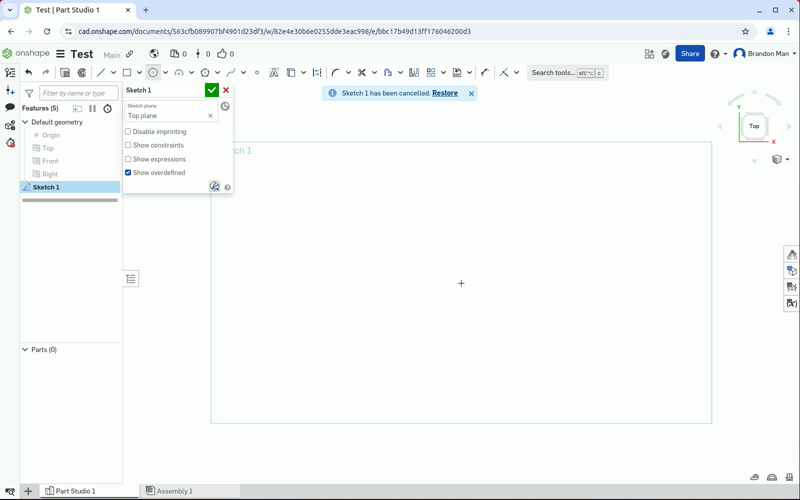
click(461, 282)
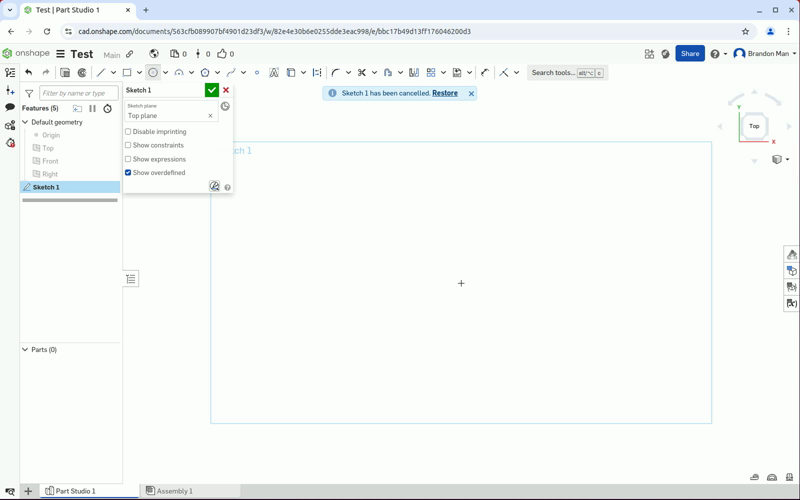
key_up(shift)
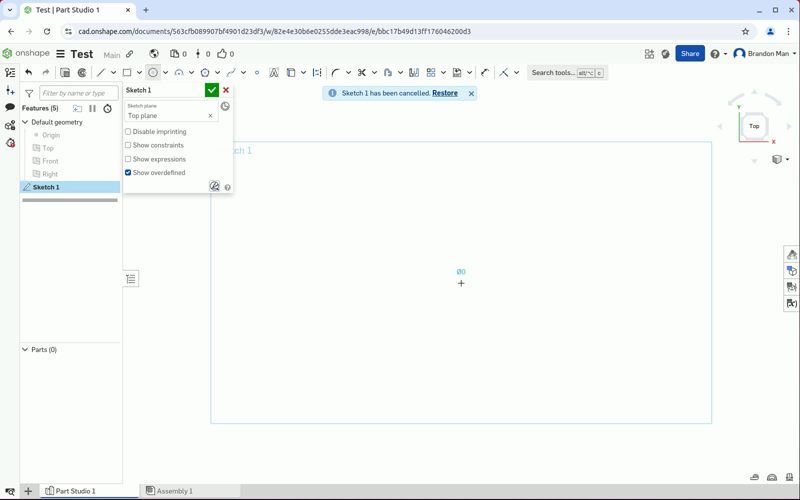
mouse_move(485, 282)
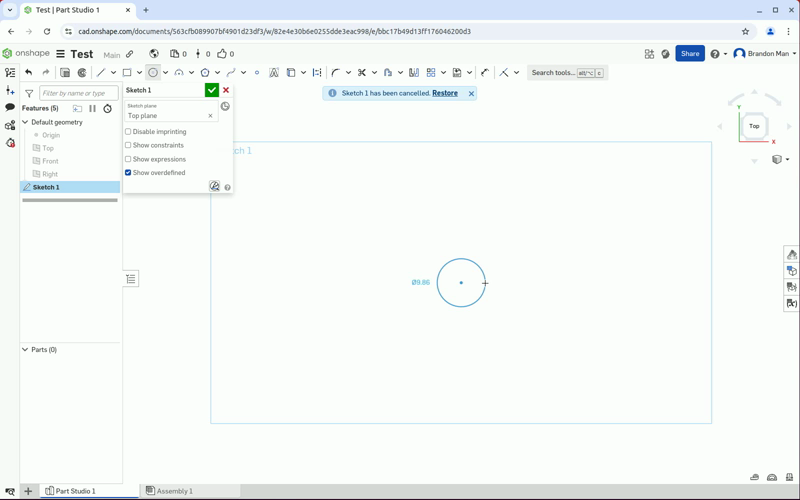
click(485, 282)
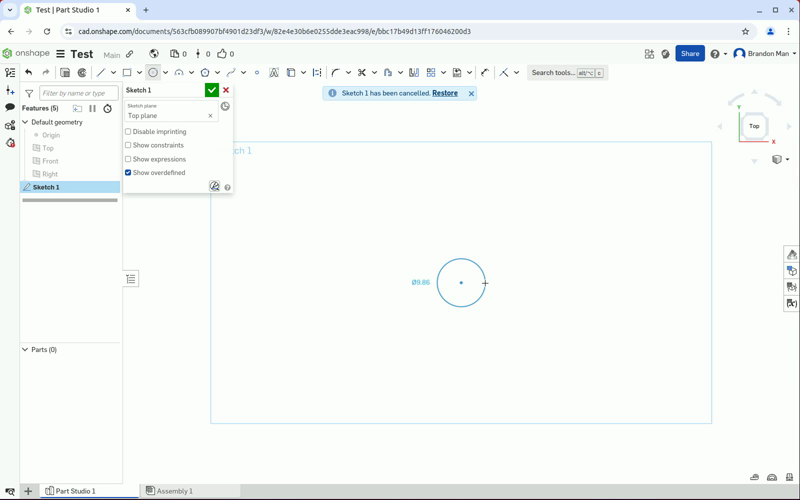
key(esc)
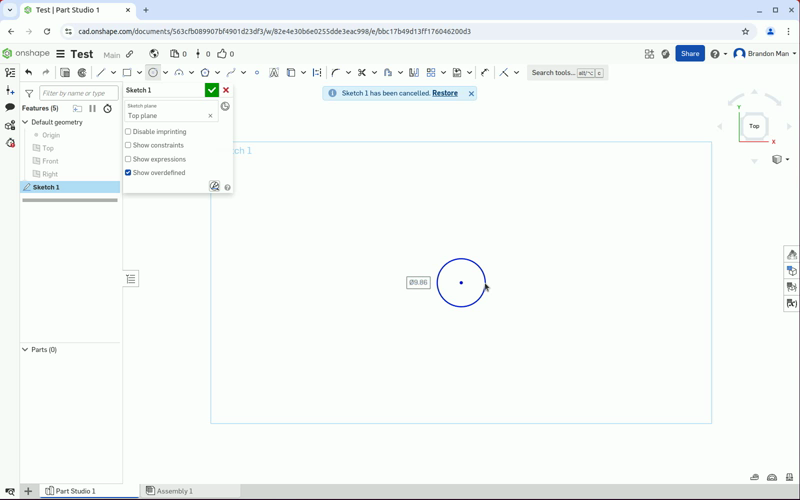
mouse_move(462, 305)
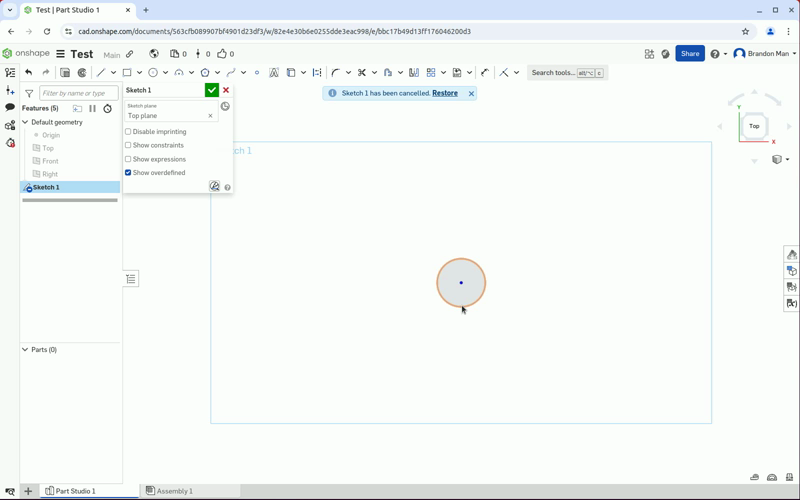
click(462, 305)
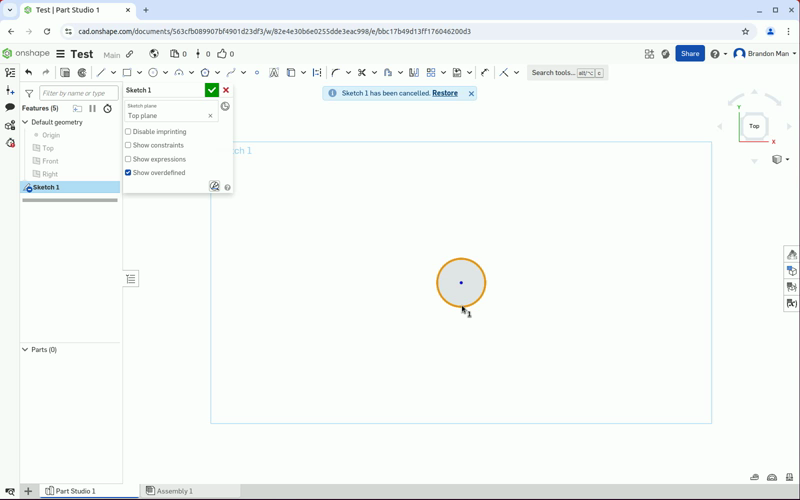
mouse_move(73, 352)
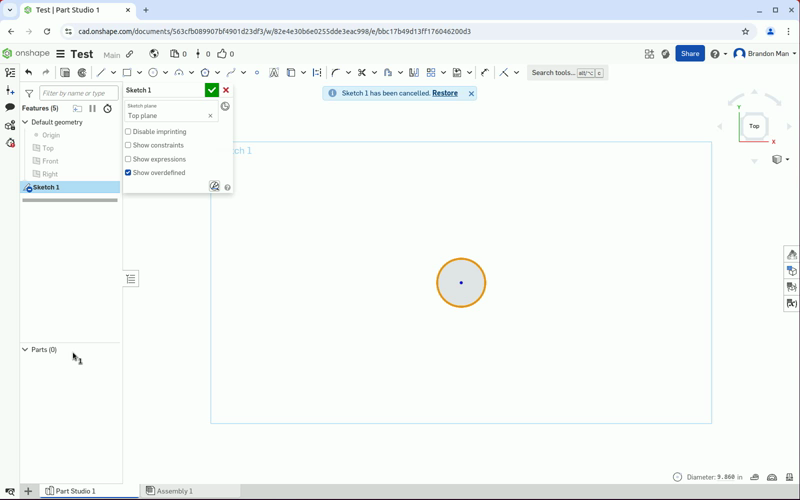
key(shift+y)
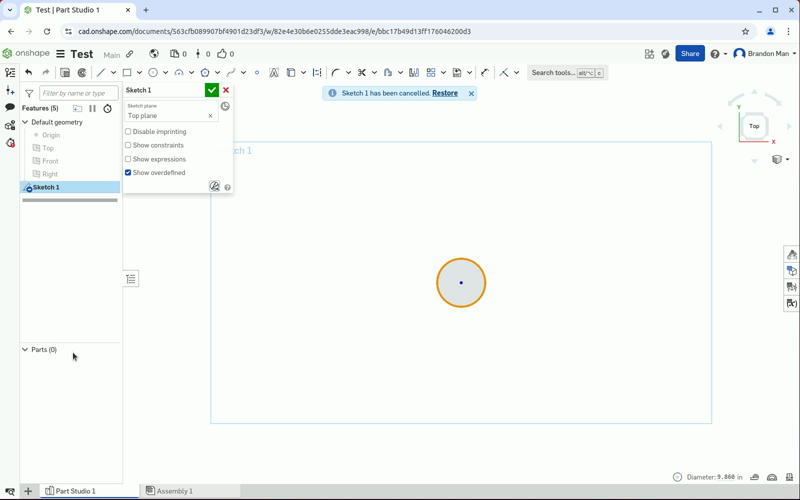
key(shift+e)
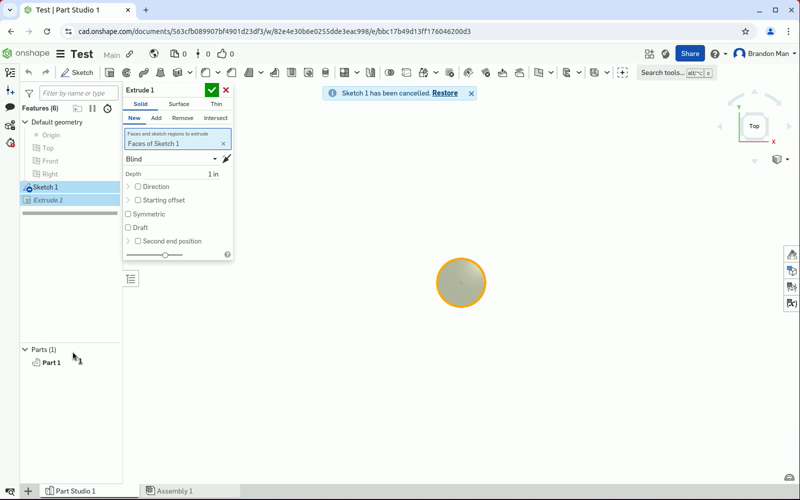
mouse_move(143, 106)
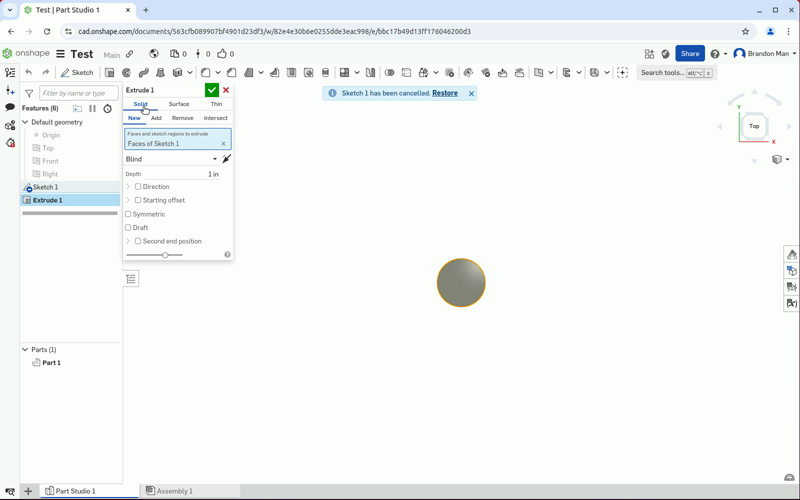
click(143, 106)
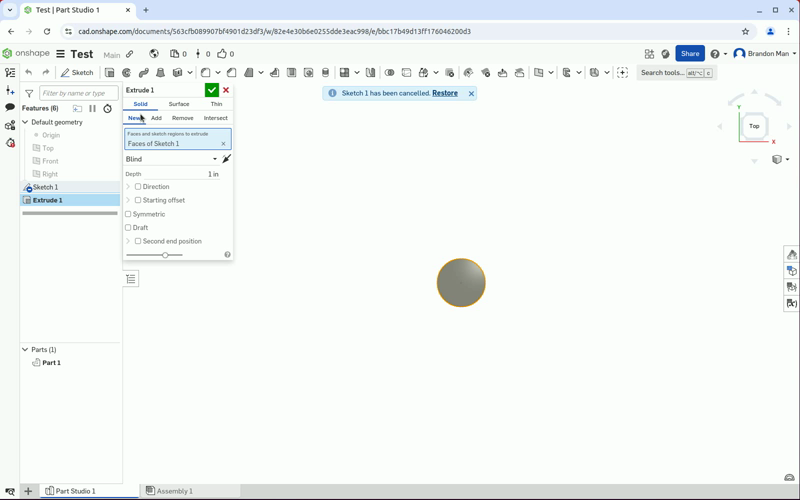
mouse_move(137, 120)
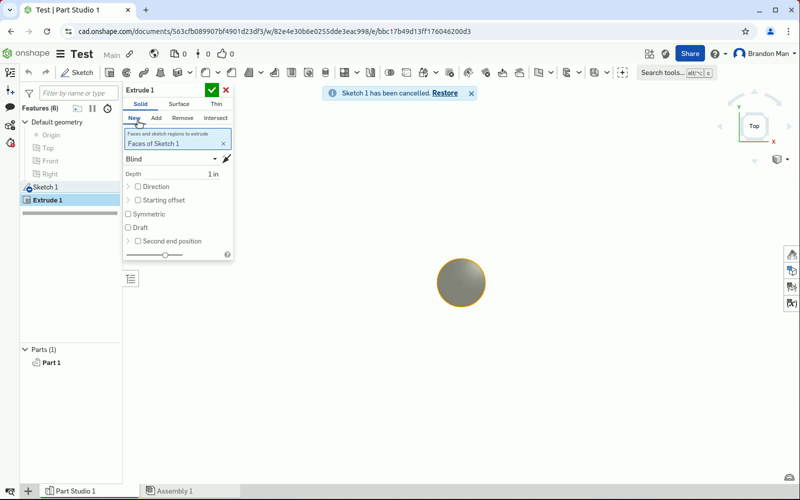
click(137, 120)
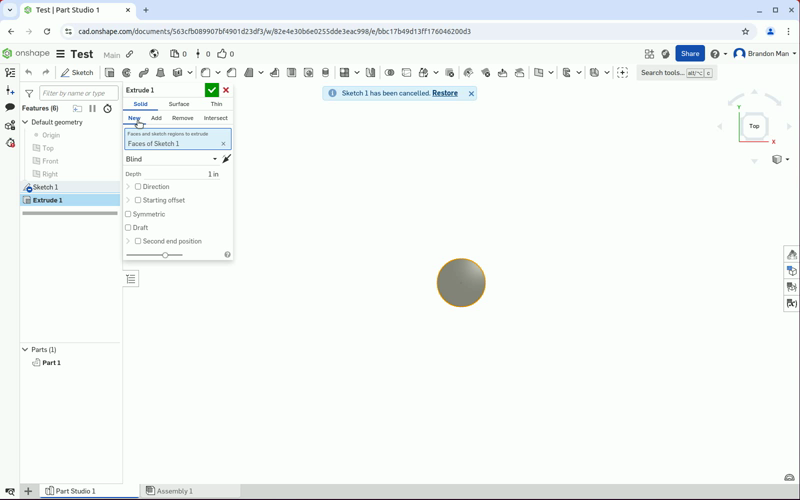
key(tab, 4)
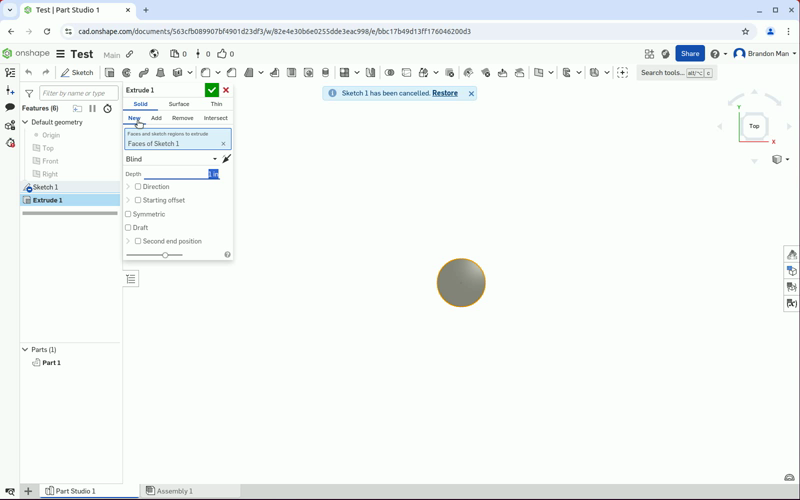
text(23.108)
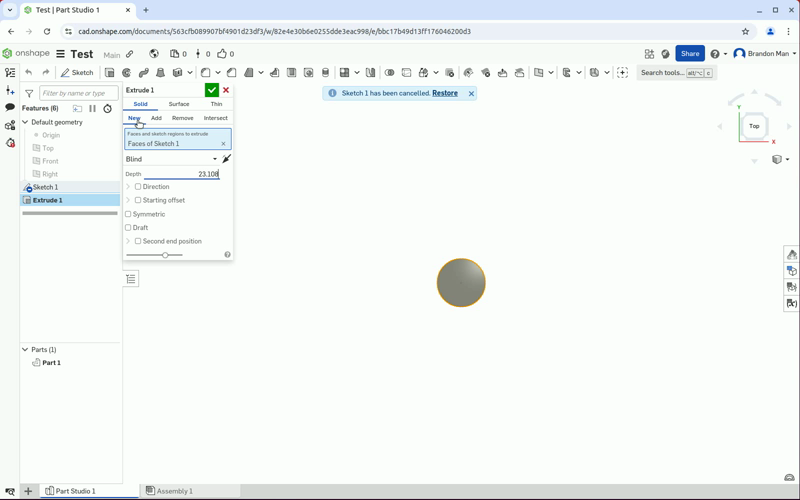
key(enter)
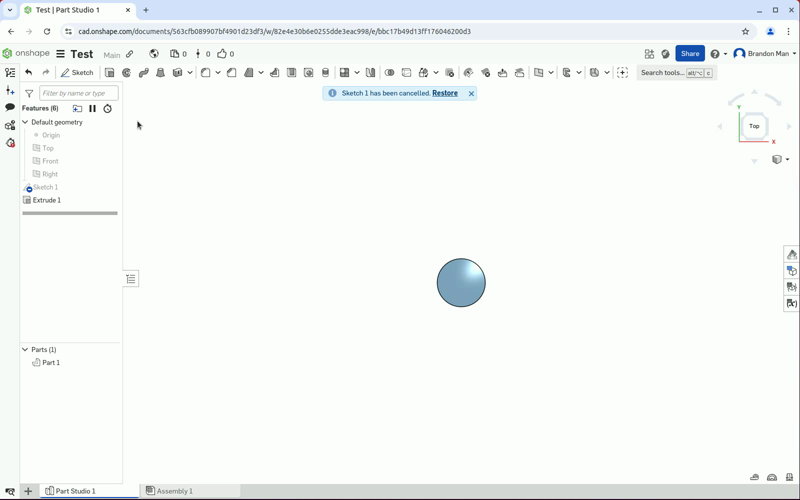
key(shift+h)
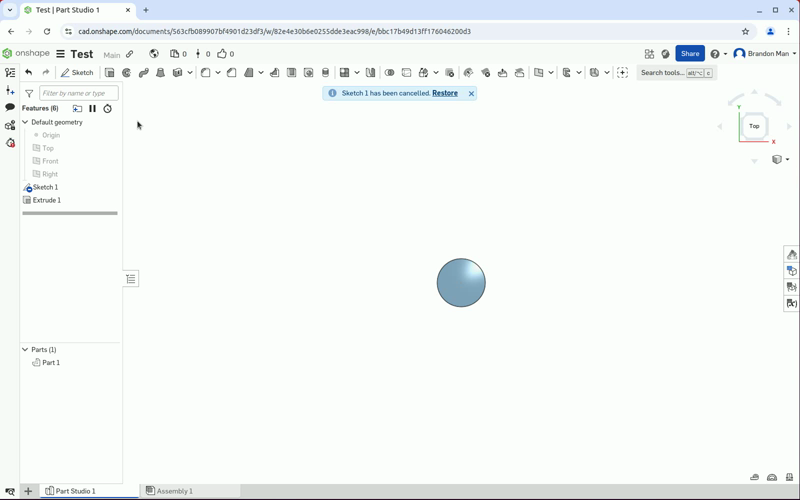
key(shift+h)
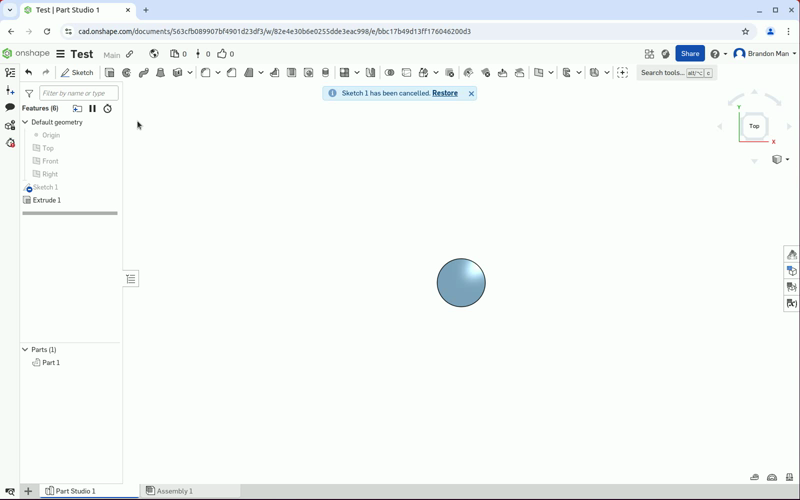
mouse_move(73, 189)
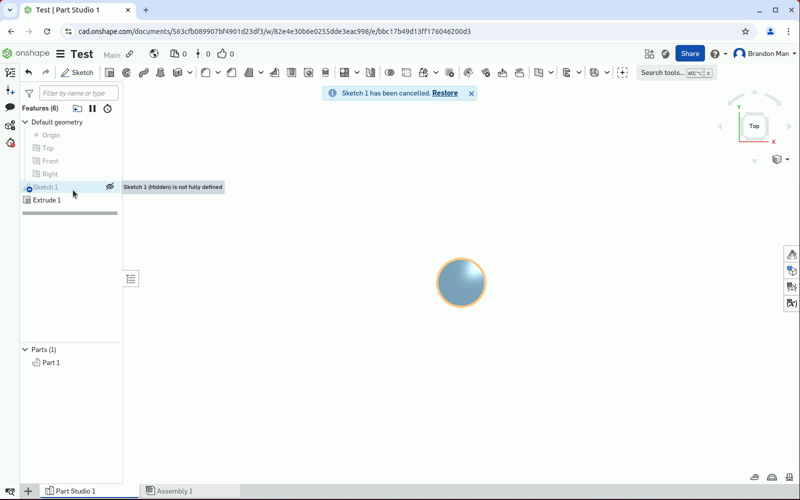
click(73, 189)
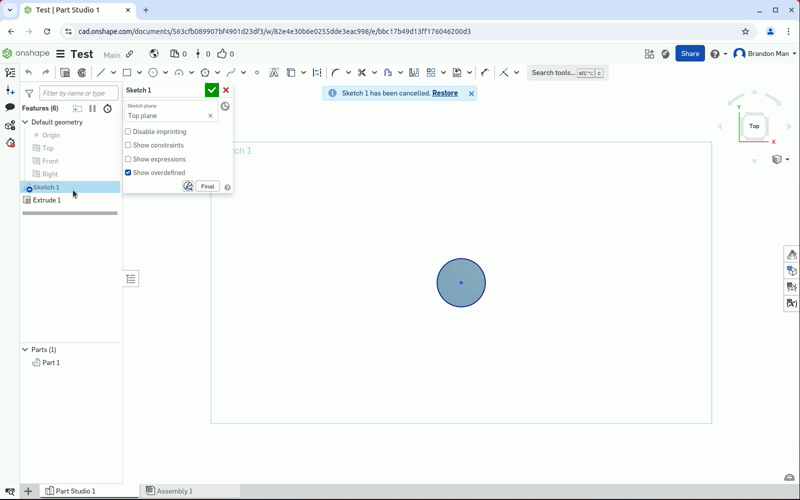
mouse_move(229, 92)
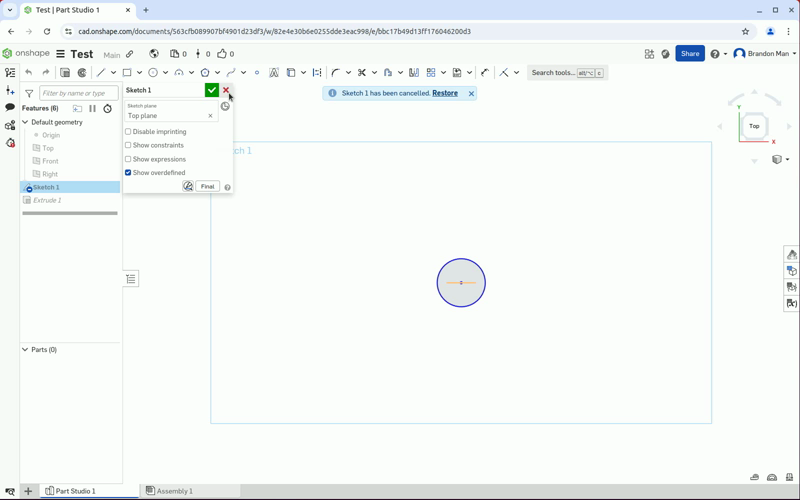
click(229, 92)
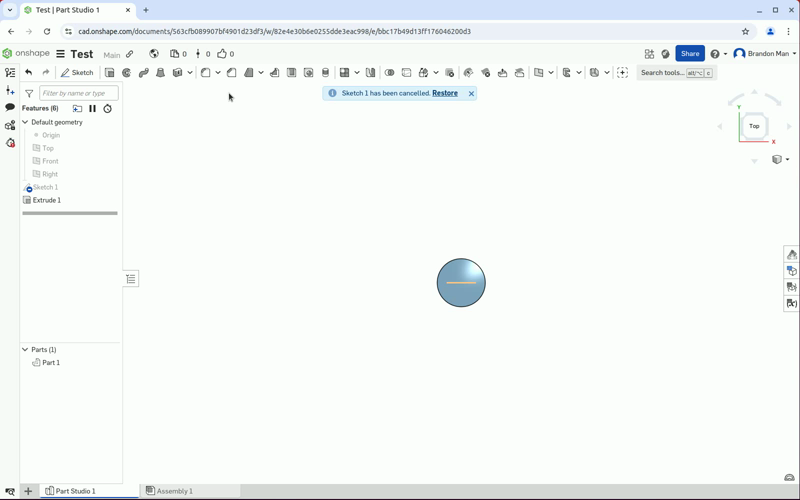
mouse_move(541, 75)
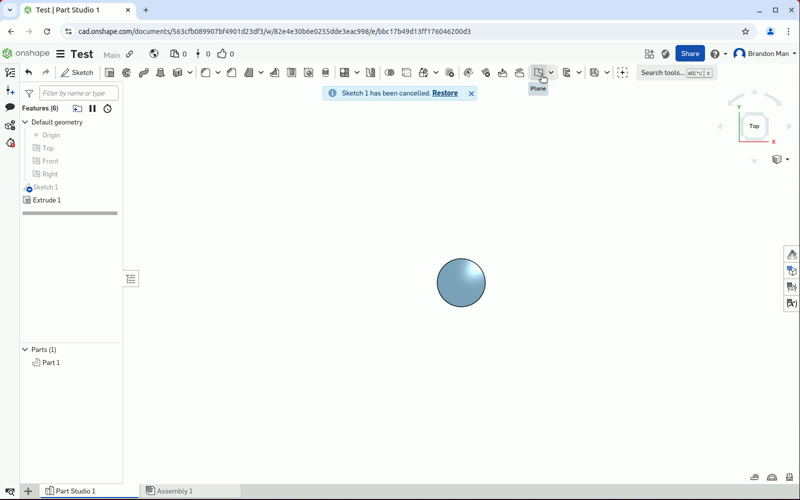
click(541, 75)
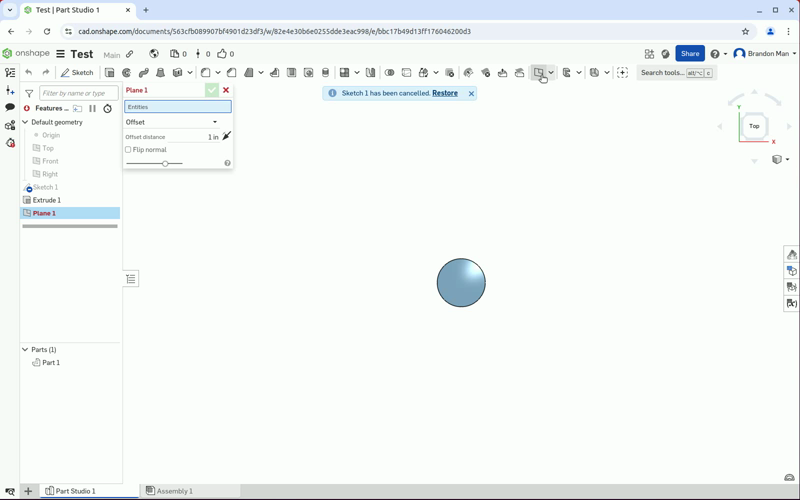
mouse_move(73, 150)
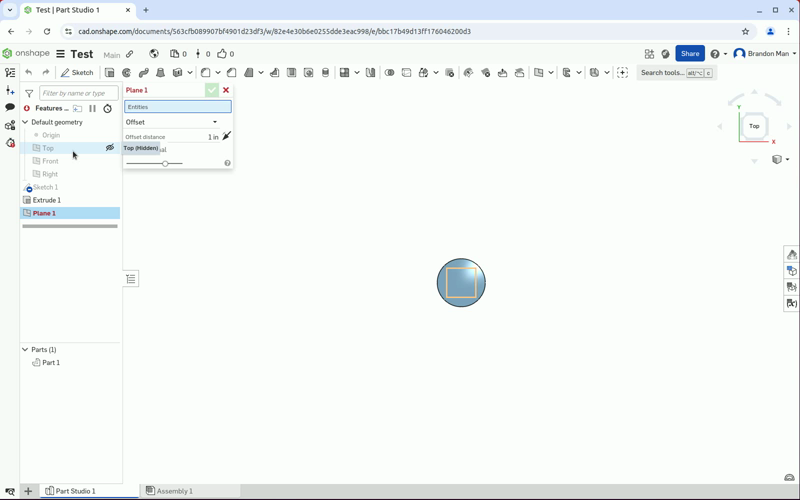
click(73, 150)
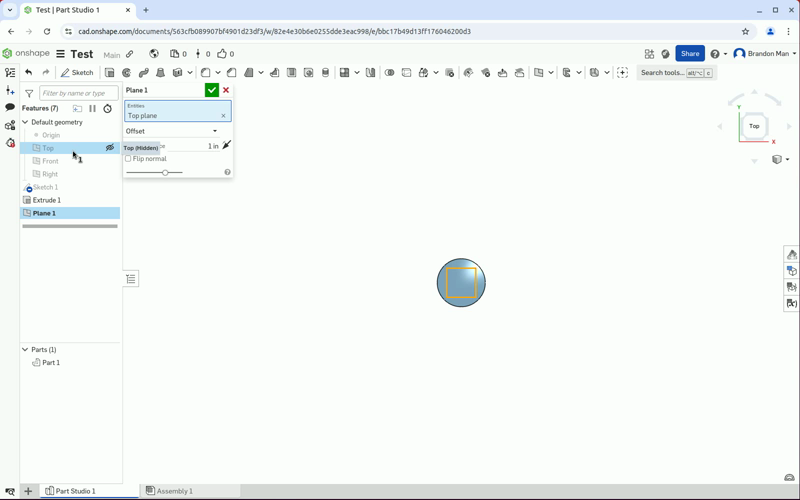
key(tab, 2)
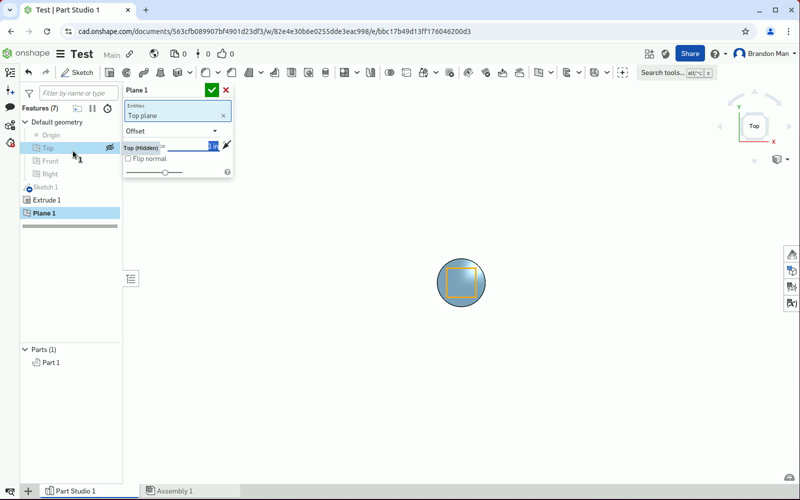
text(23.108)
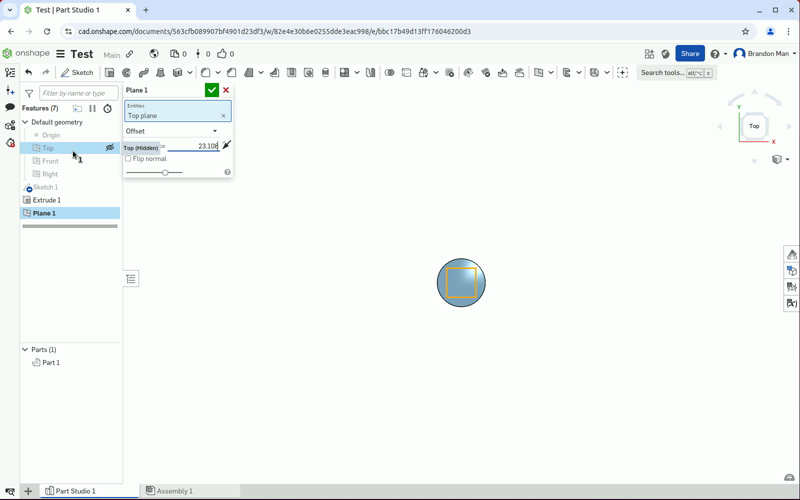
key(enter, 2)
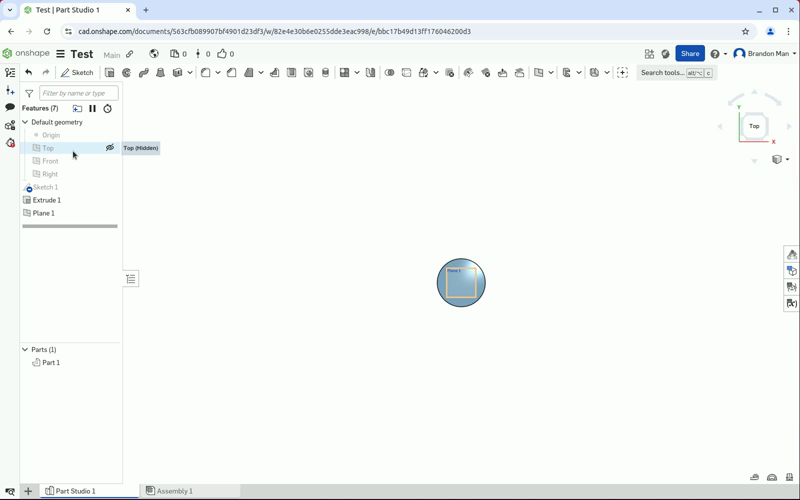
key(shift+s)
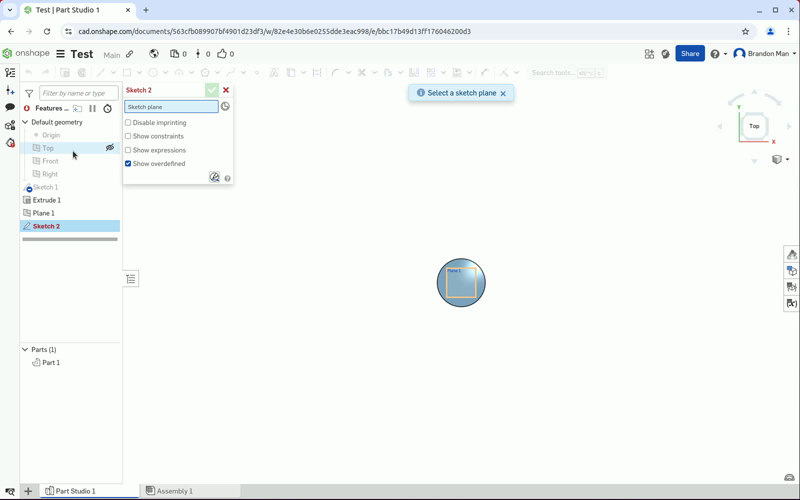
mouse_move(73, 215)
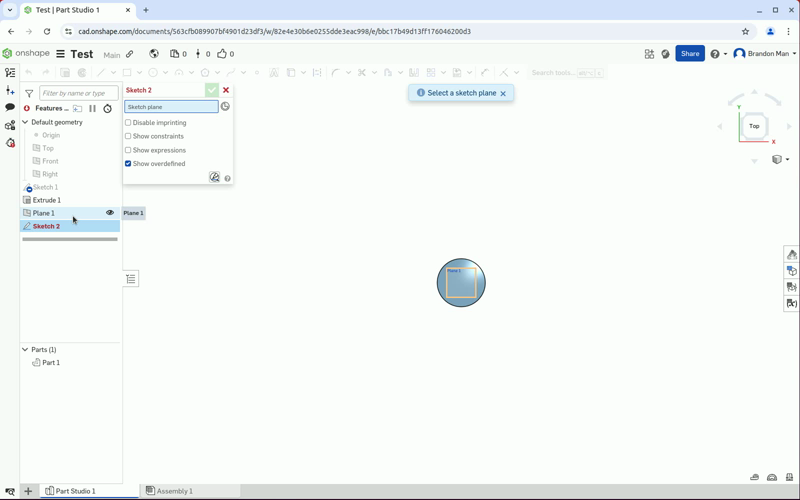
click(73, 215)
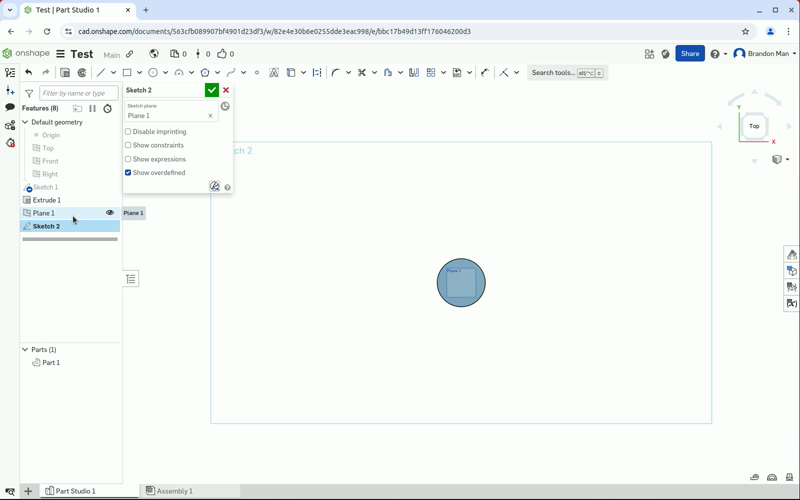
mouse_move(73, 352)
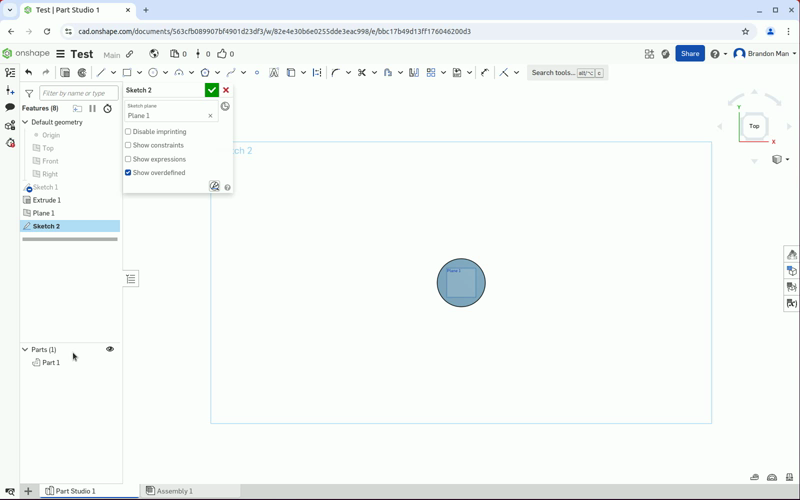
key(y)
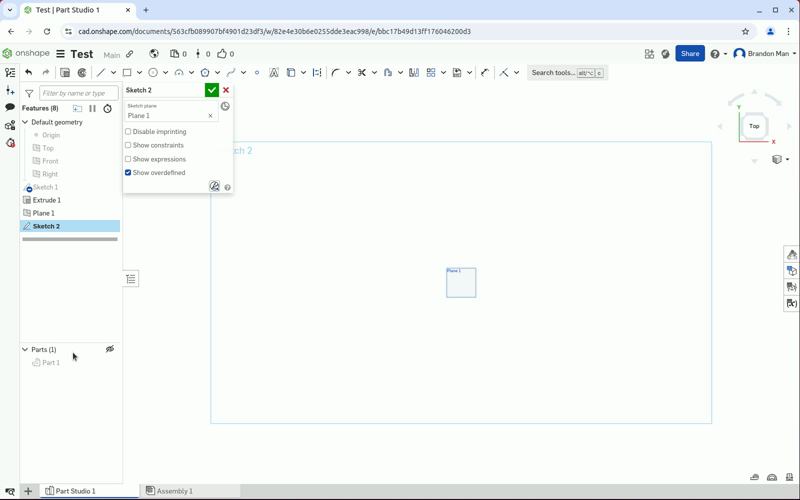
key(c)
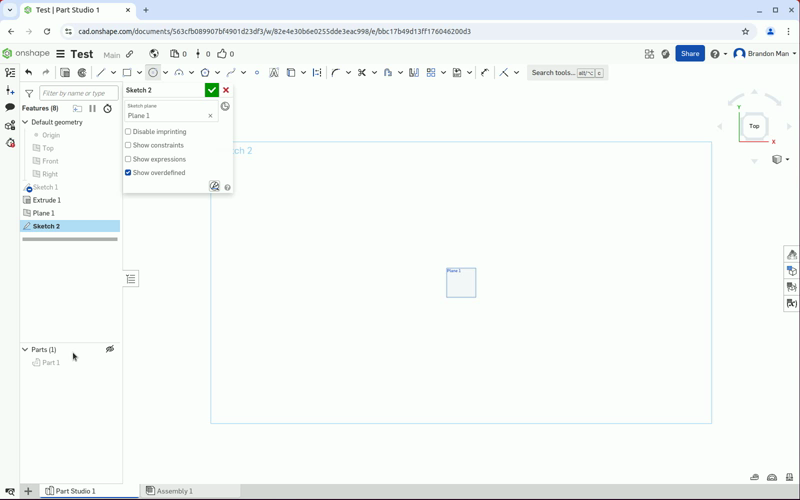
key_down(shift)
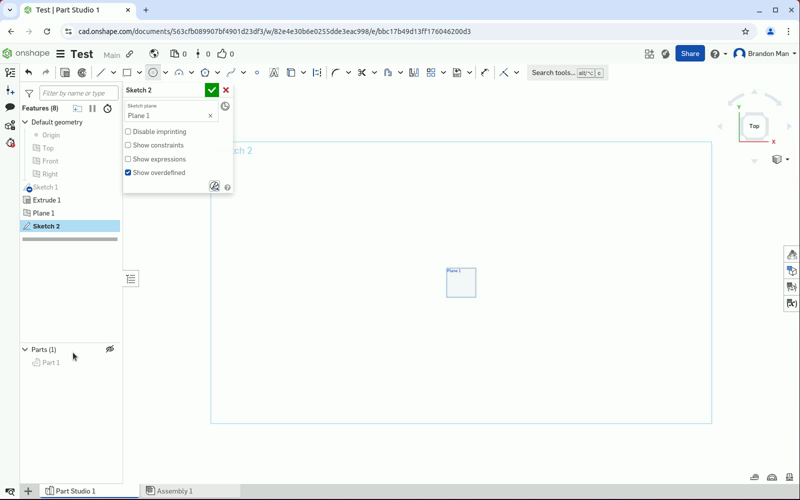
mouse_move(461, 282)
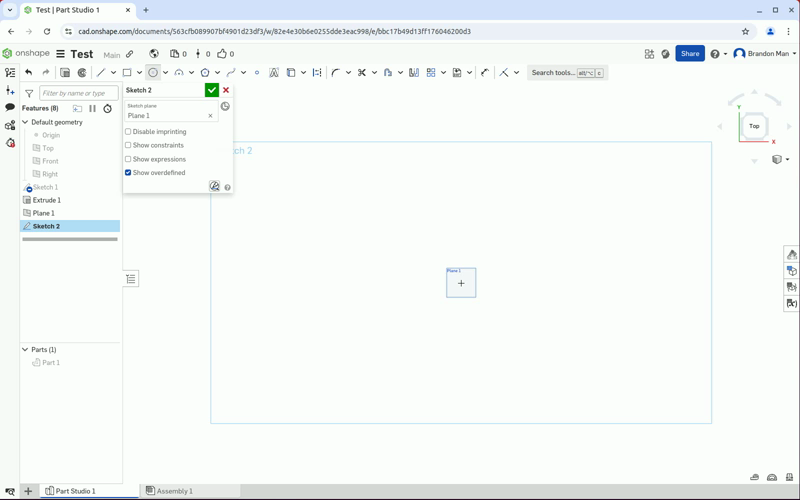
click(461, 282)
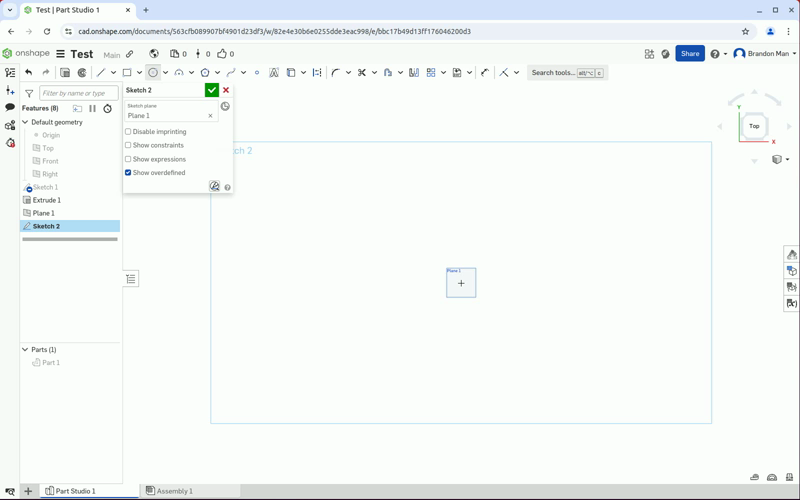
key_up(shift)
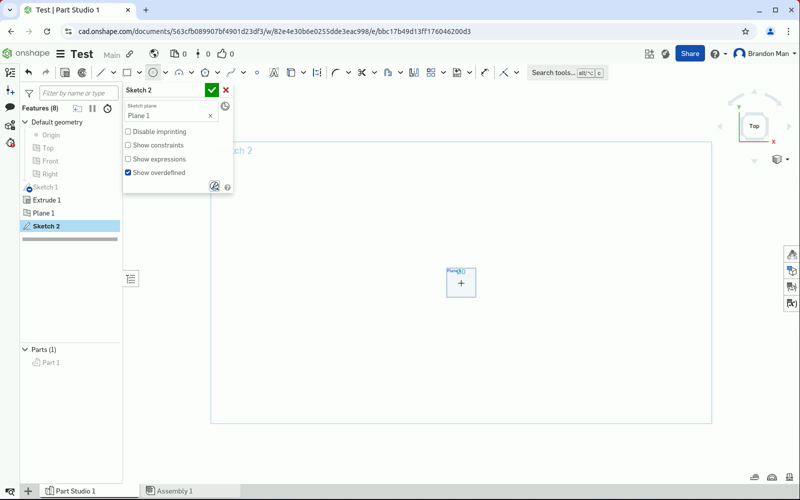
mouse_move(466, 282)
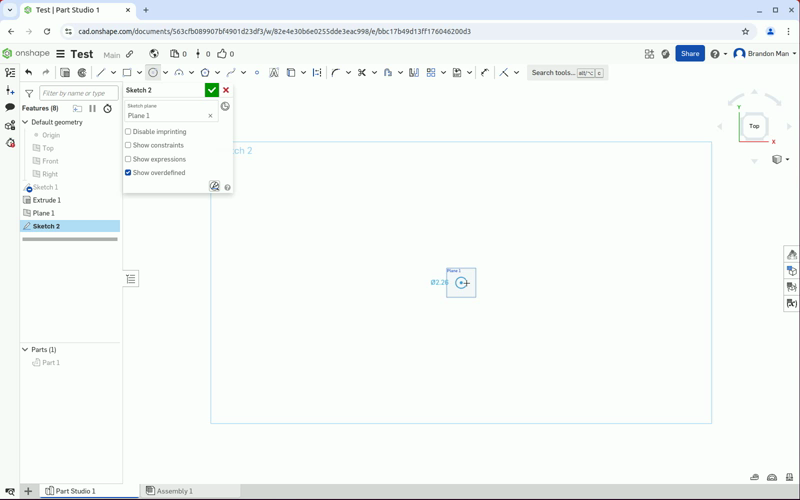
click(466, 282)
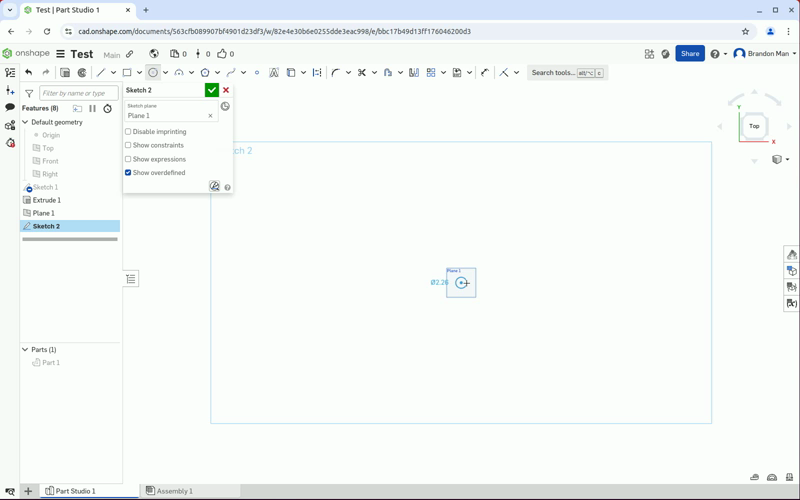
key(esc)
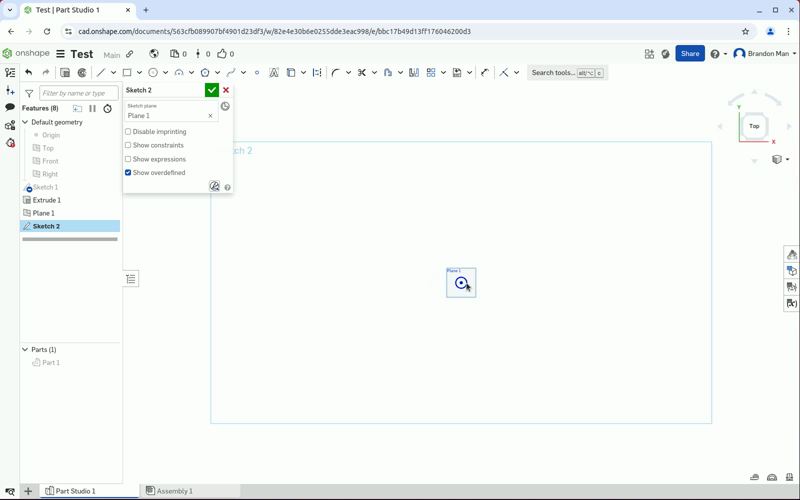
mouse_move(463, 282)
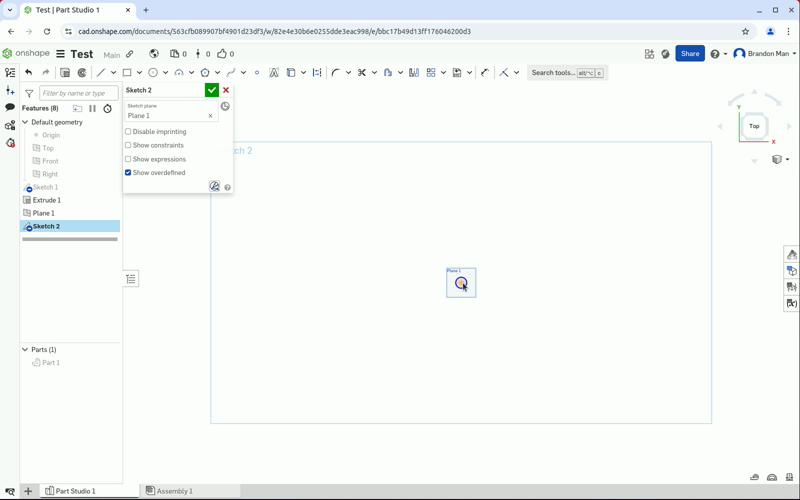
scroll(6)
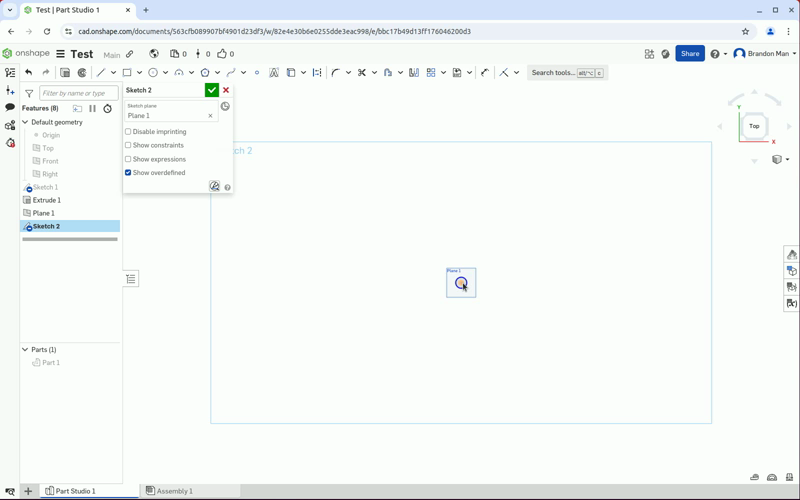
scroll(6)
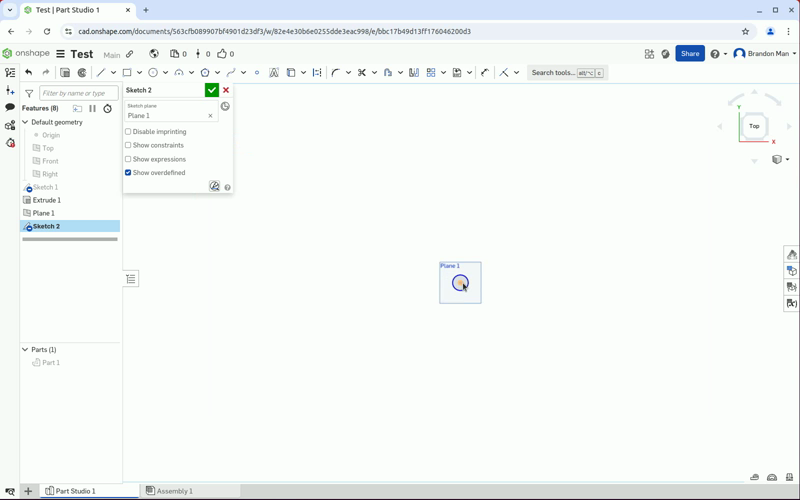
scroll(6)
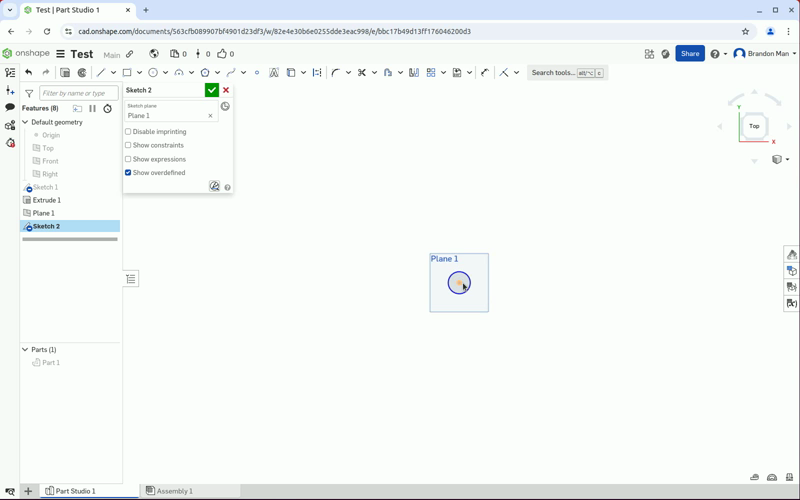
scroll(6)
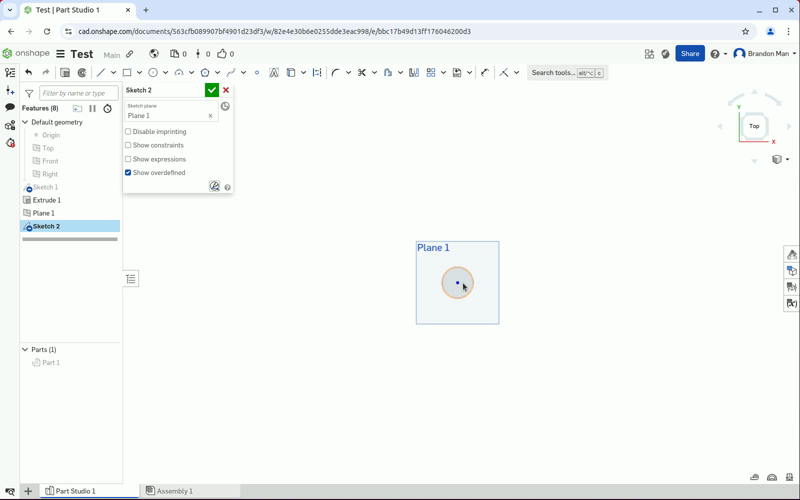
scroll(6)
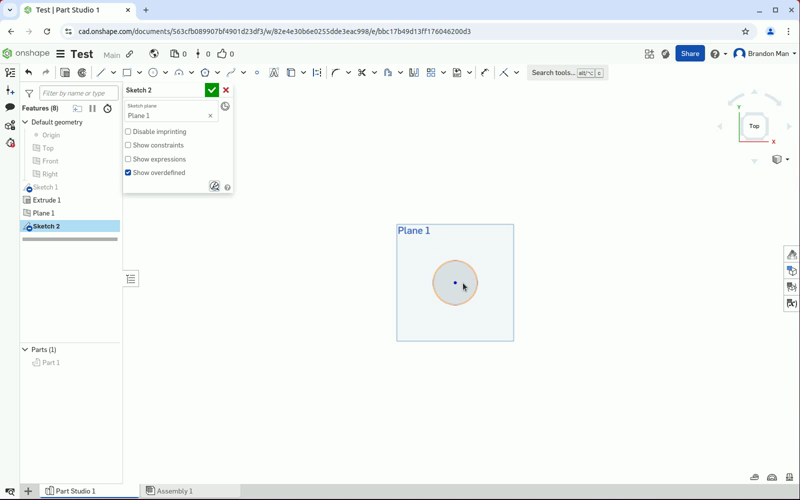
scroll(6)
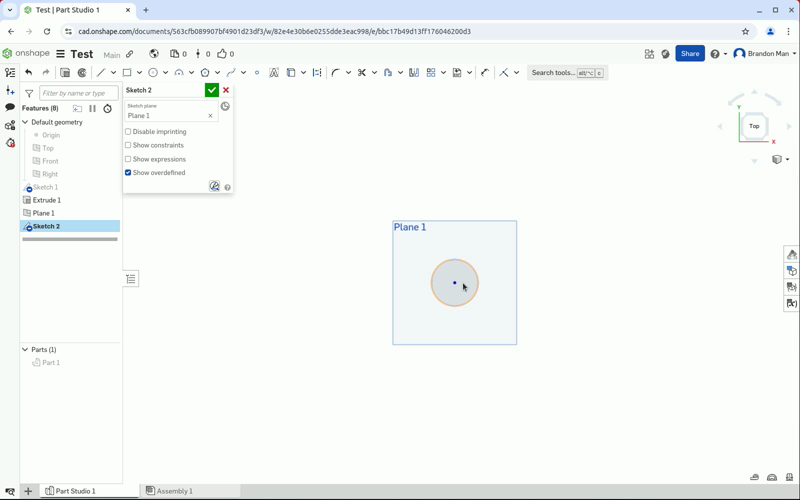
scroll(6)
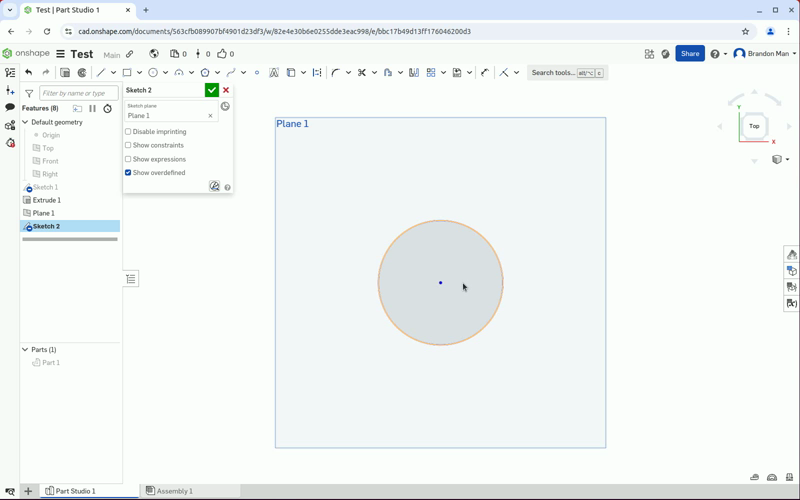
click(463, 282)
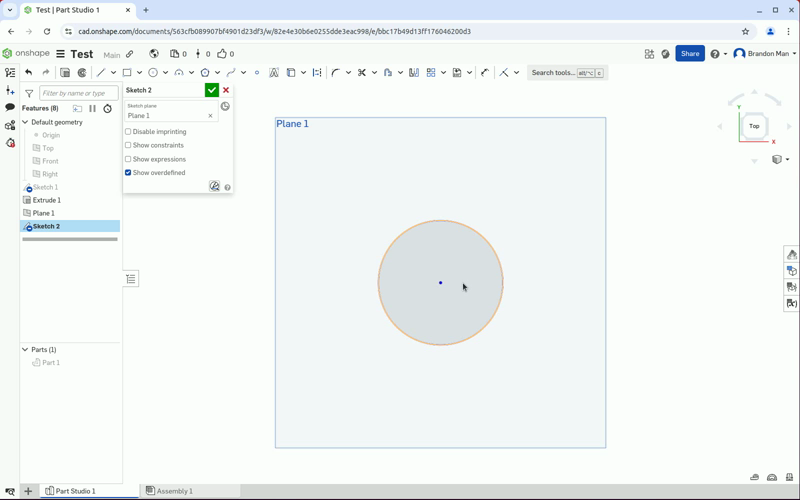
scroll(-6)
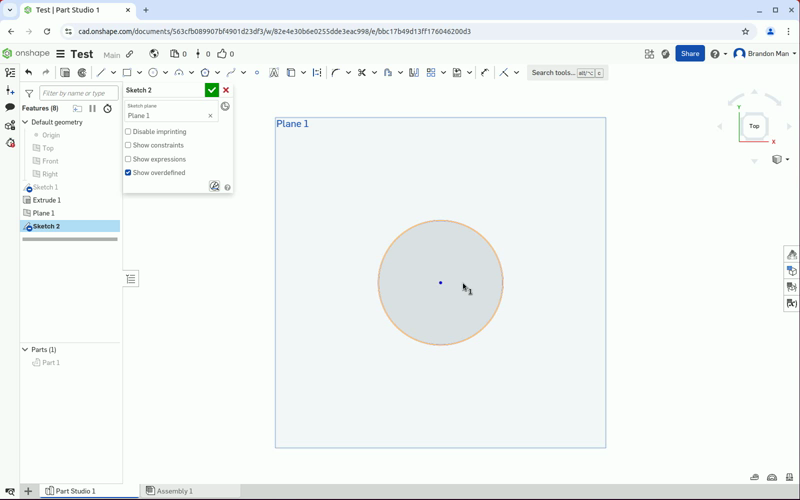
scroll(-6)
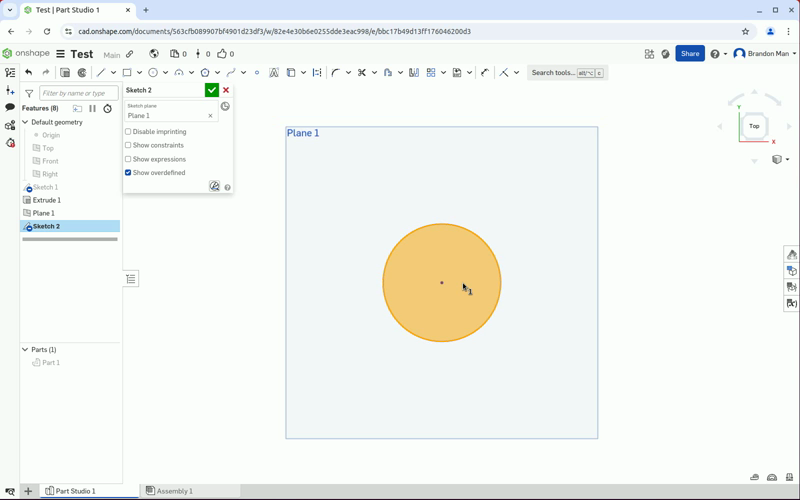
scroll(-6)
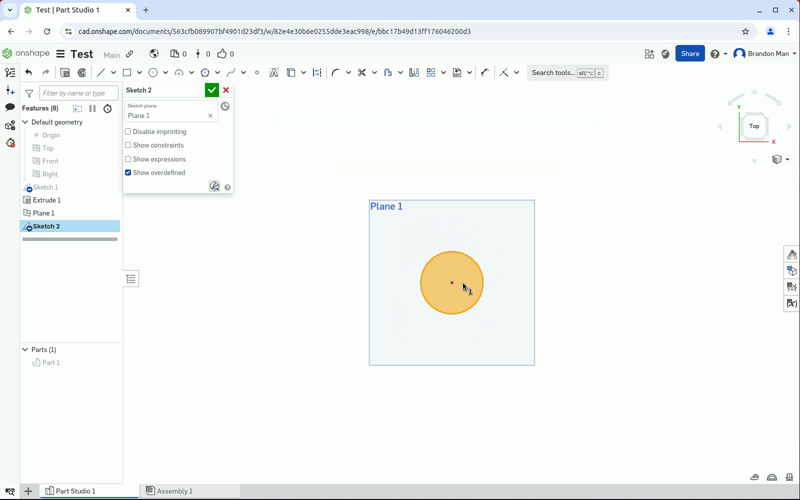
scroll(-6)
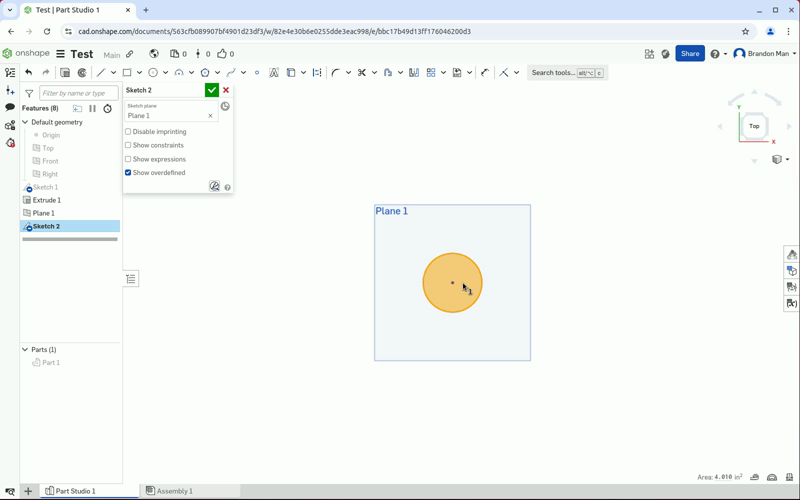
scroll(-6)
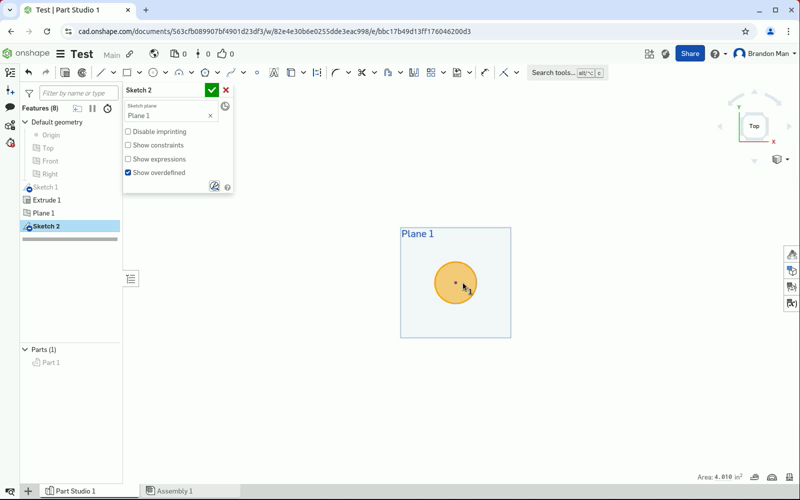
scroll(-6)
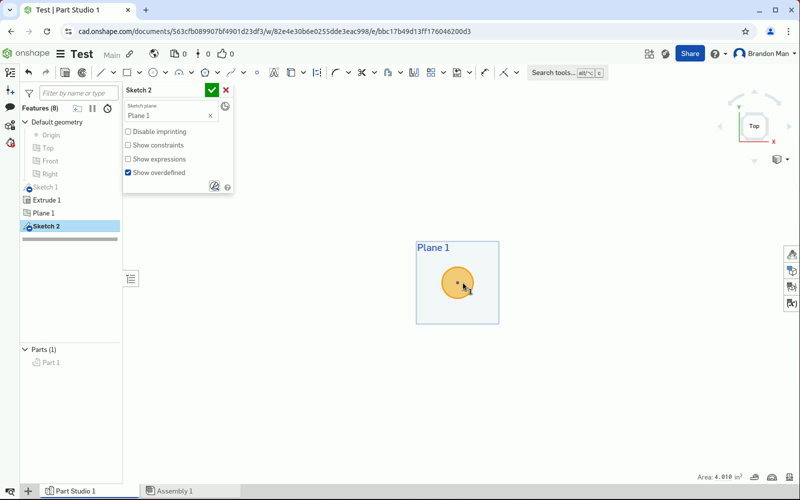
scroll(-6)
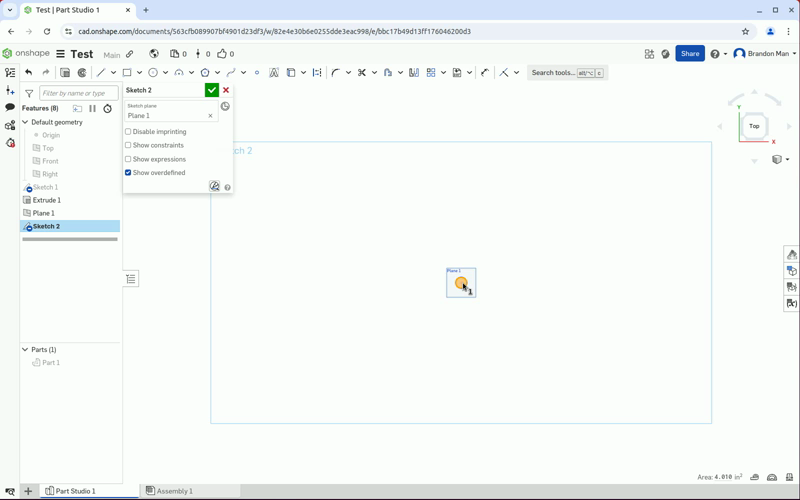
mouse_move(73, 352)
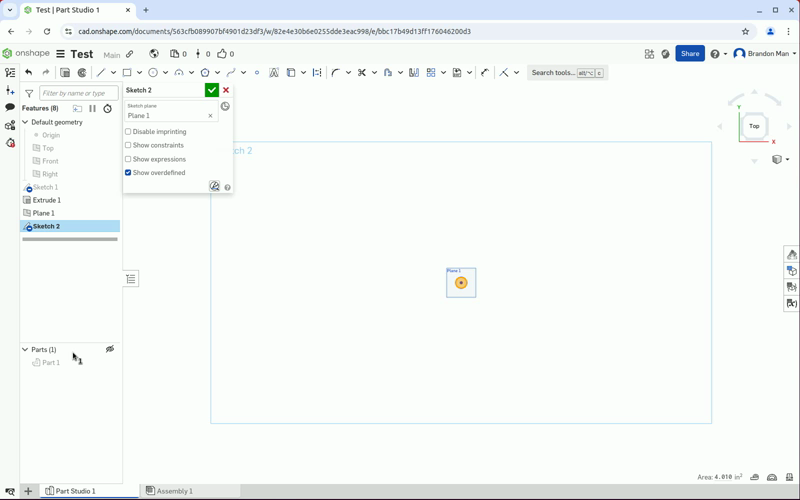
key(shift+y)
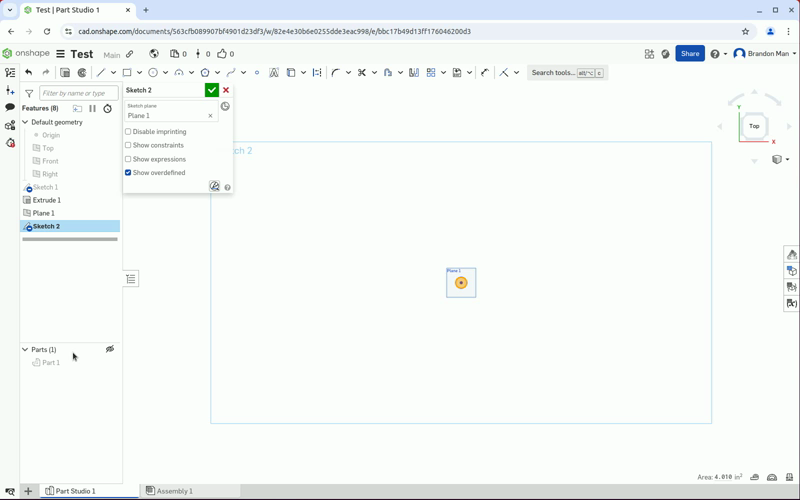
key(shift+e)
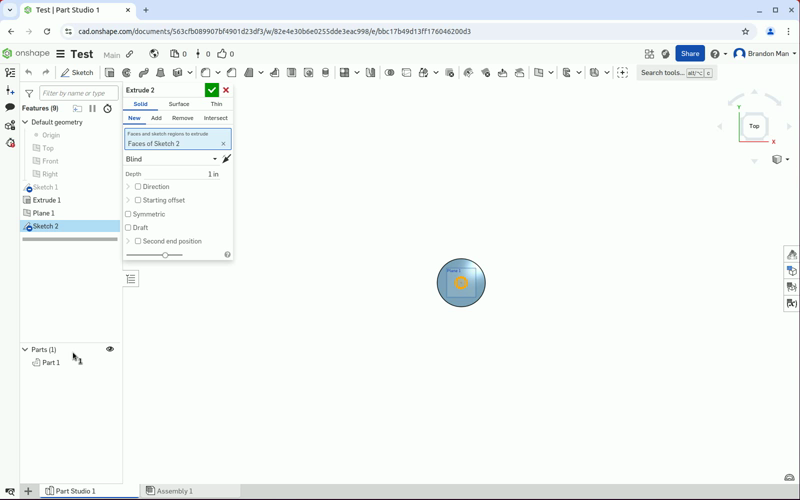
mouse_move(143, 106)
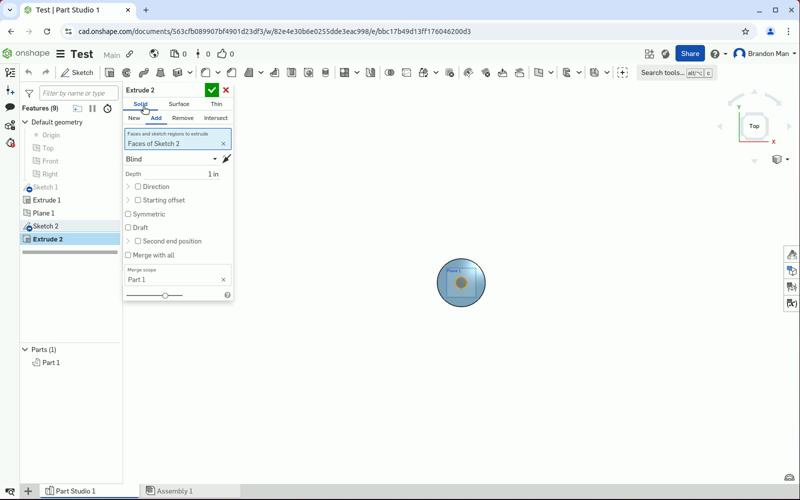
click(143, 106)
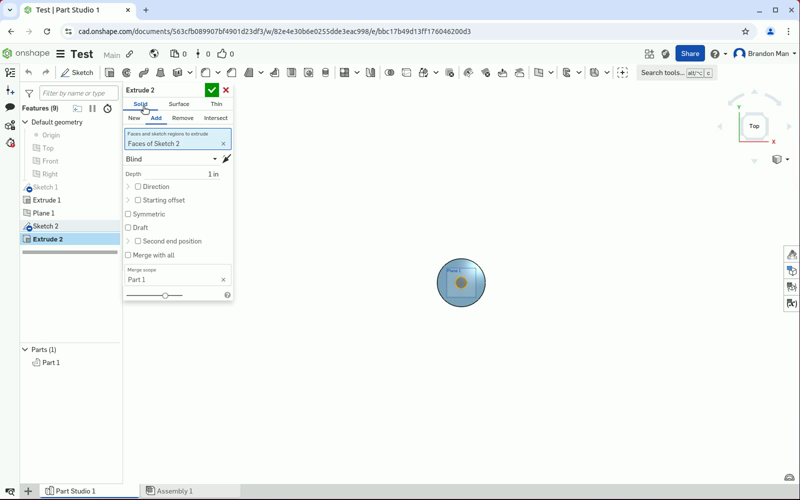
mouse_move(186, 120)
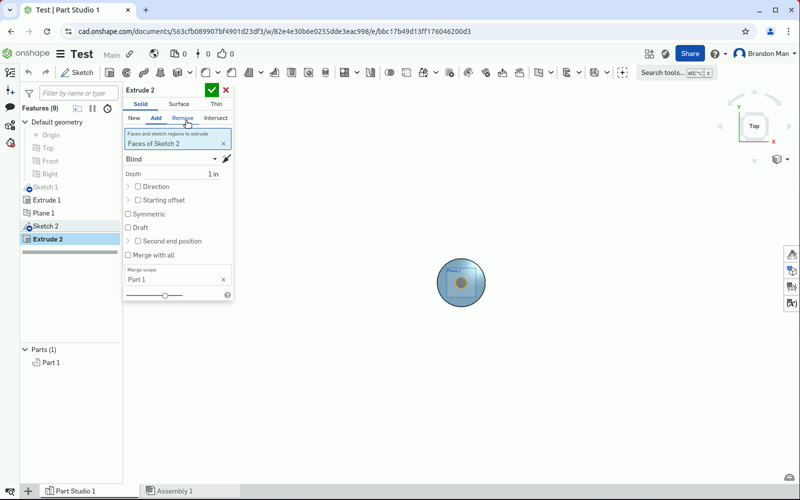
click(186, 120)
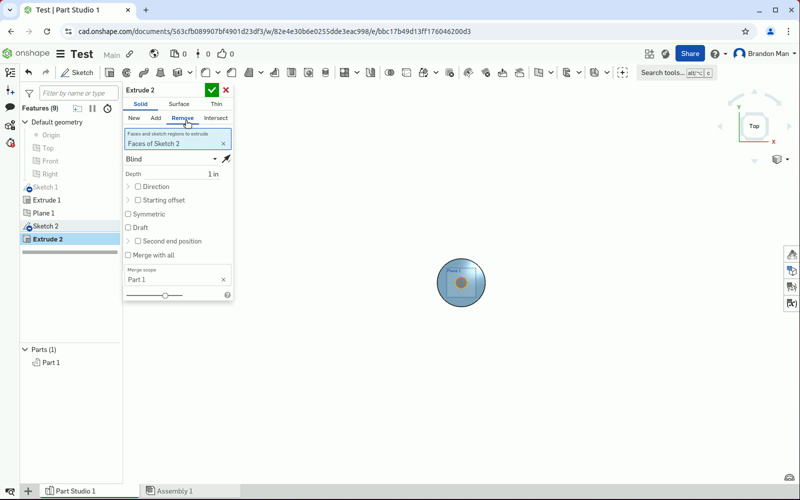
key(tab, 4)
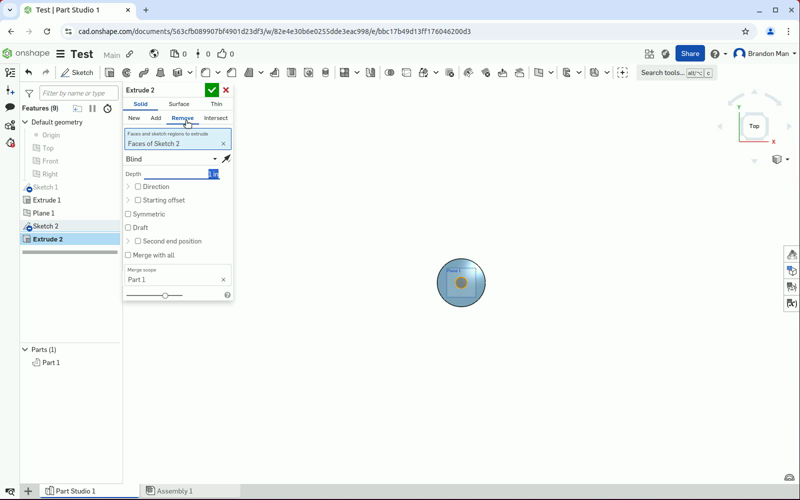
text(19.257)
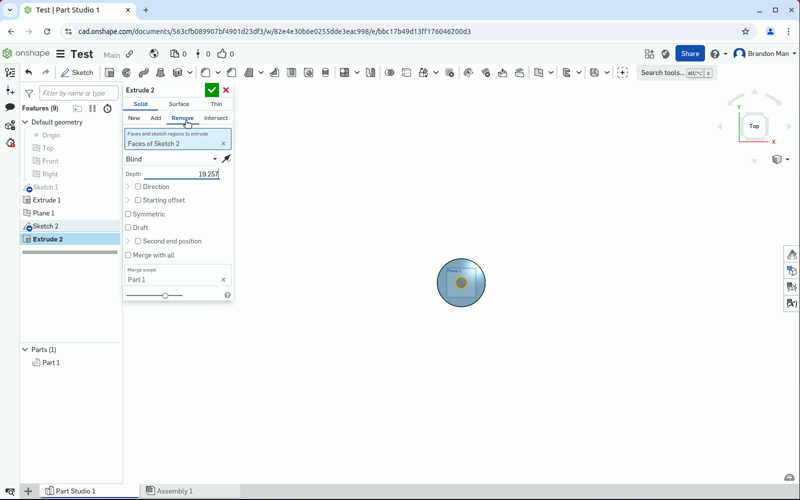
key(tab, 6)
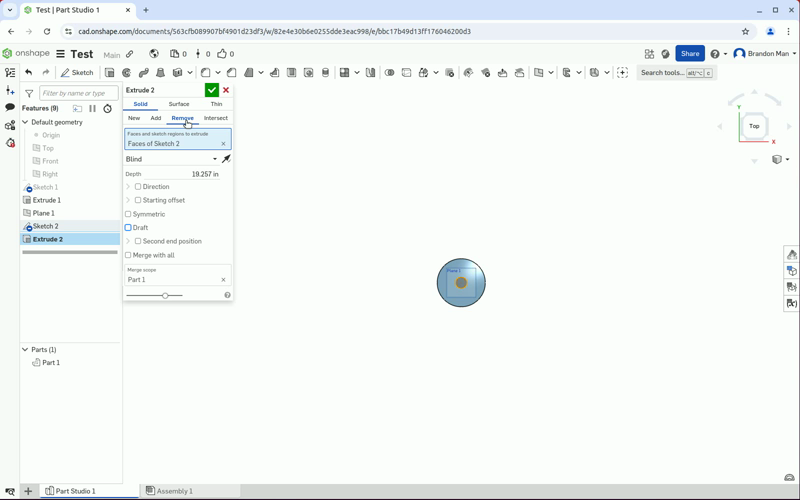
key(space)
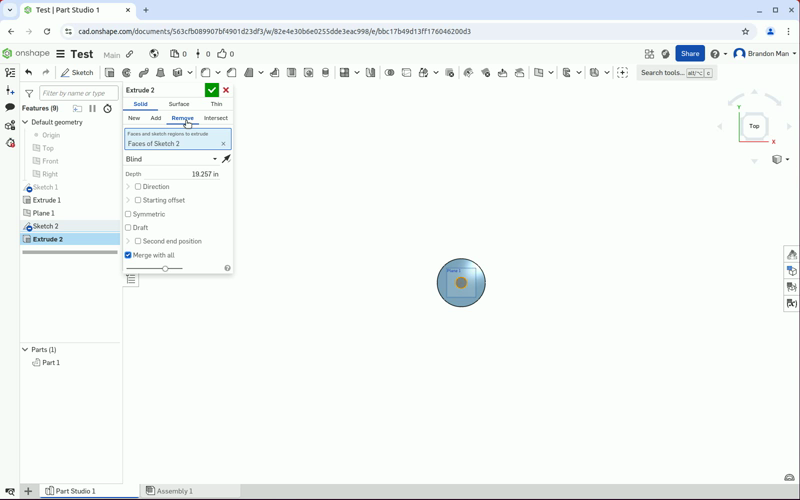
key(enter)
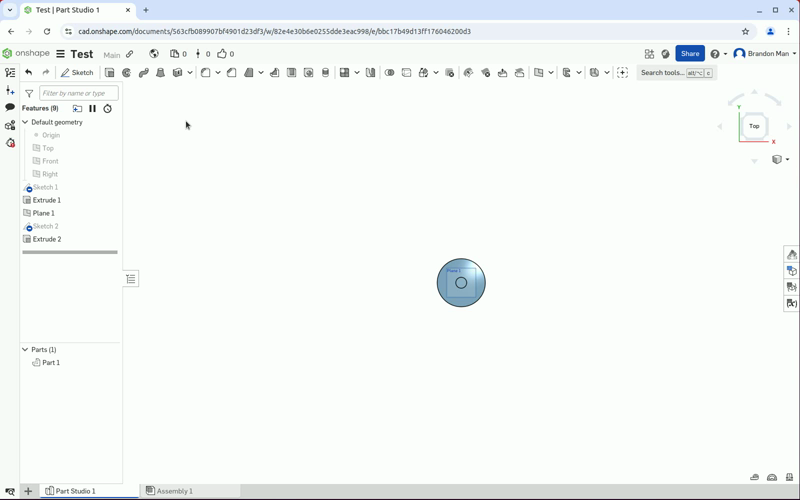
key(shift+h)
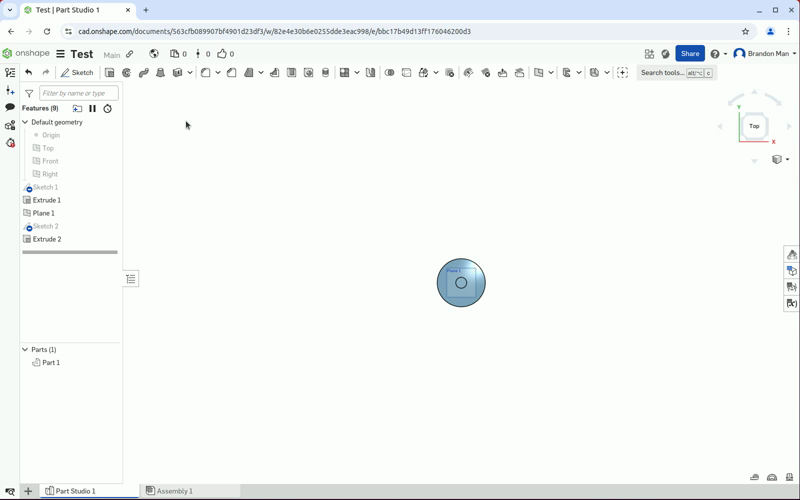
key(shift+h)
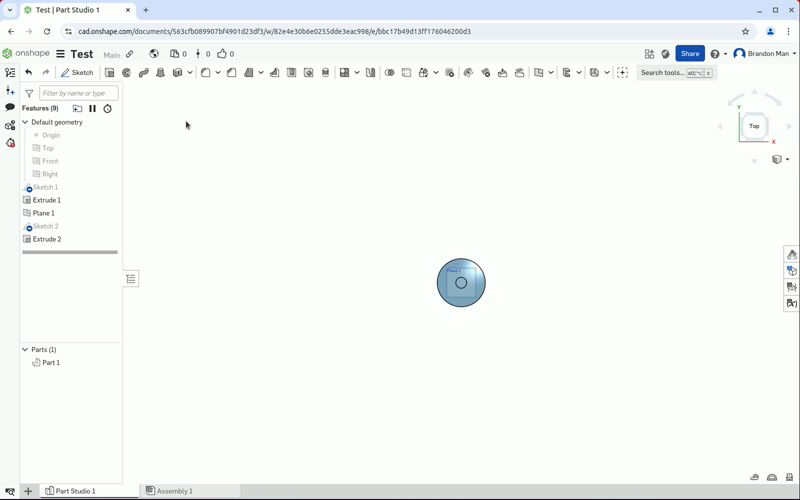
mouse_move(73, 189)
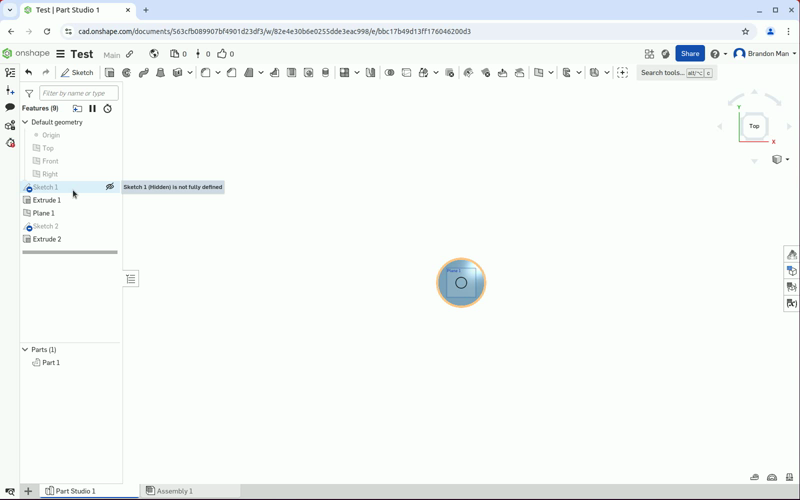
click(73, 189)
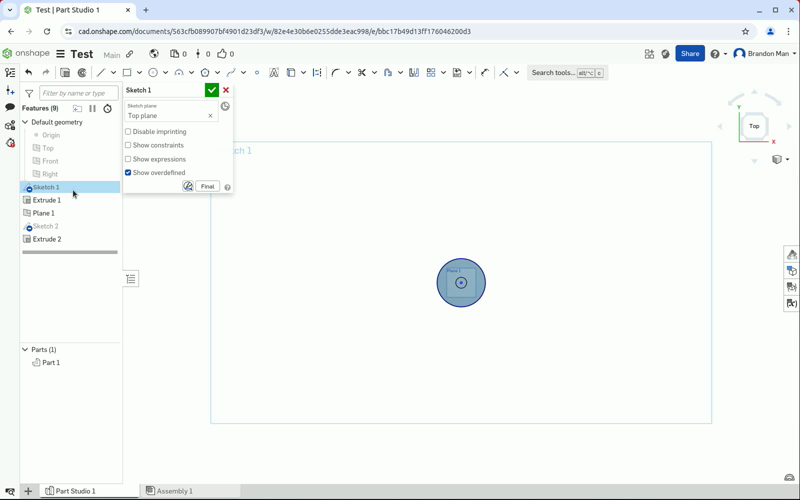
mouse_move(229, 92)
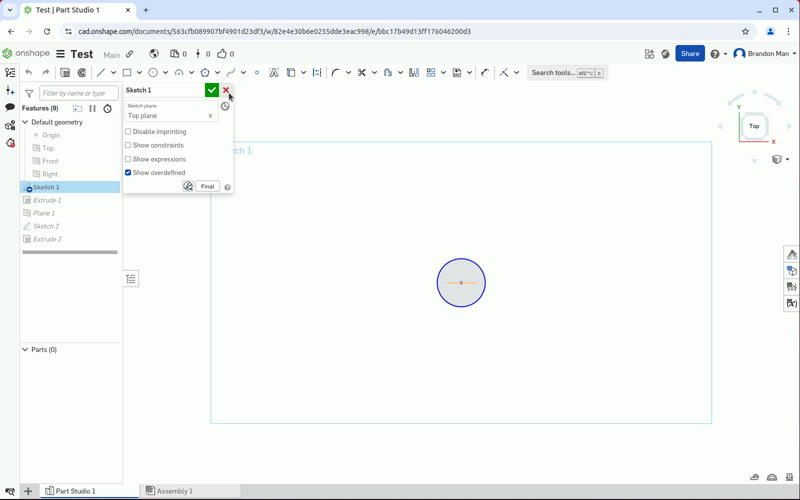
click(229, 92)
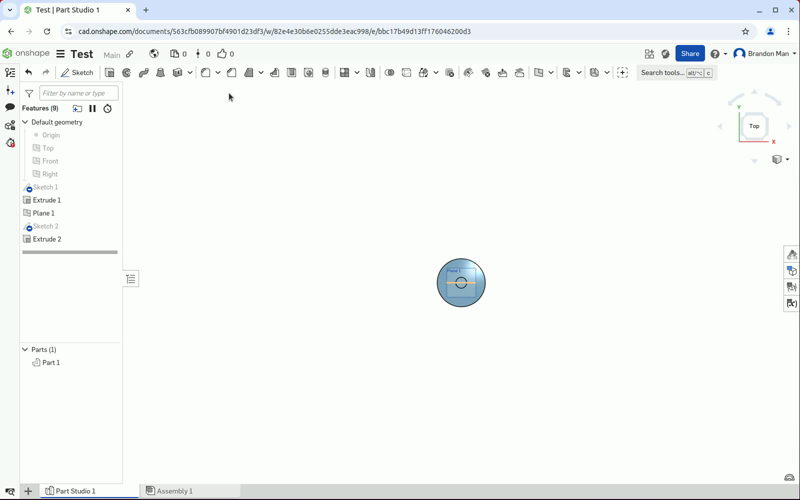
mouse_move(73, 352)
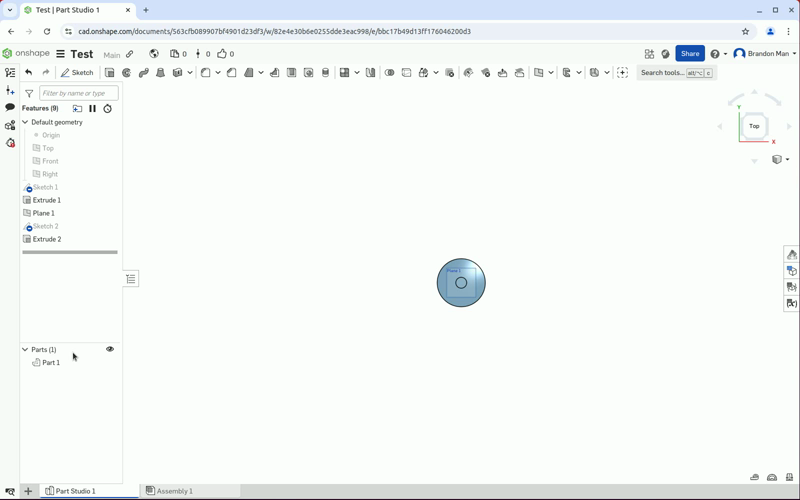
key(y)
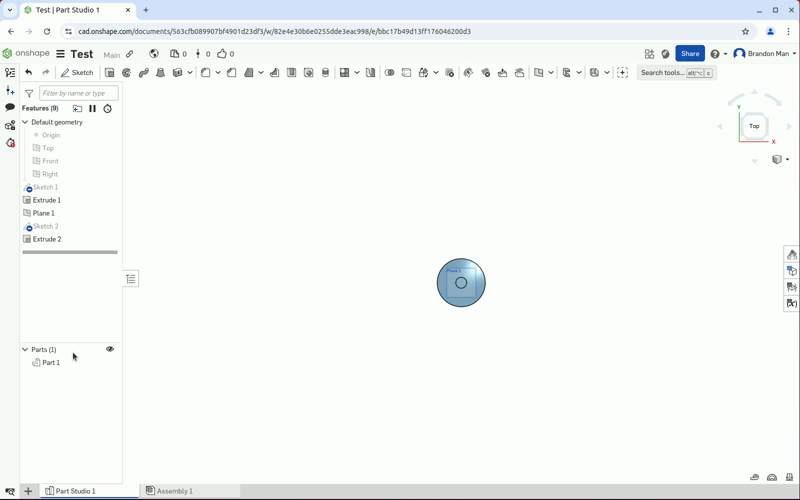
key(shift+p)
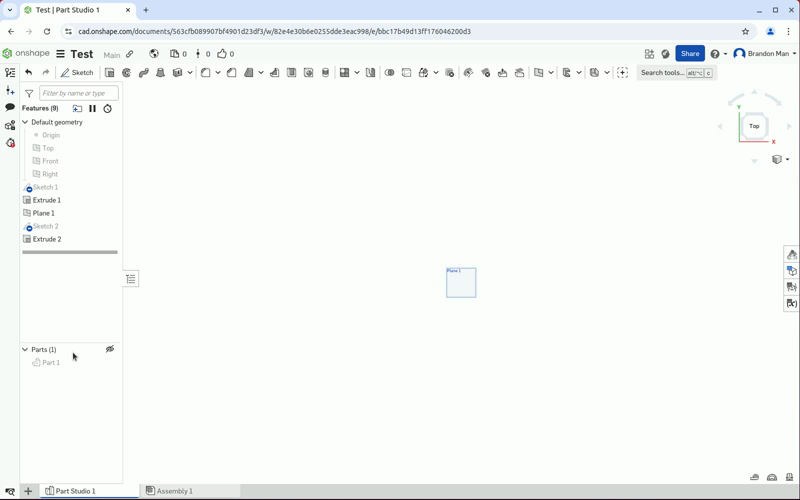
key(space)
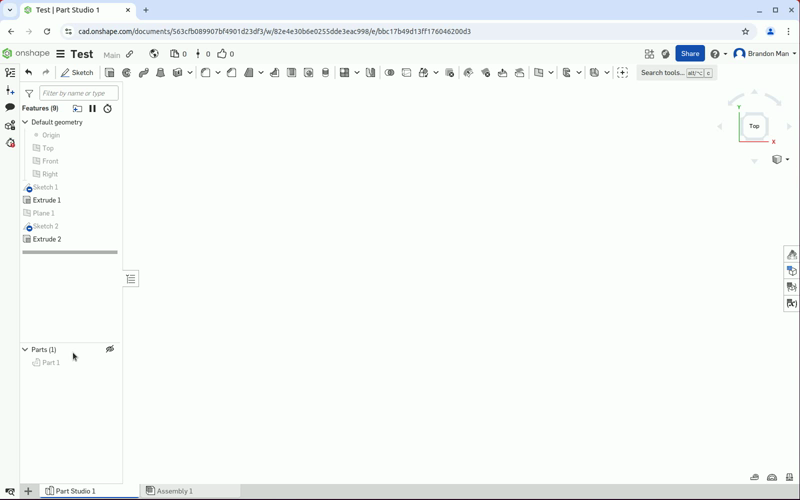
key_down(shift)
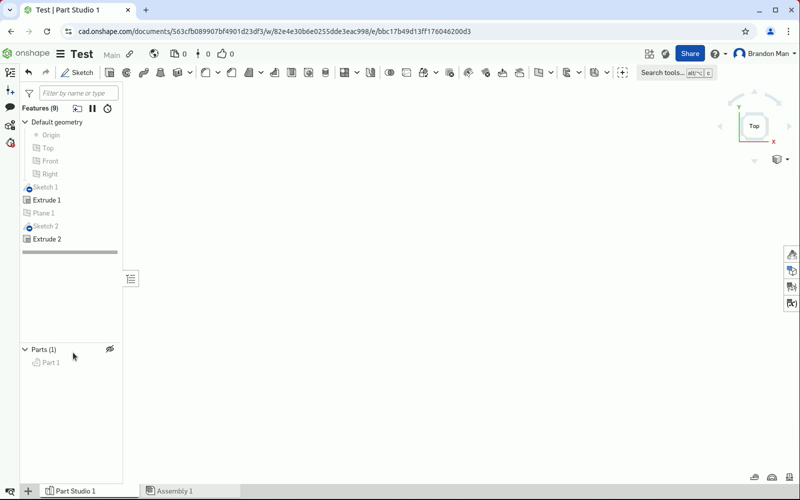
key(up)
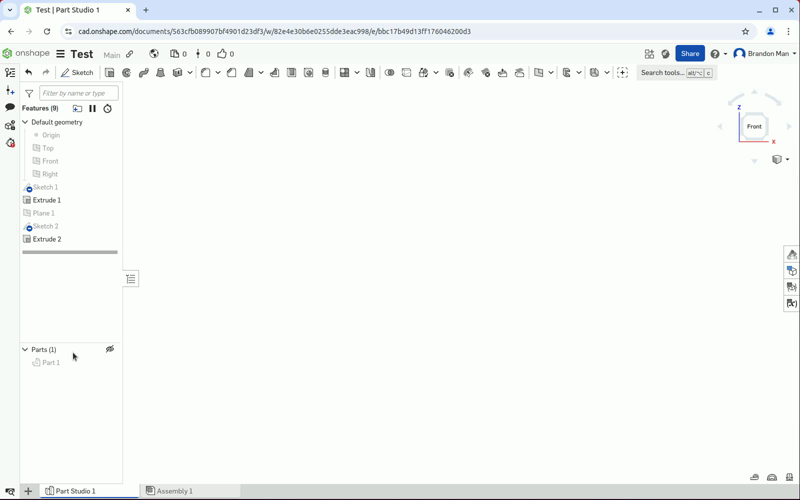
key_up(shift)
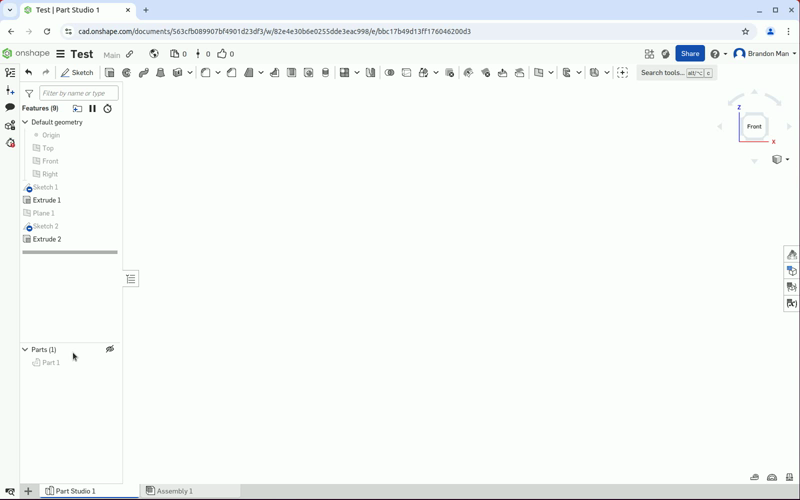
mouse_move(73, 352)
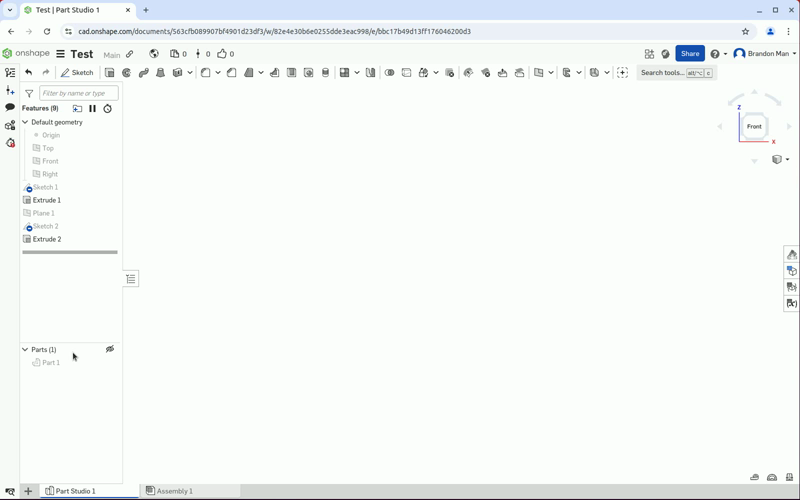
key(shift+y)
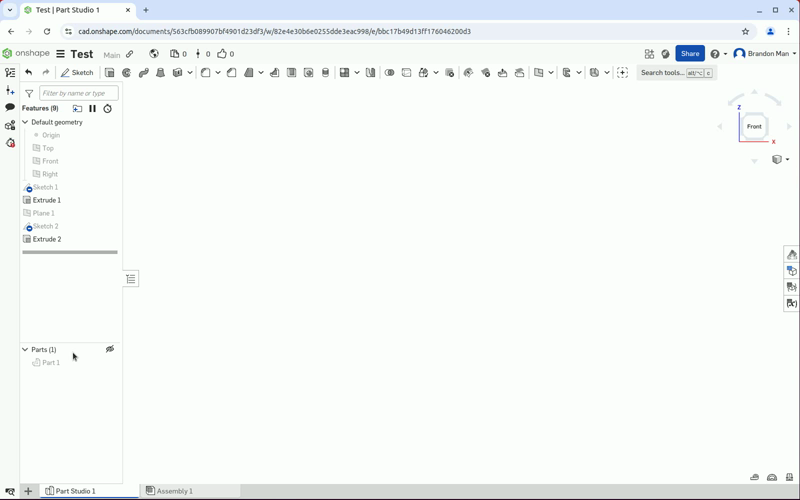
key(shift+s)
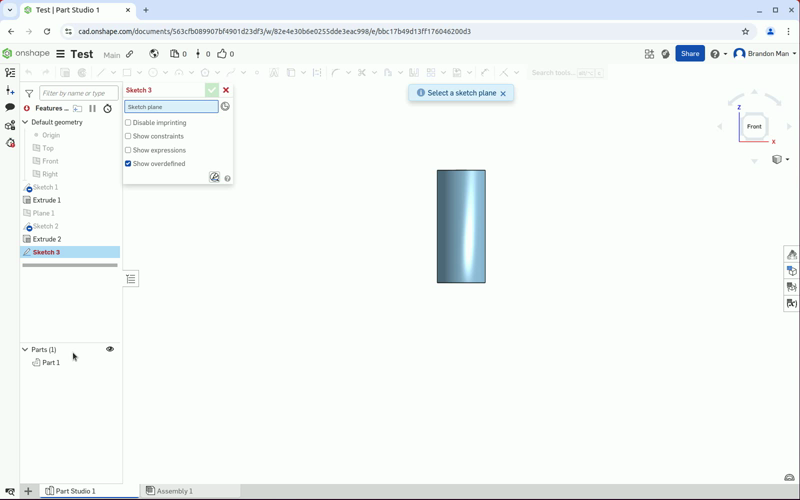
mouse_move(73, 163)
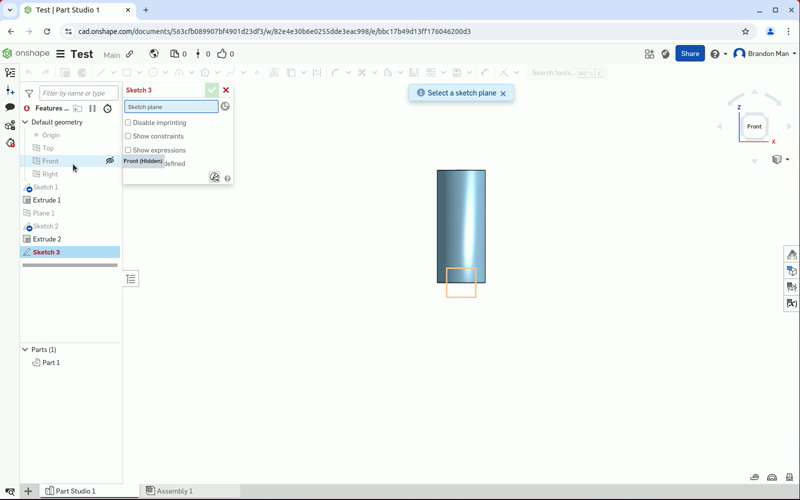
click(73, 163)
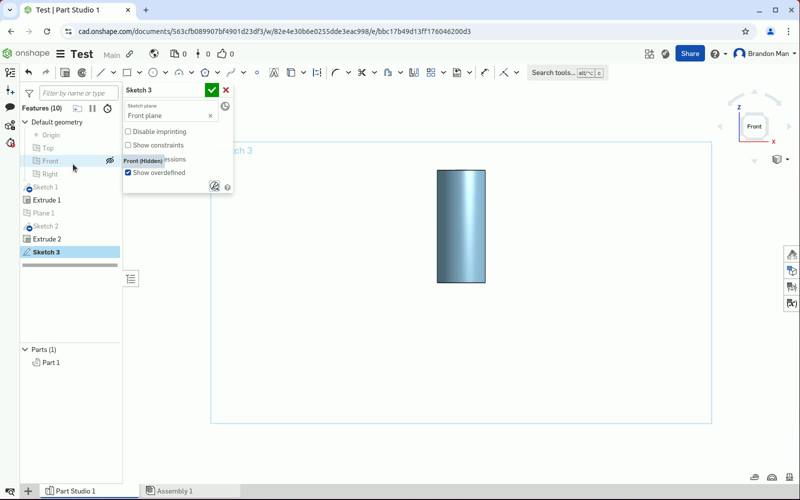
mouse_move(73, 352)
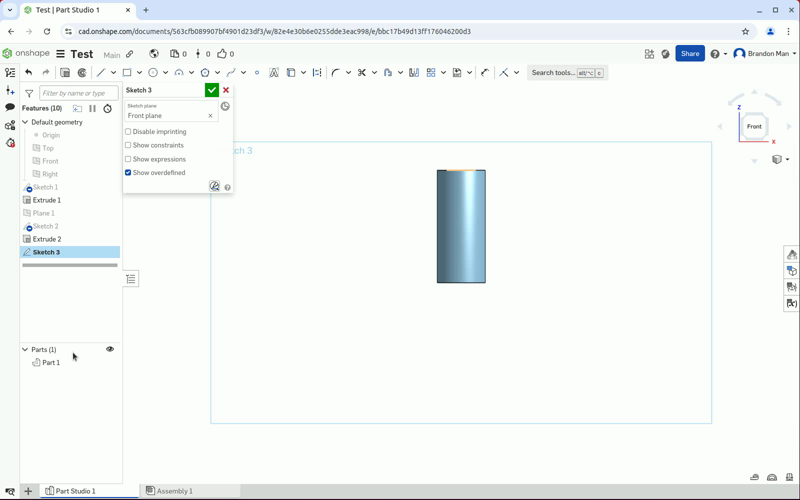
key(y)
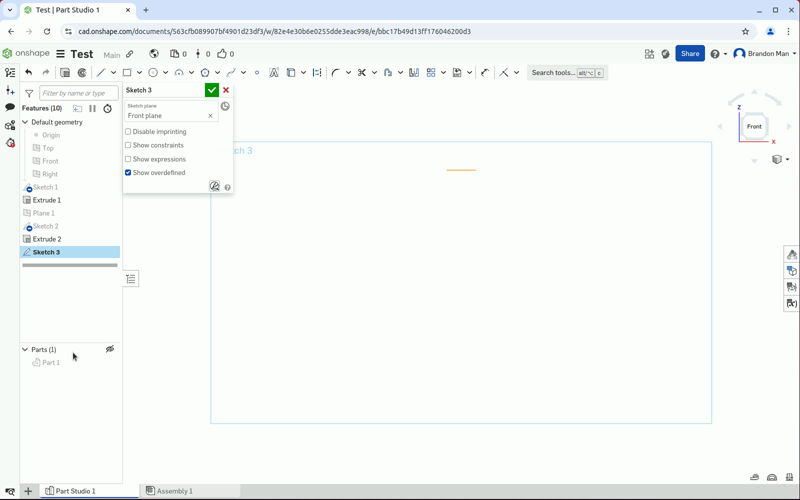
key(c)
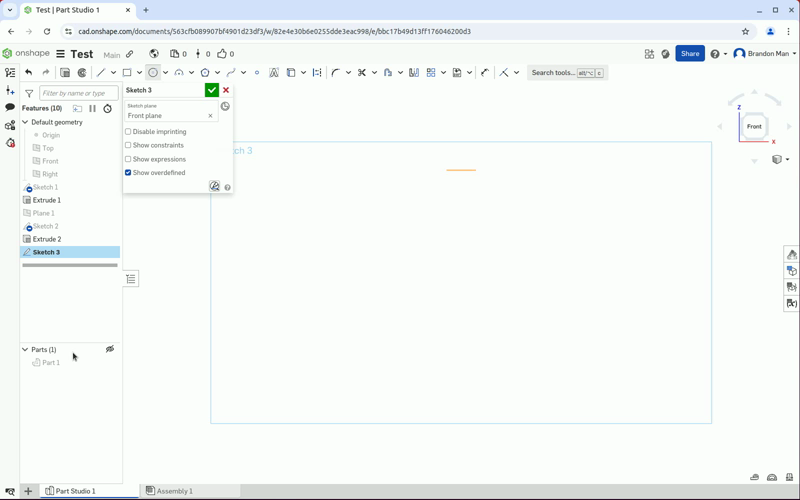
key_down(shift)
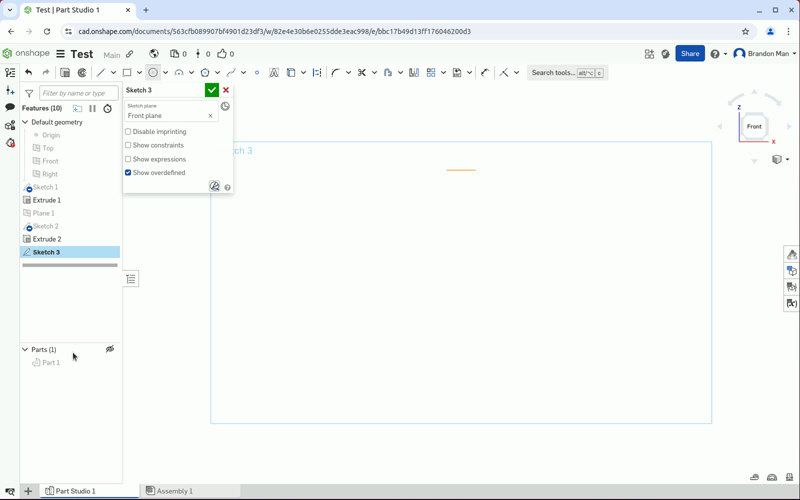
mouse_move(461, 249)
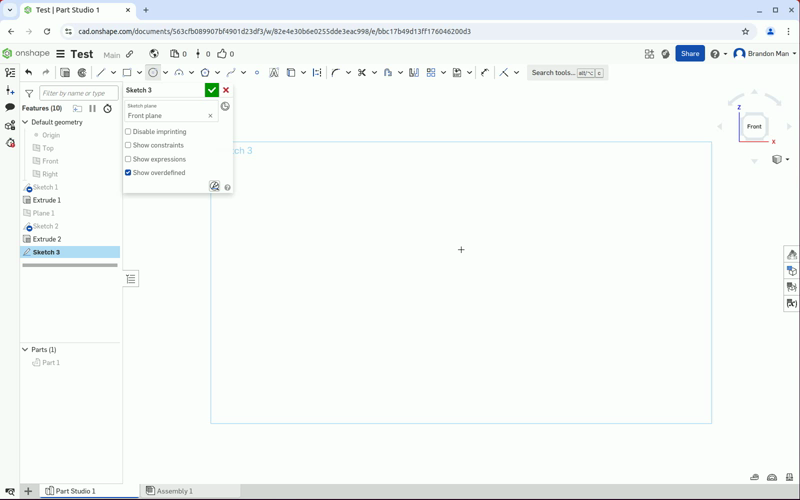
click(461, 249)
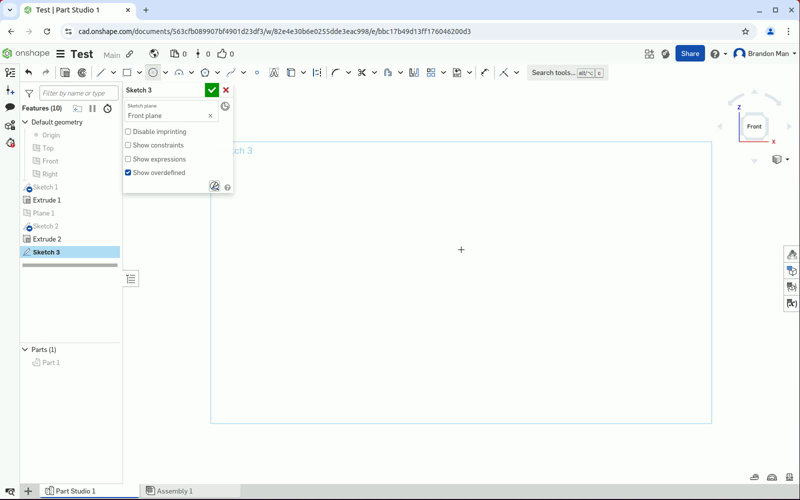
key_up(shift)
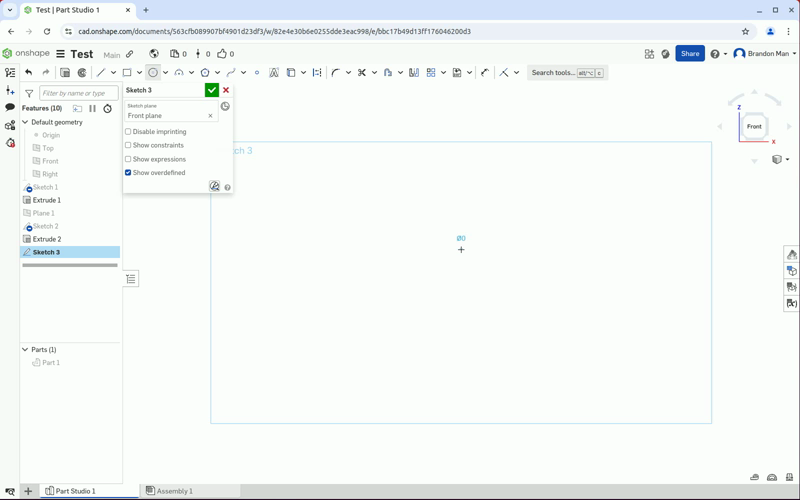
mouse_move(466, 249)
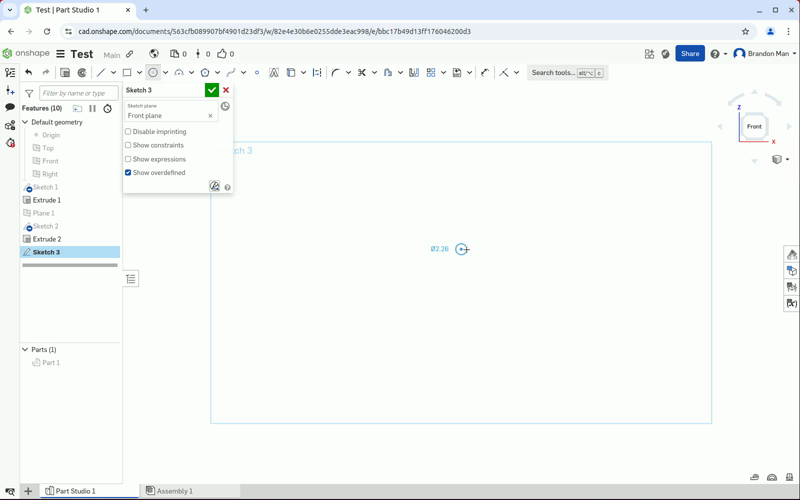
click(466, 249)
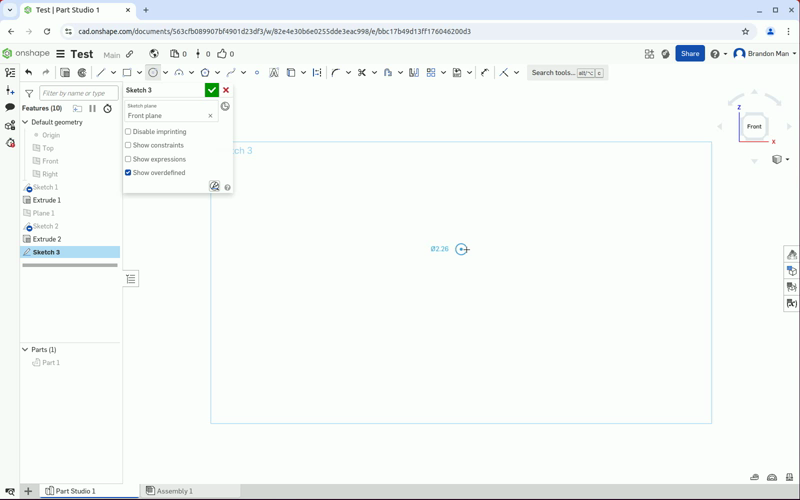
key(esc)
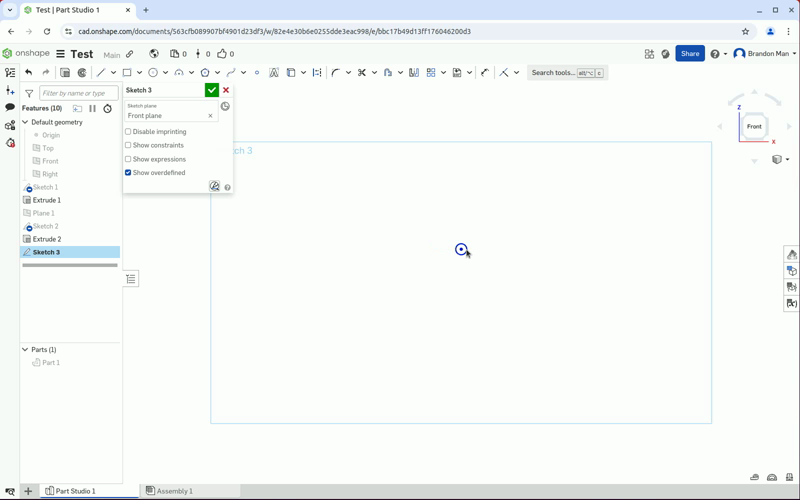
mouse_move(465, 249)
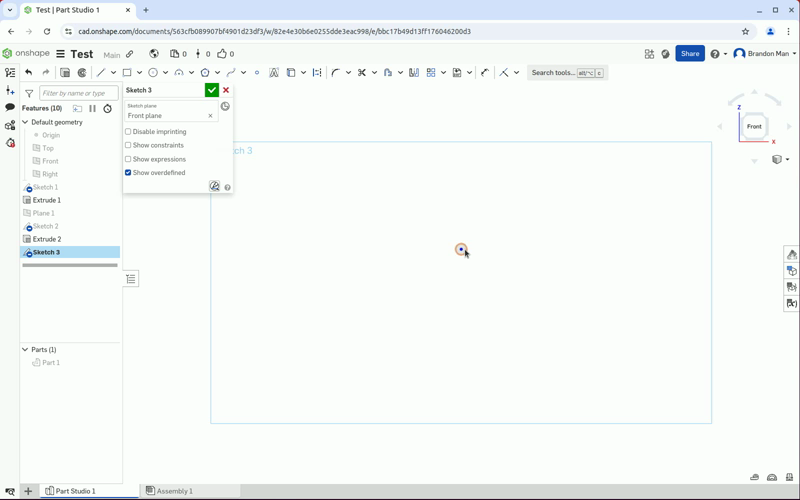
scroll(6)
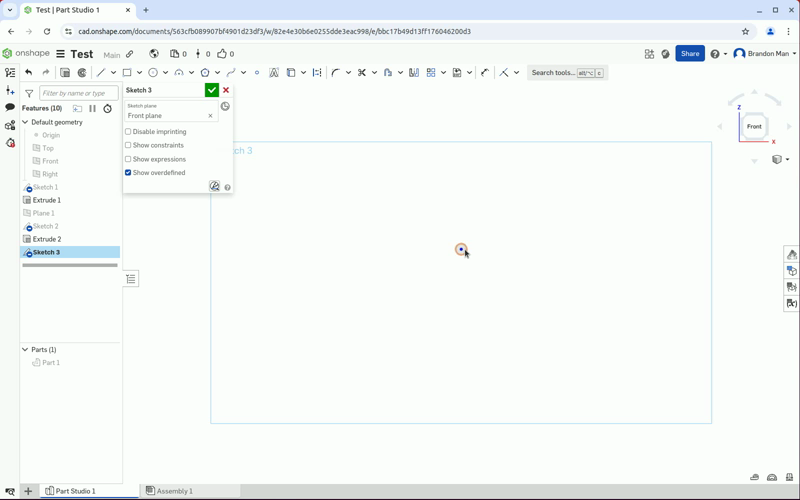
scroll(6)
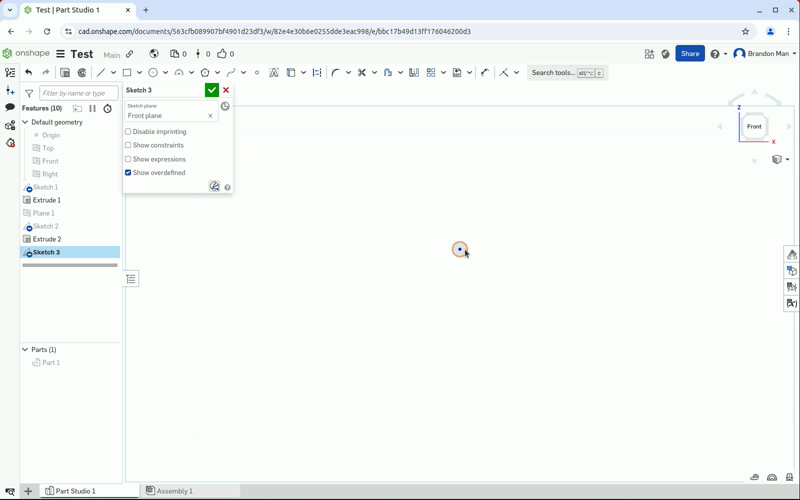
scroll(6)
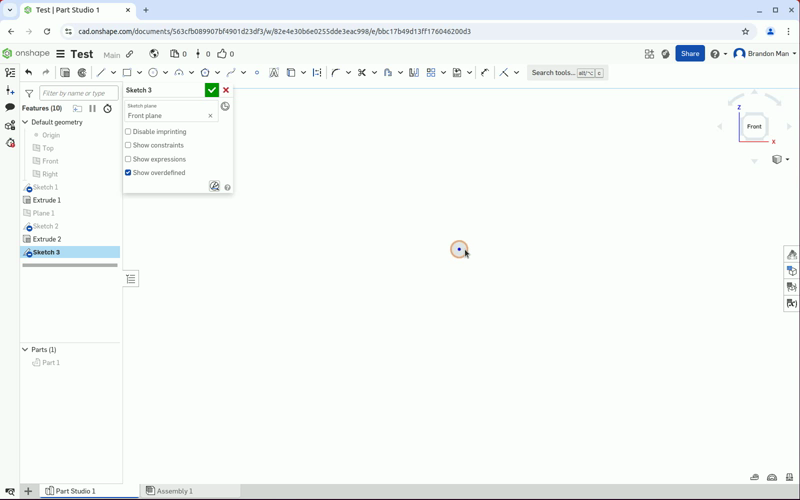
scroll(6)
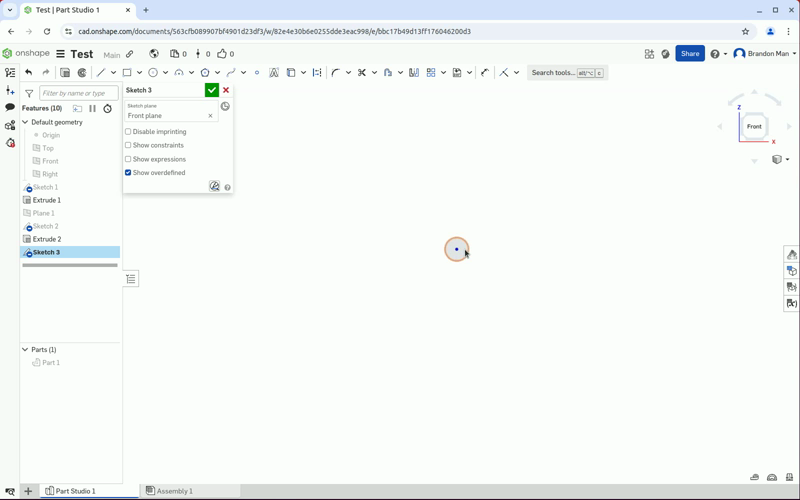
scroll(6)
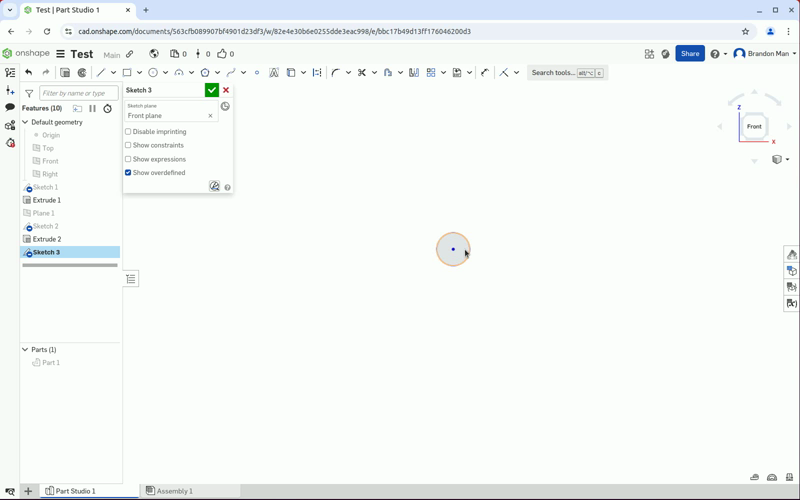
scroll(6)
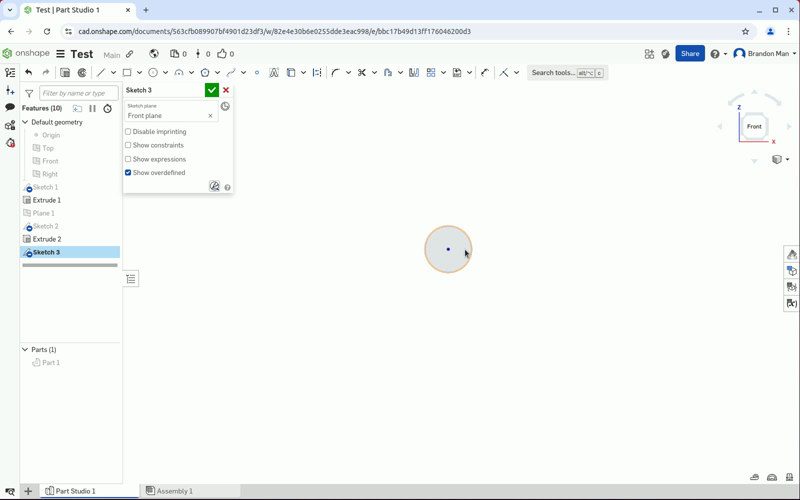
scroll(6)
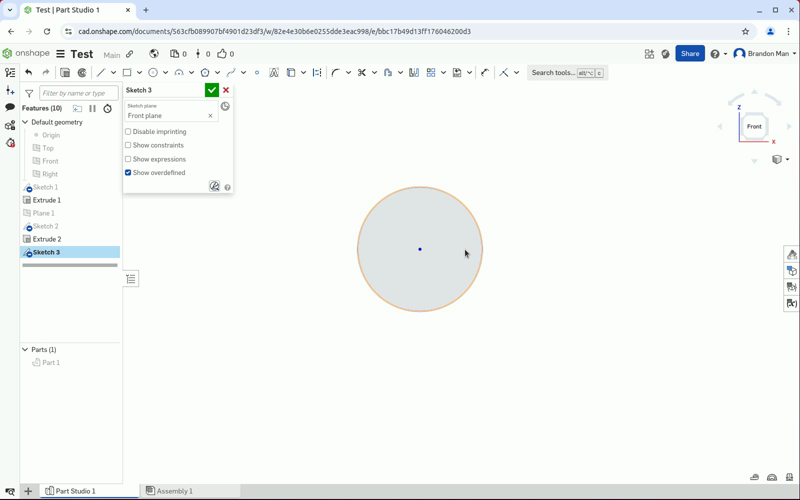
click(465, 249)
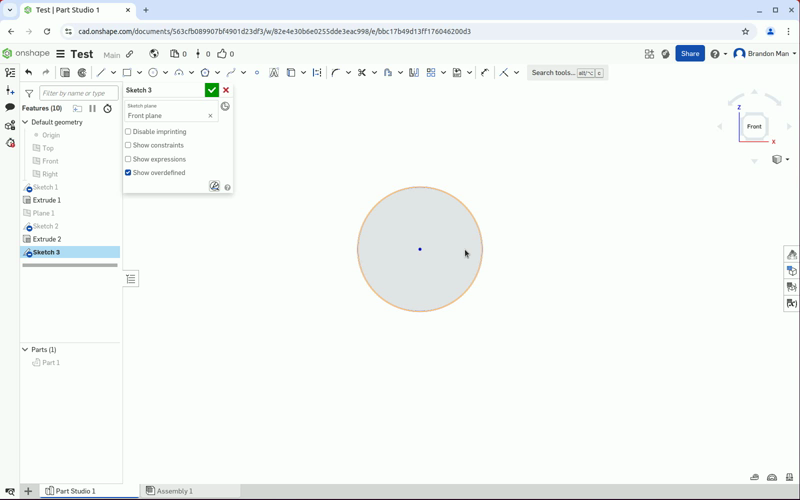
scroll(-6)
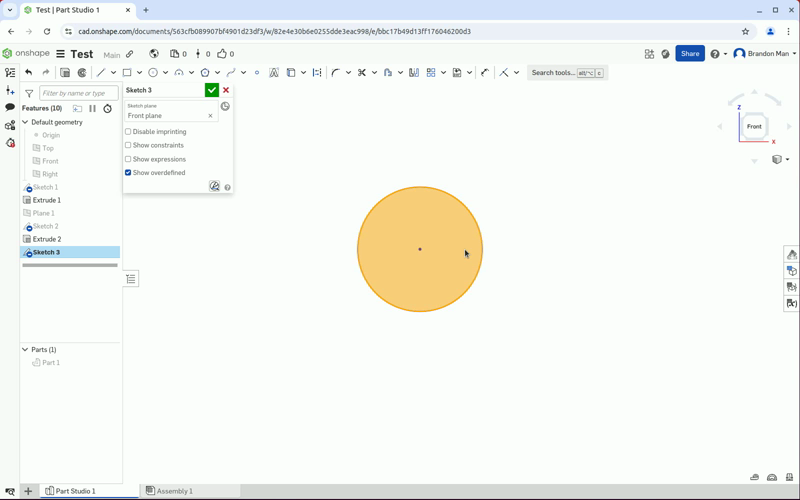
scroll(-6)
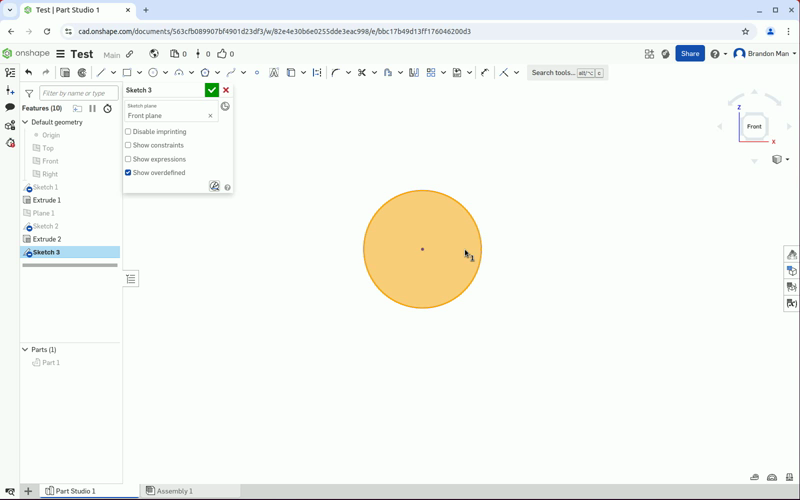
scroll(-6)
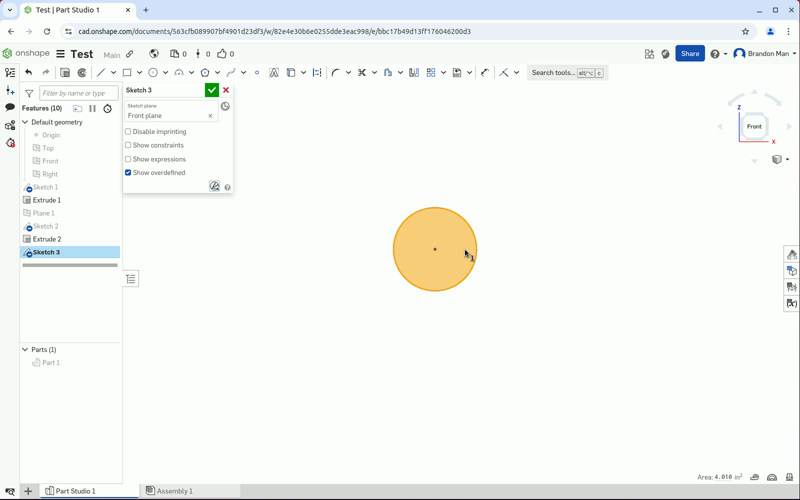
scroll(-6)
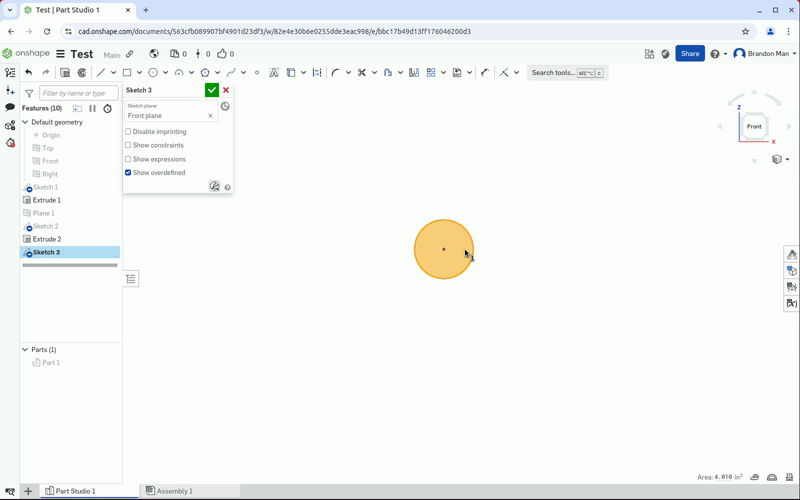
scroll(-6)
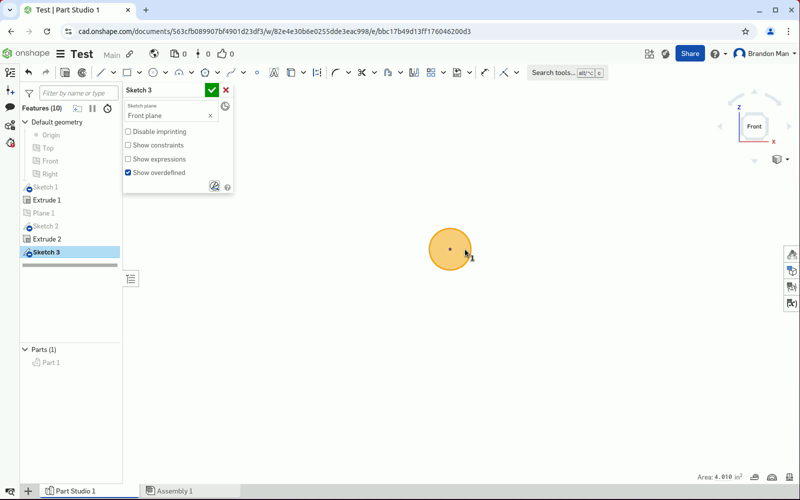
scroll(-6)
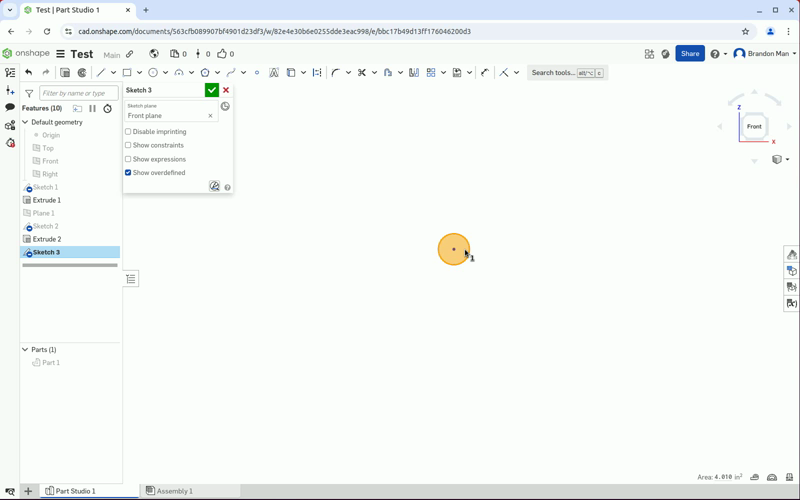
scroll(-6)
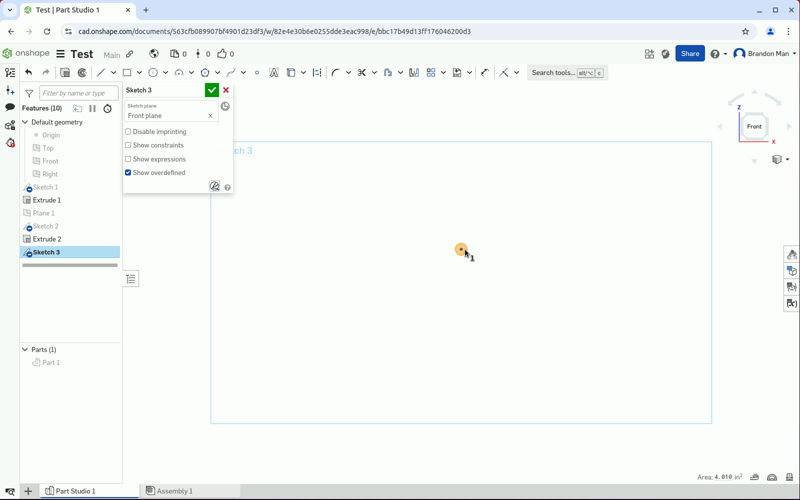
mouse_move(73, 352)
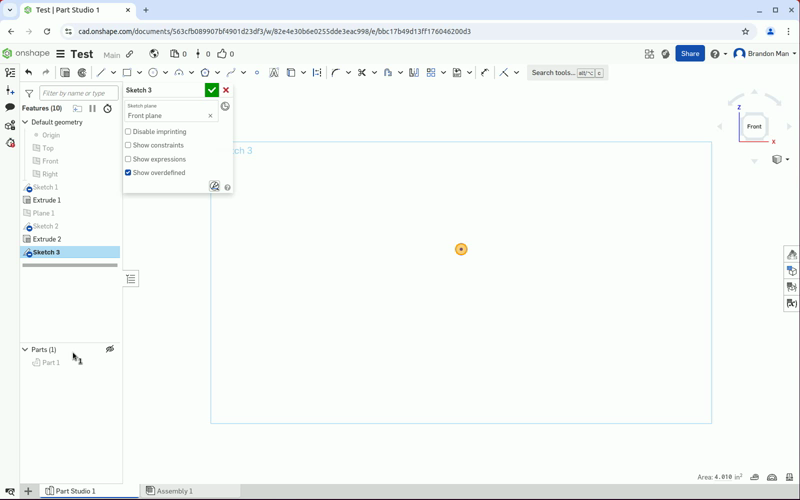
key(shift+y)
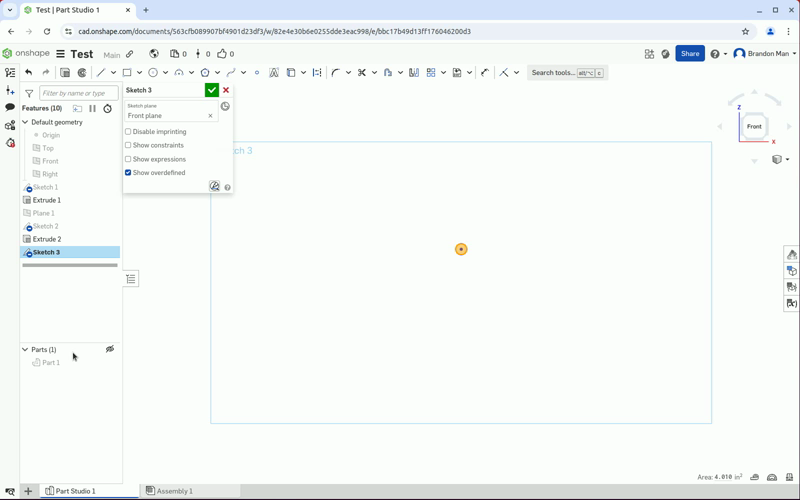
key(shift+e)
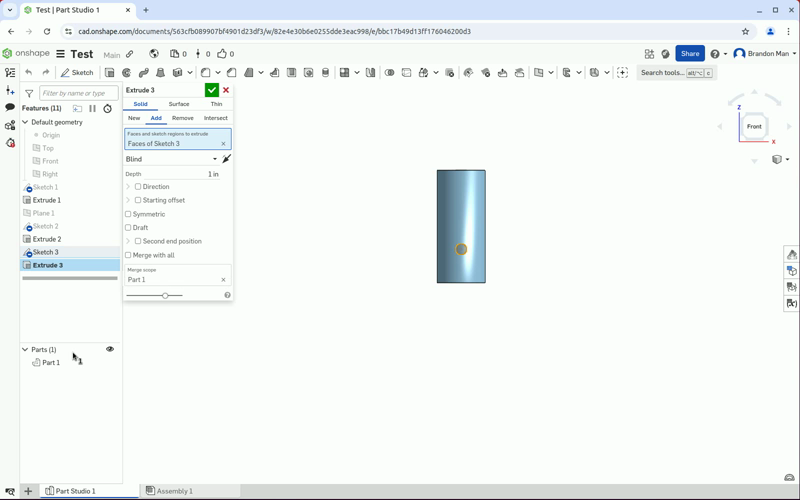
mouse_move(143, 106)
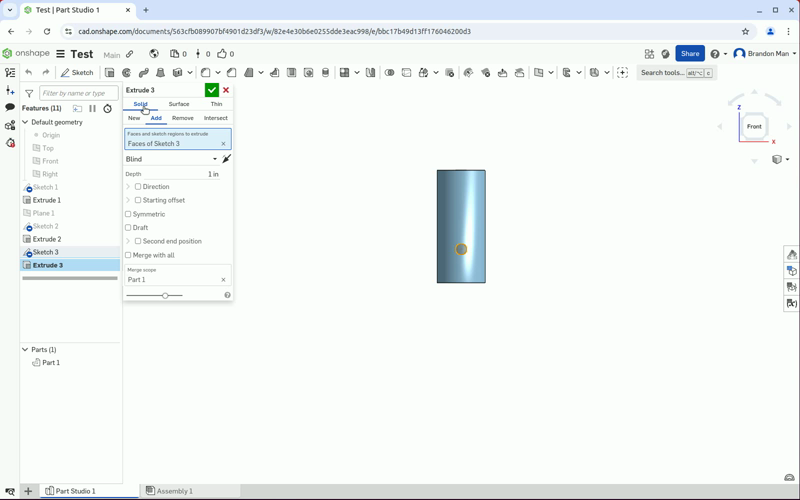
click(143, 106)
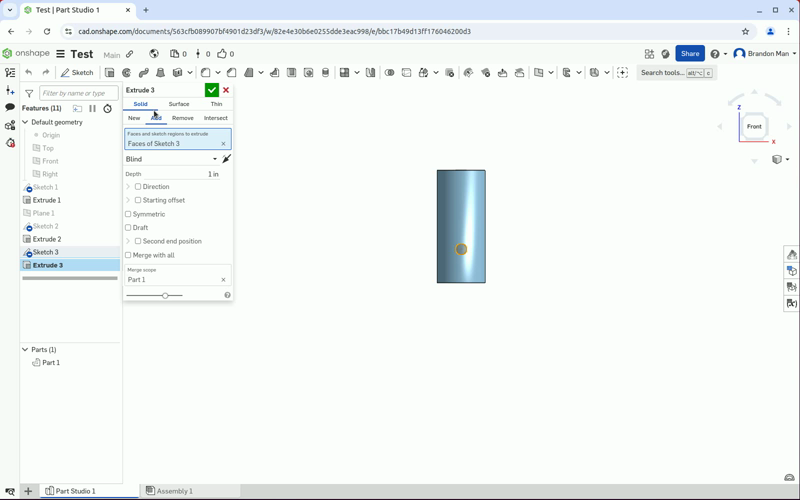
mouse_move(186, 120)
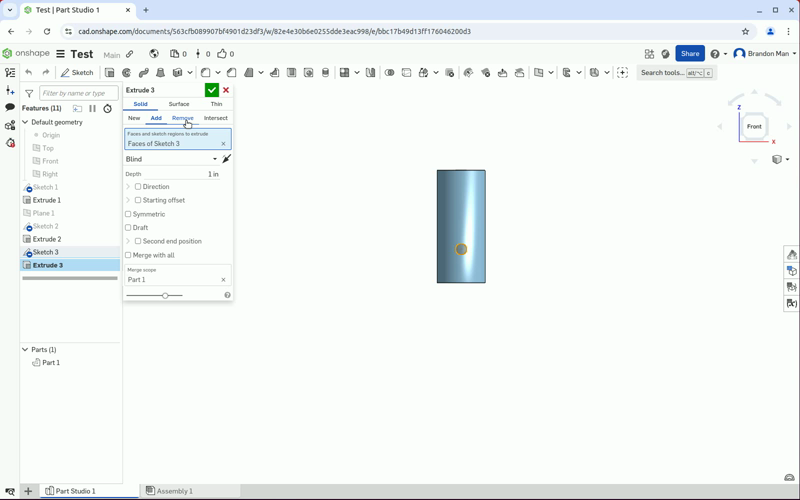
click(186, 120)
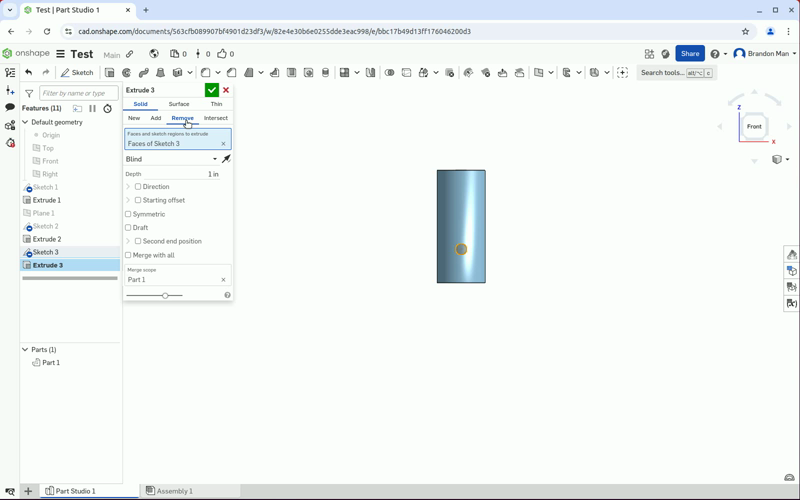
key(tab, 4)
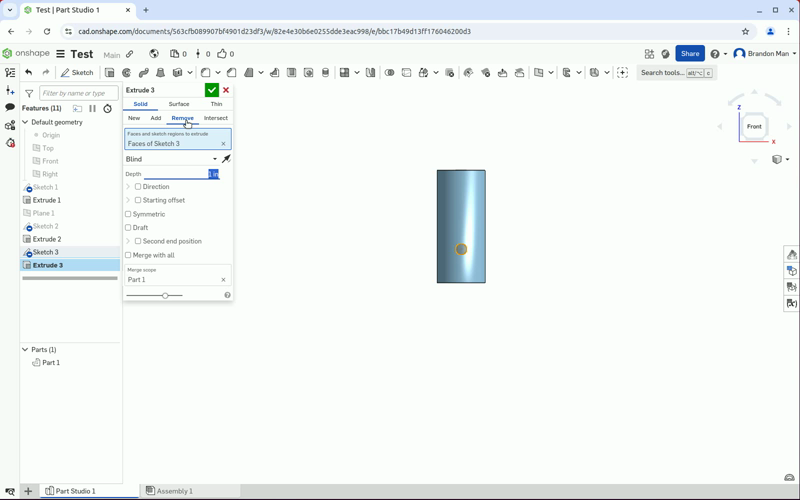
text(15.406)
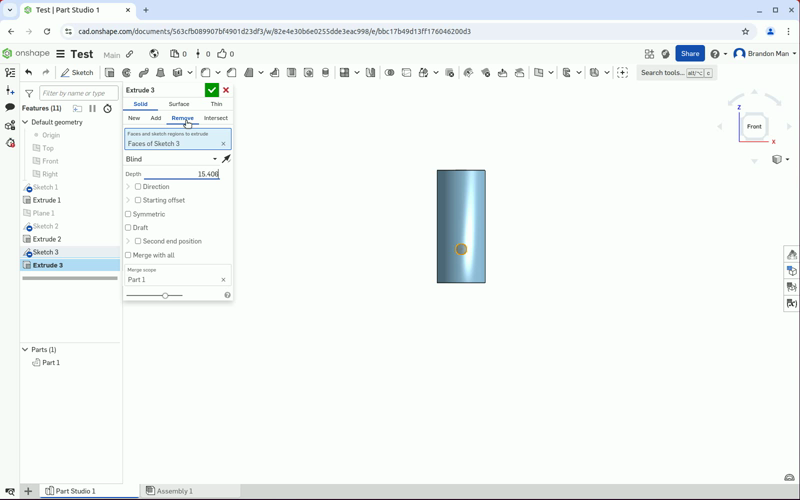
key(tab, 3)
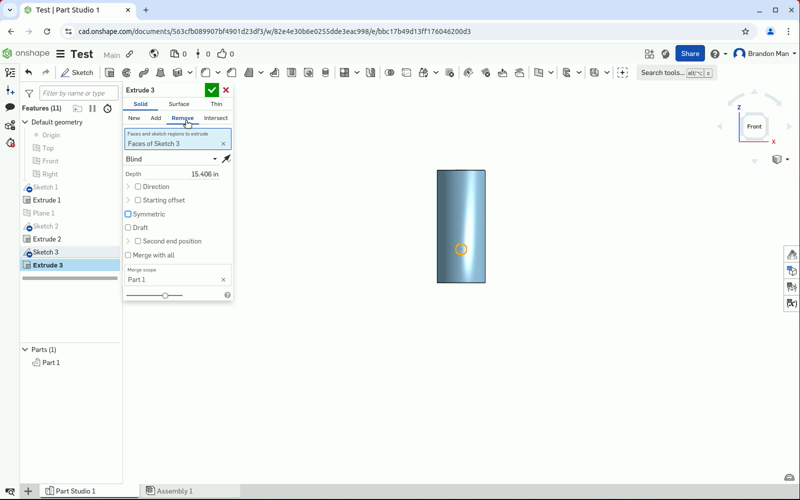
key(space)
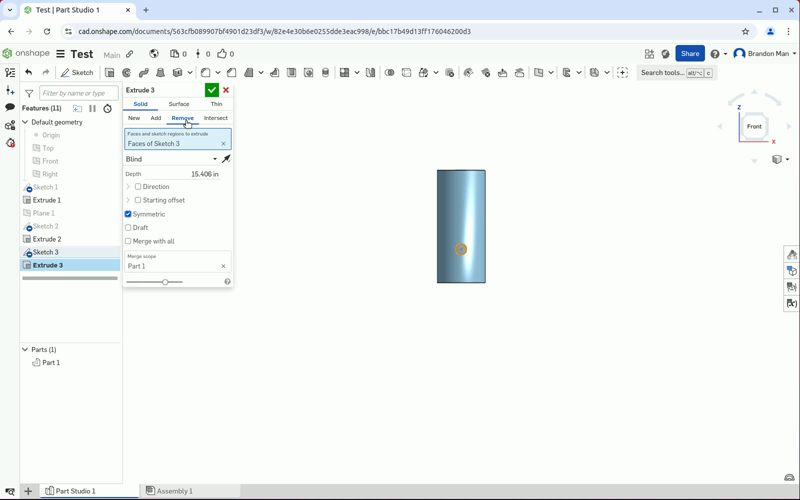
key(tab, 2)
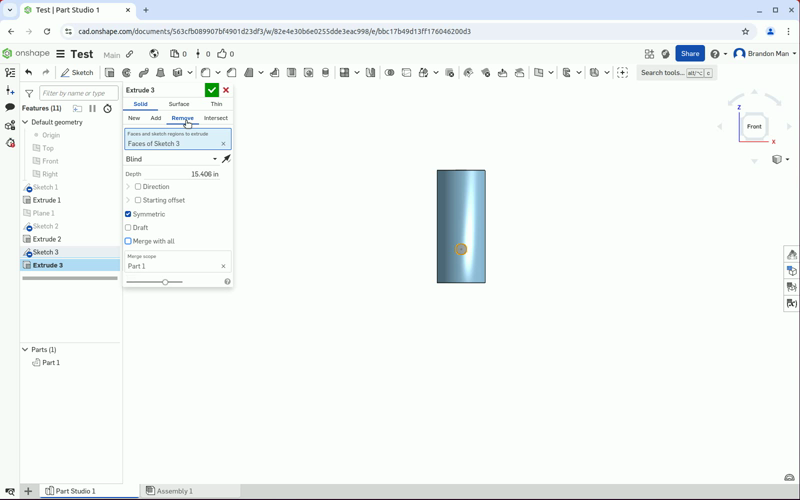
key(space)
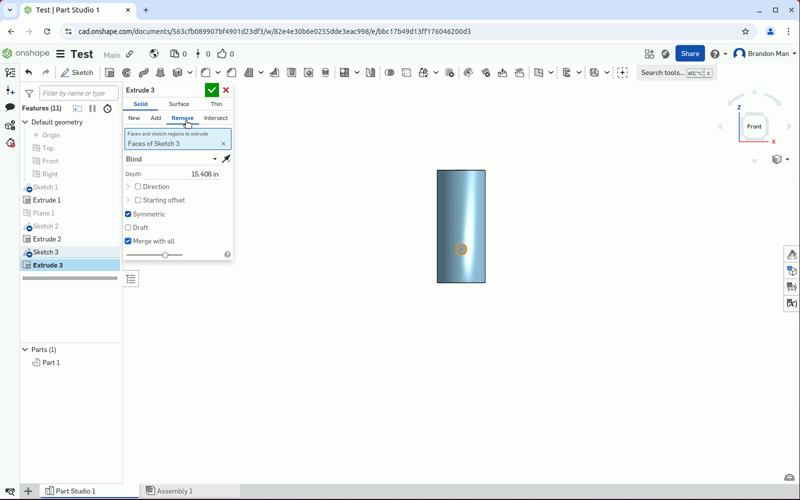
key(enter)
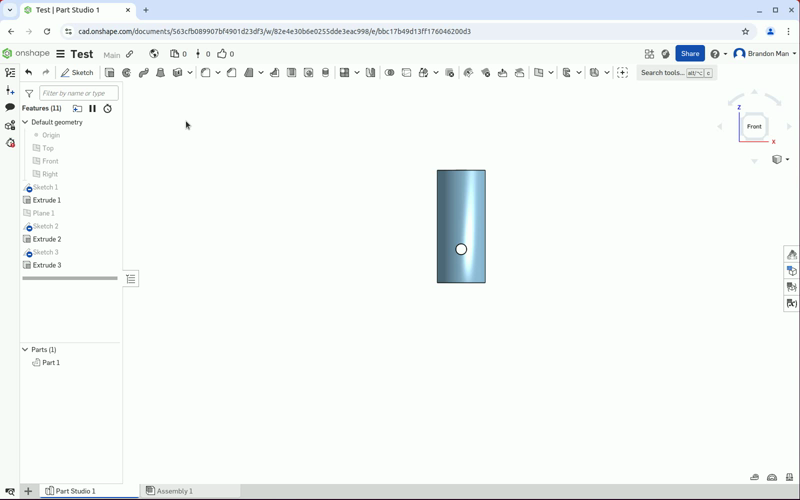
key(shift+h)
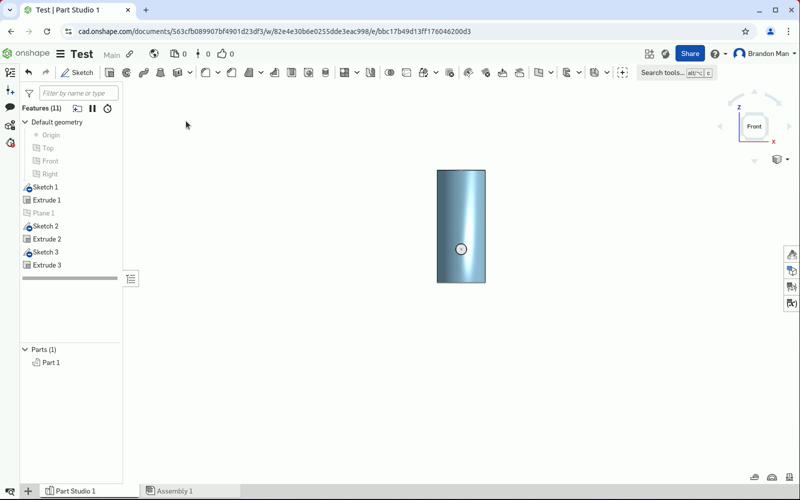
key(shift+h)
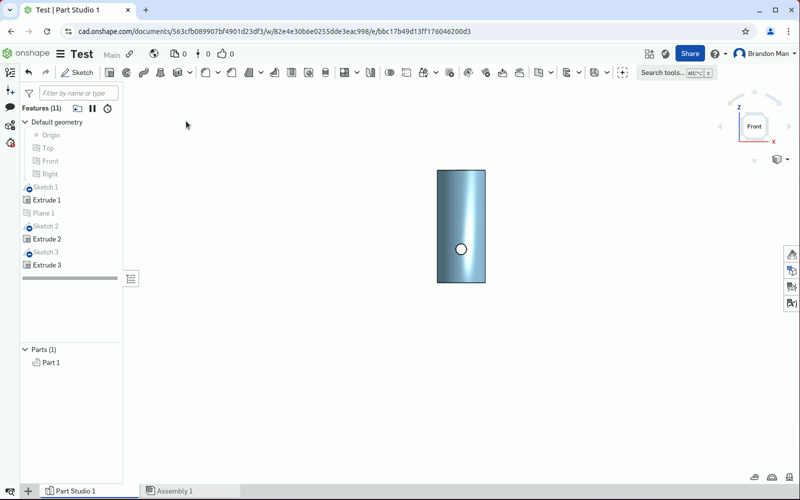
mouse_move(73, 189)
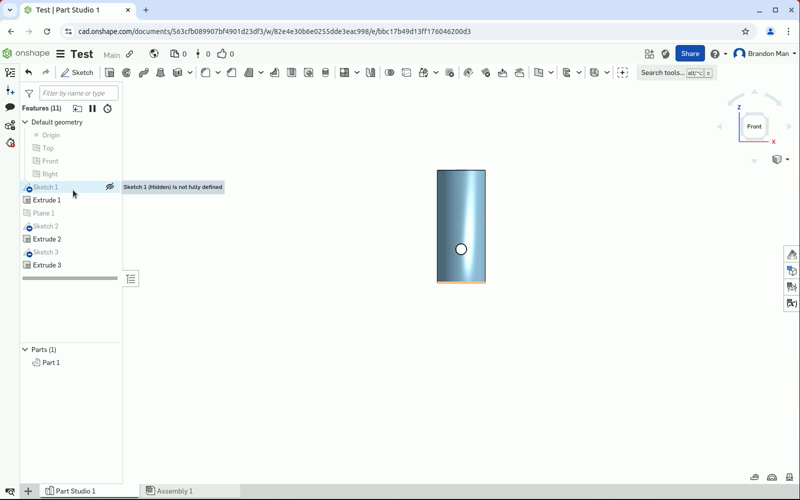
click(73, 189)
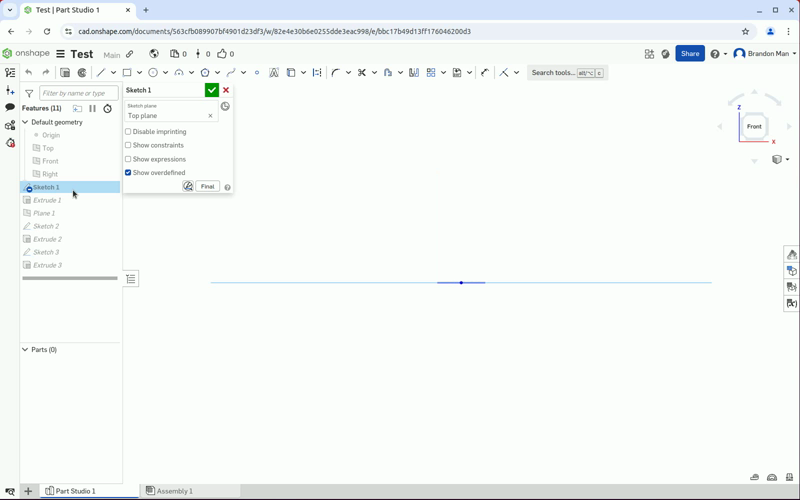
mouse_move(229, 92)
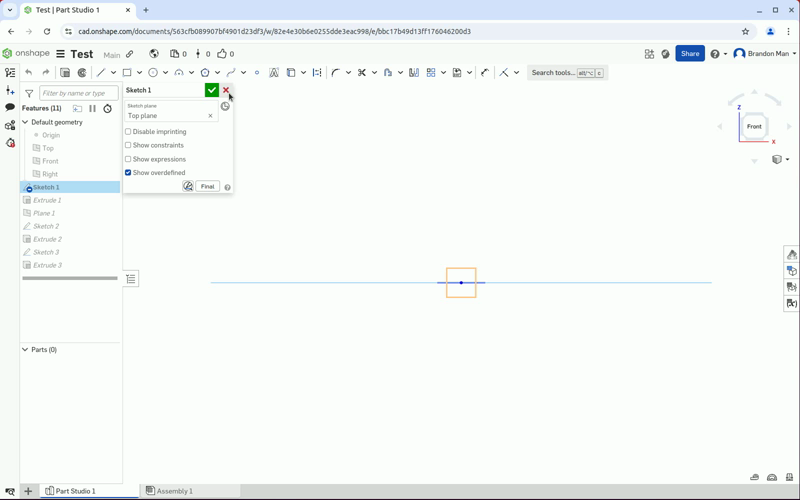
click(229, 92)
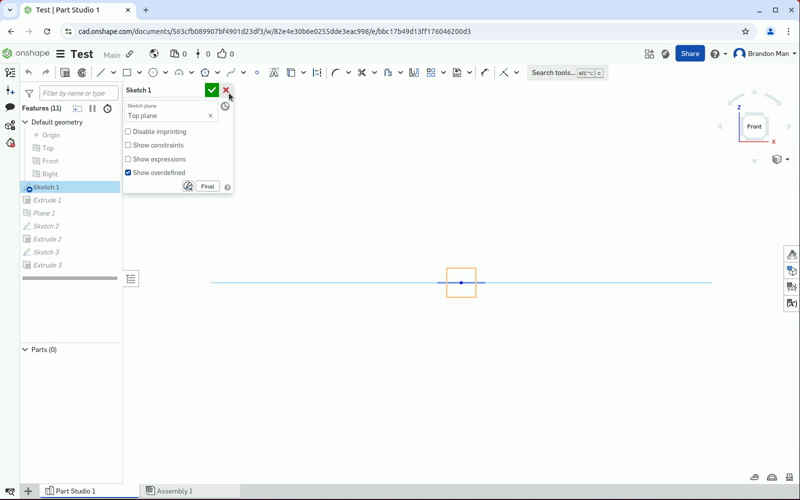
key(shift+s)
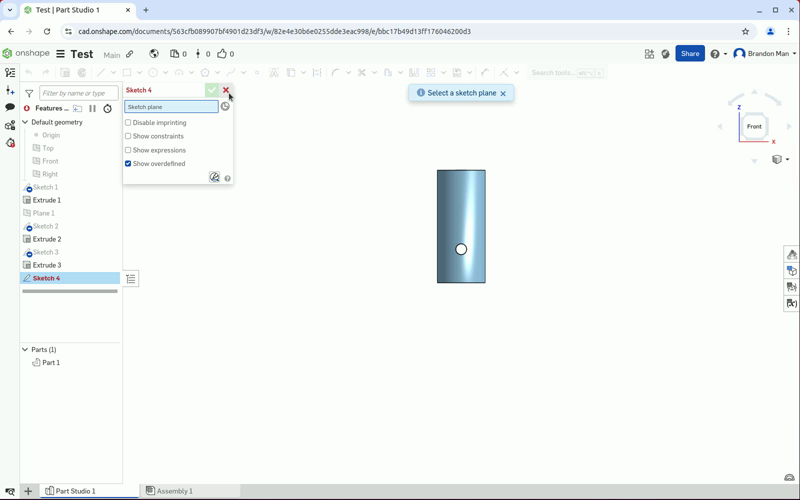
mouse_move(73, 163)
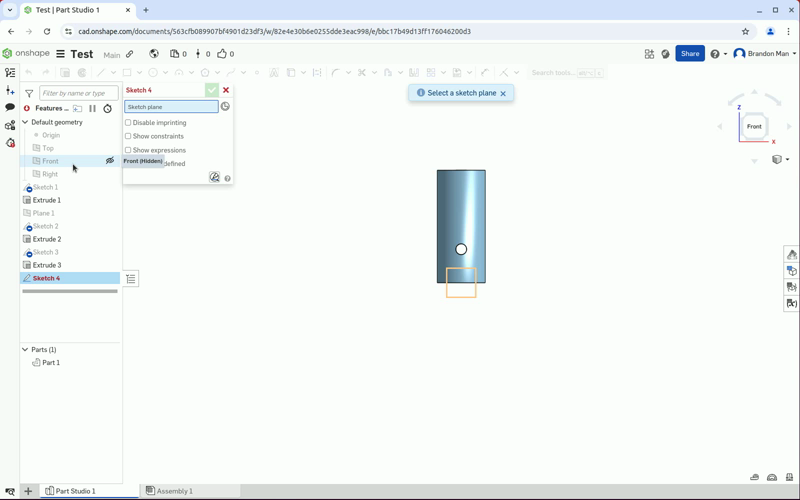
click(73, 163)
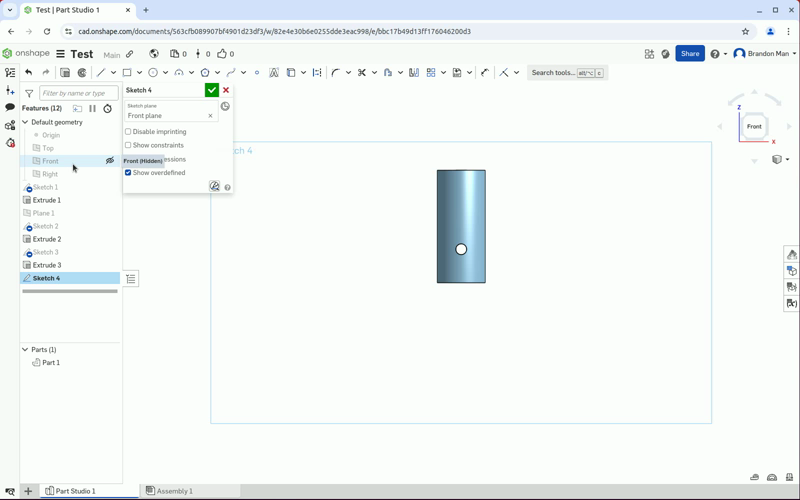
mouse_move(73, 352)
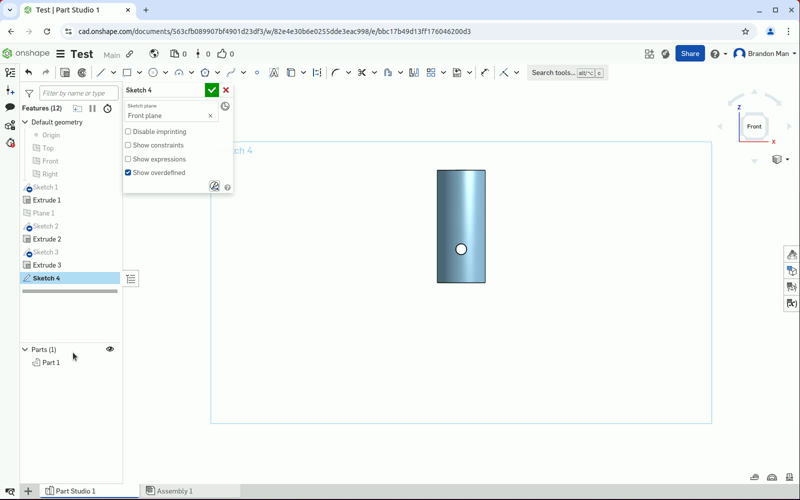
key(y)
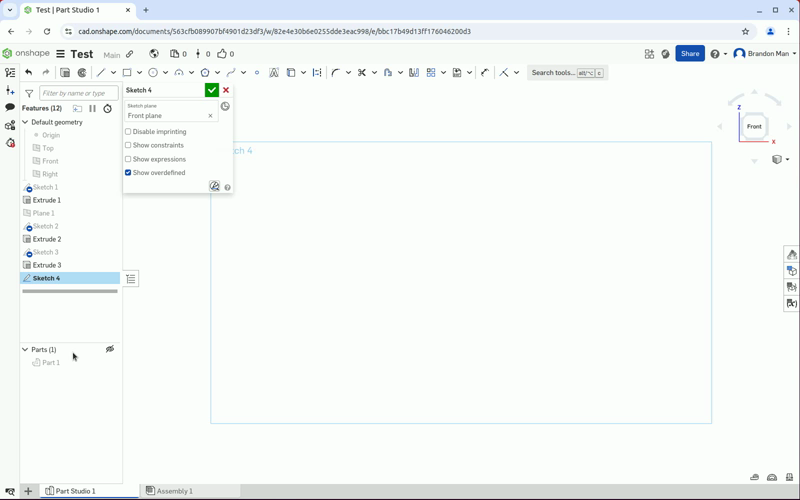
key(c)
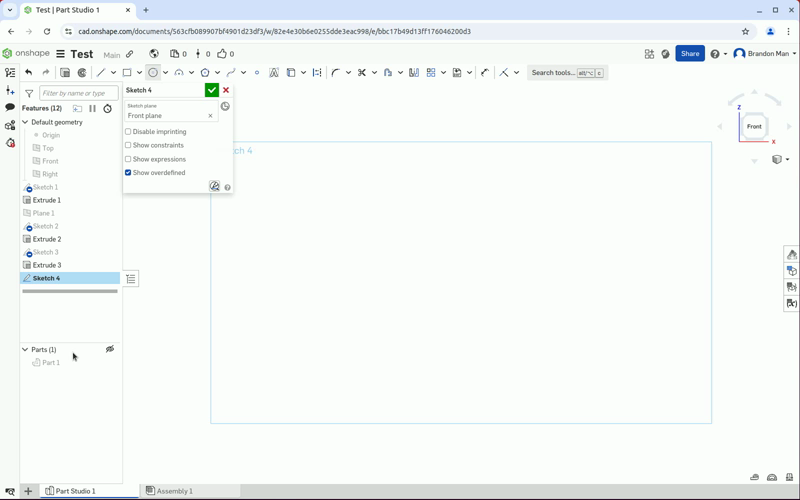
key_down(shift)
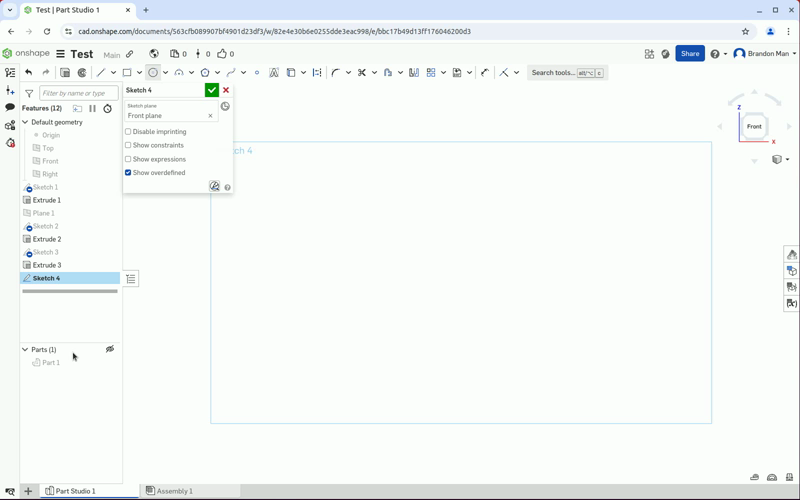
mouse_move(461, 204)
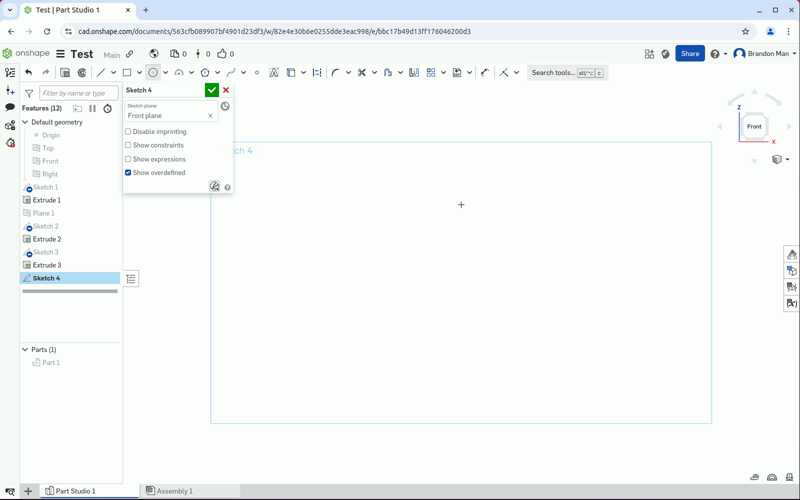
click(461, 204)
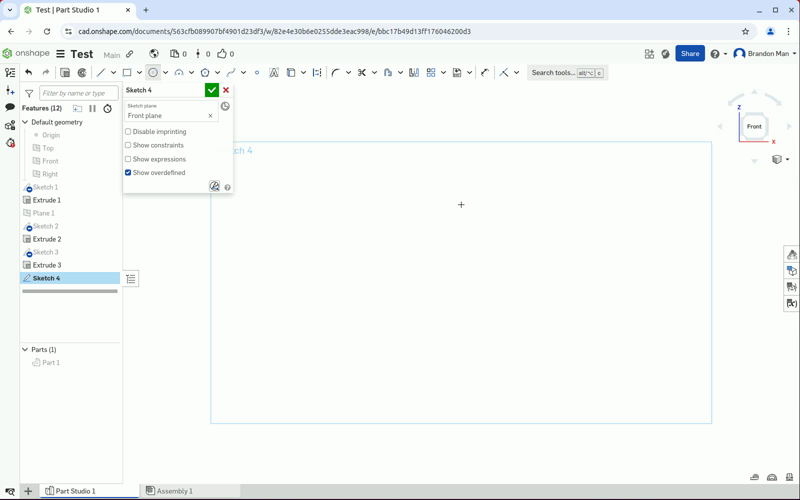
key_up(shift)
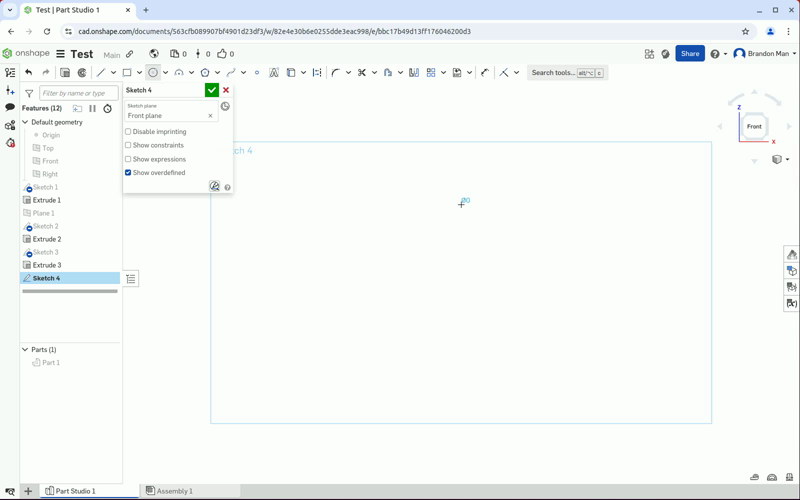
mouse_move(466, 204)
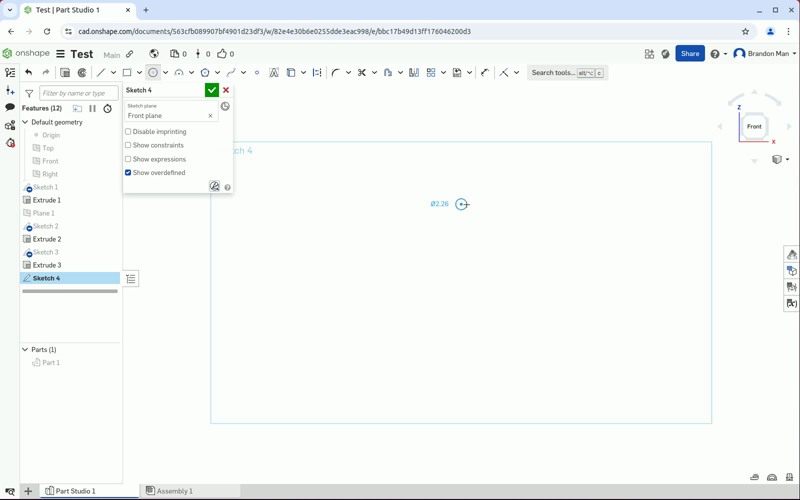
click(466, 204)
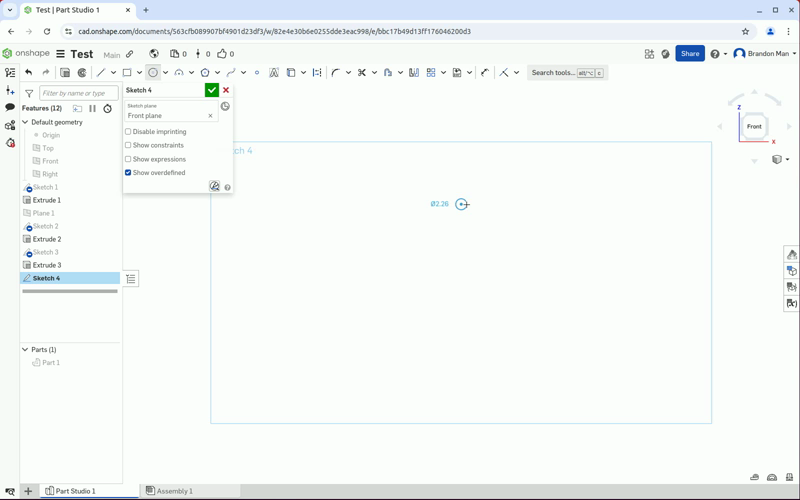
key(esc)
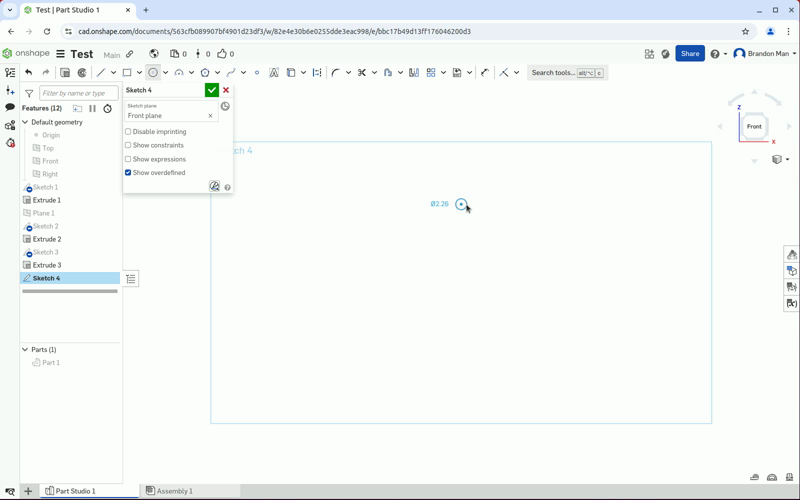
mouse_move(461, 201)
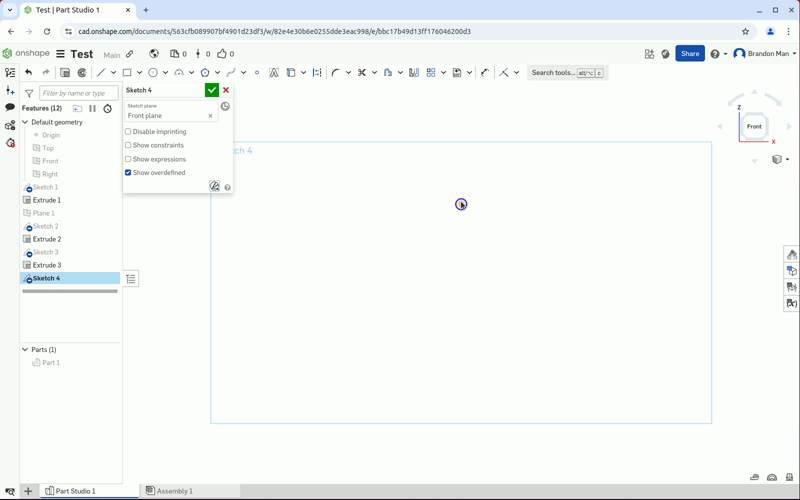
scroll(6)
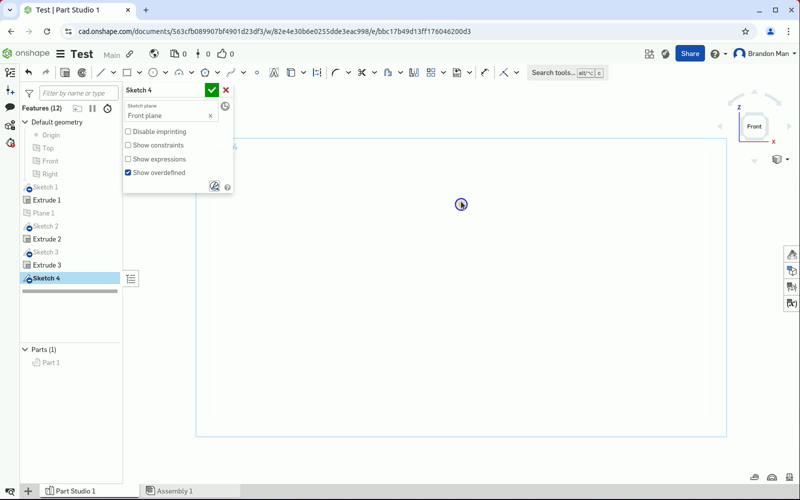
scroll(6)
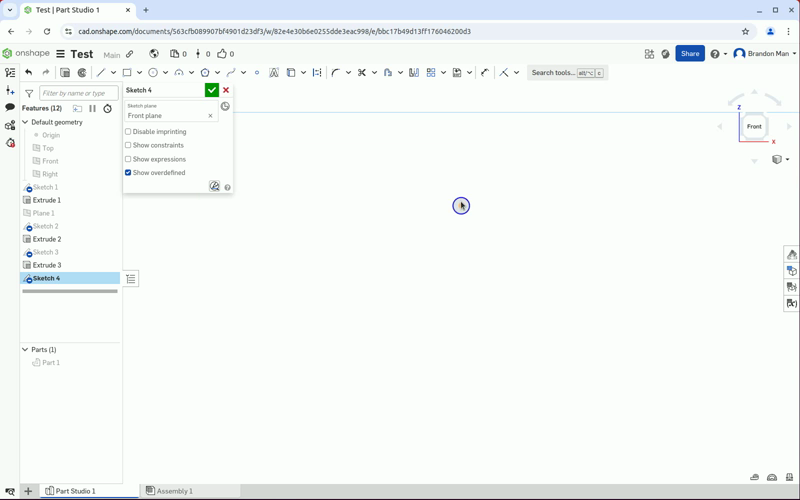
scroll(6)
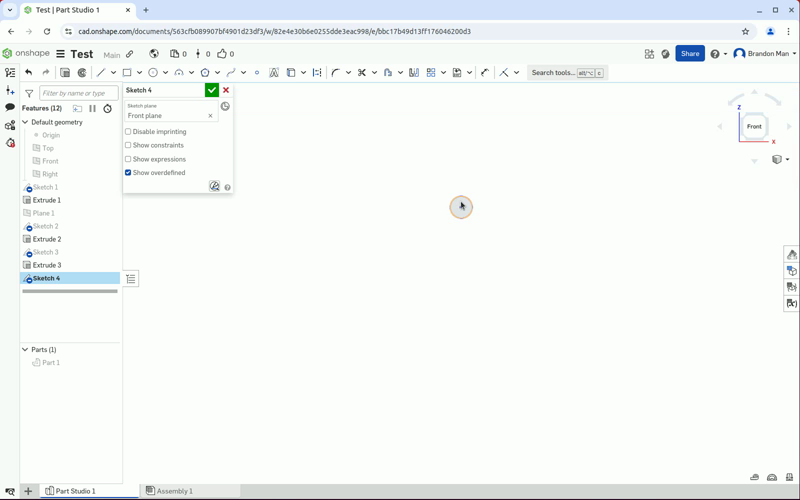
scroll(6)
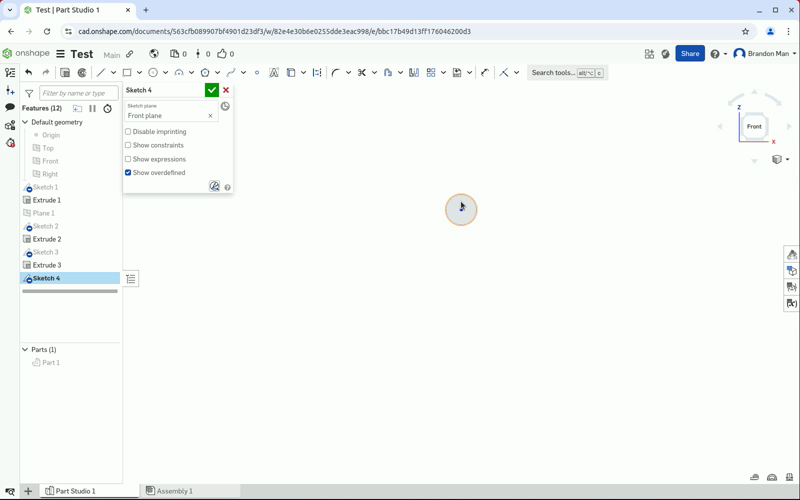
scroll(6)
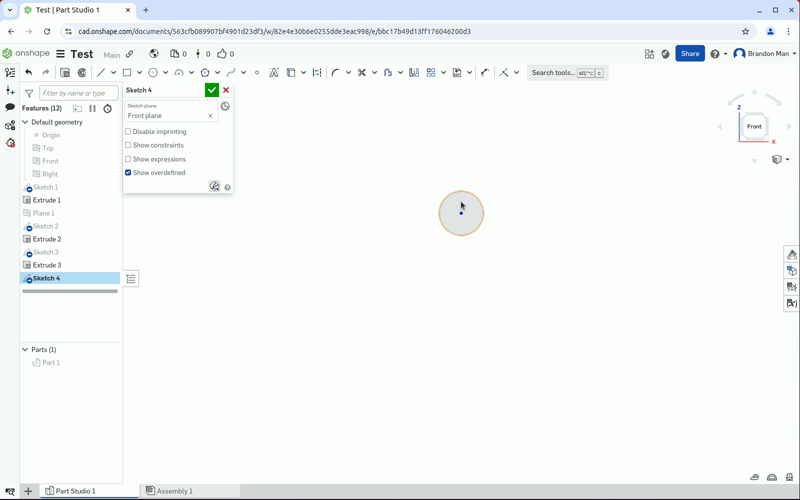
scroll(6)
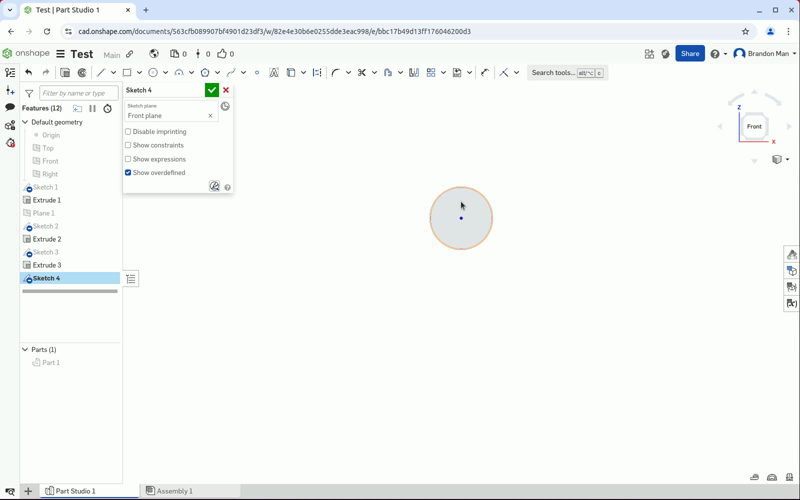
scroll(6)
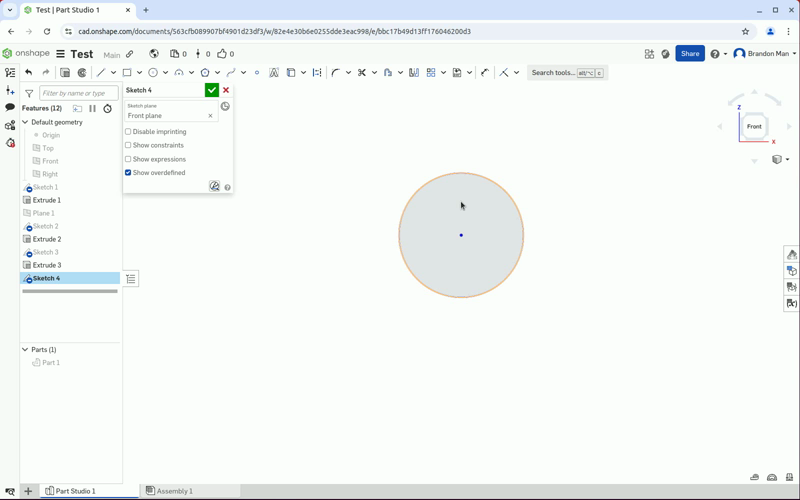
click(461, 201)
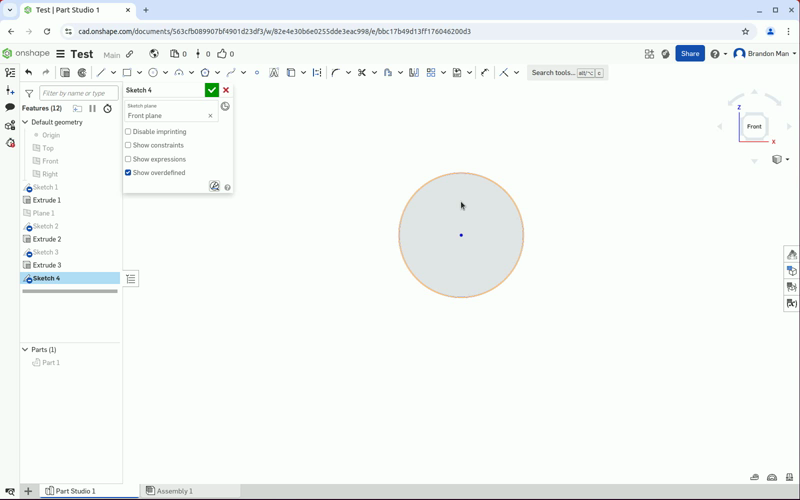
scroll(-6)
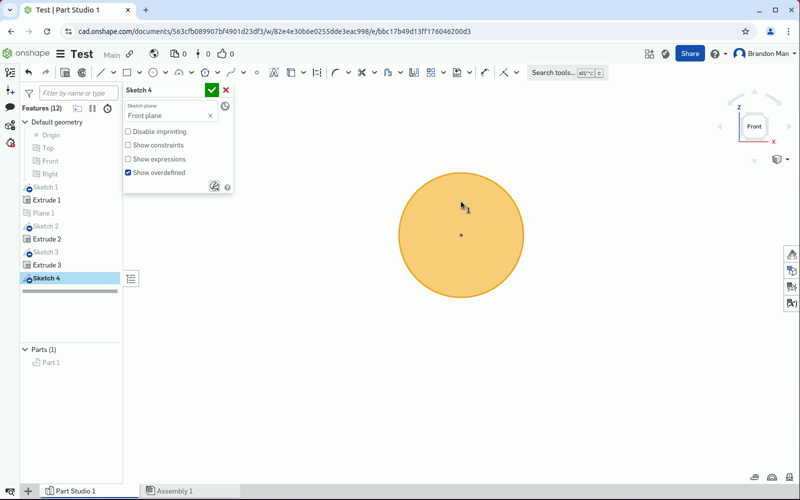
scroll(-6)
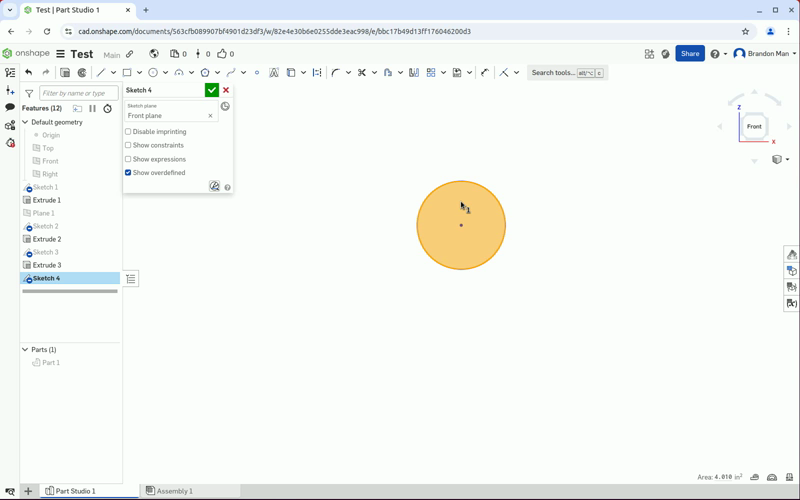
scroll(-6)
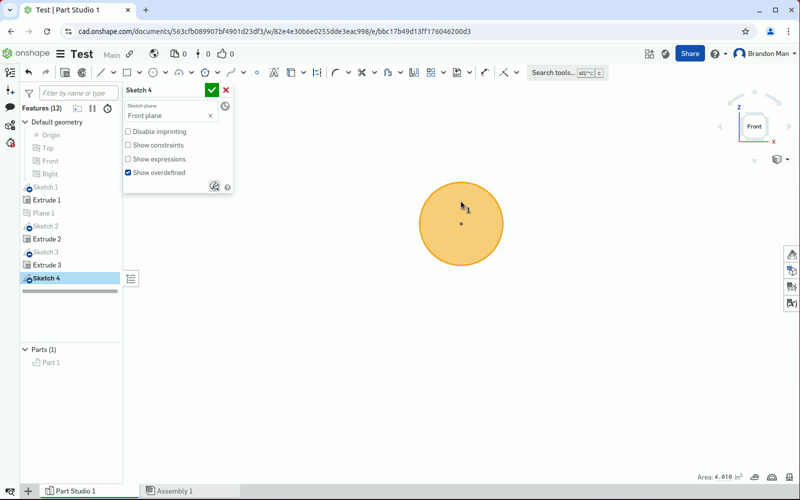
scroll(-6)
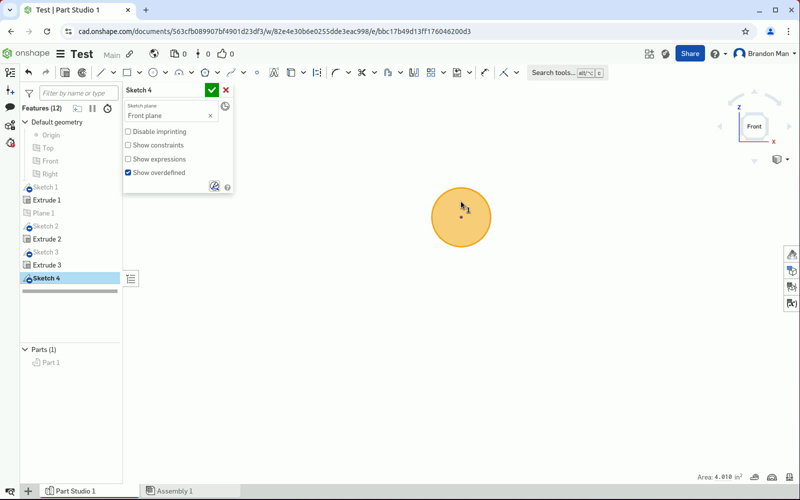
scroll(-6)
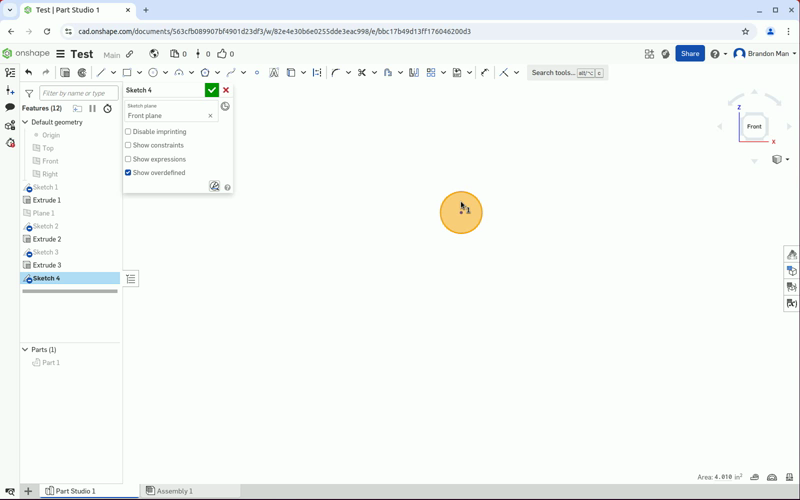
scroll(-6)
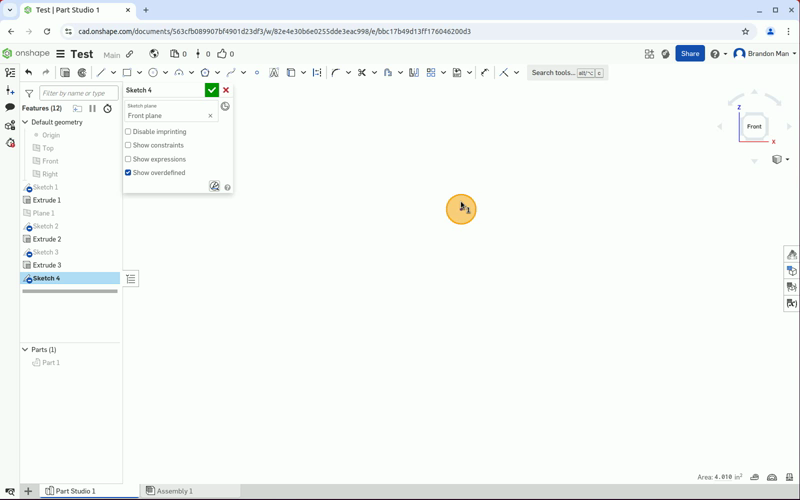
scroll(-6)
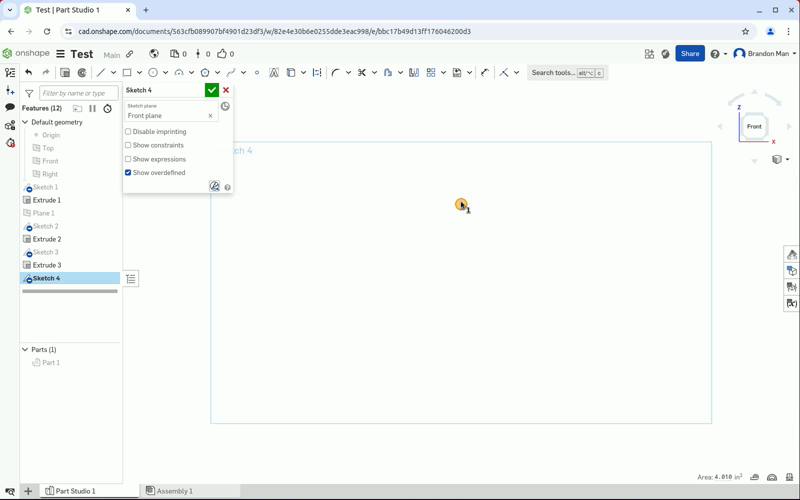
mouse_move(73, 352)
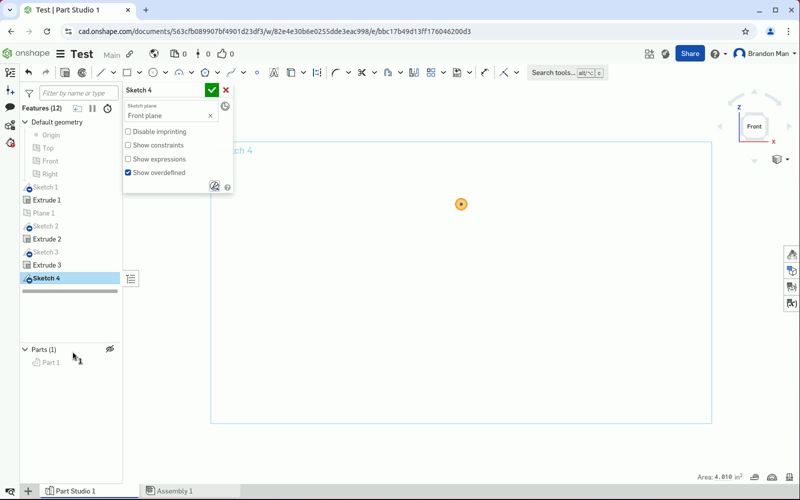
key(shift+y)
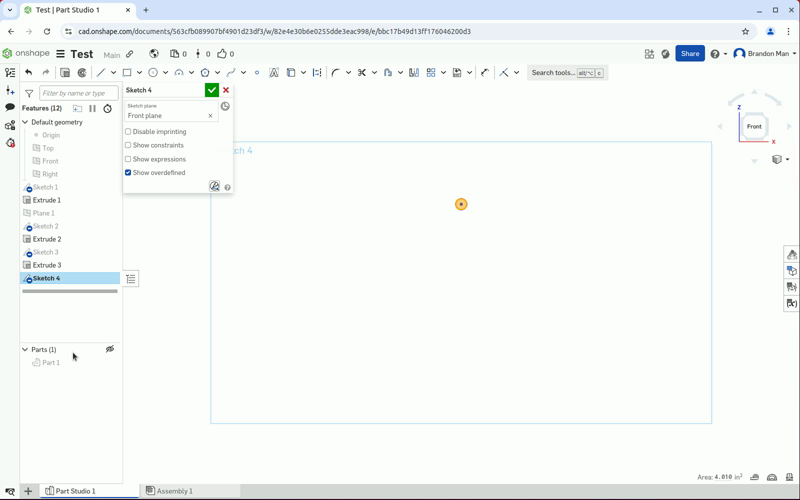
key(shift+e)
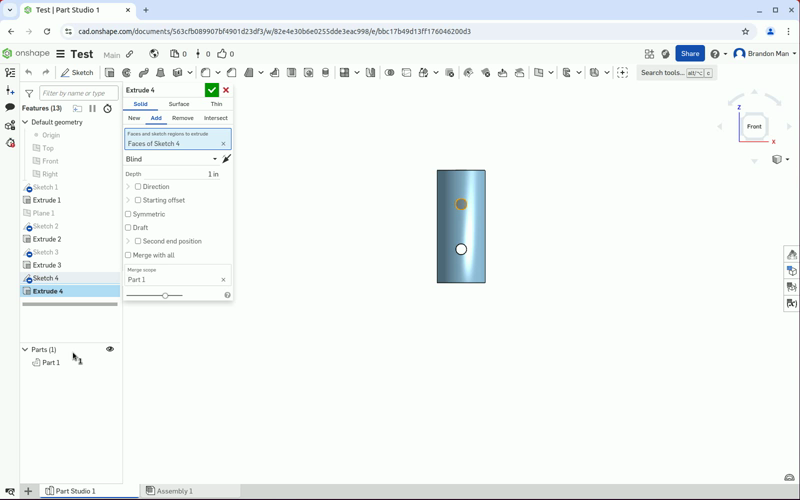
mouse_move(143, 106)
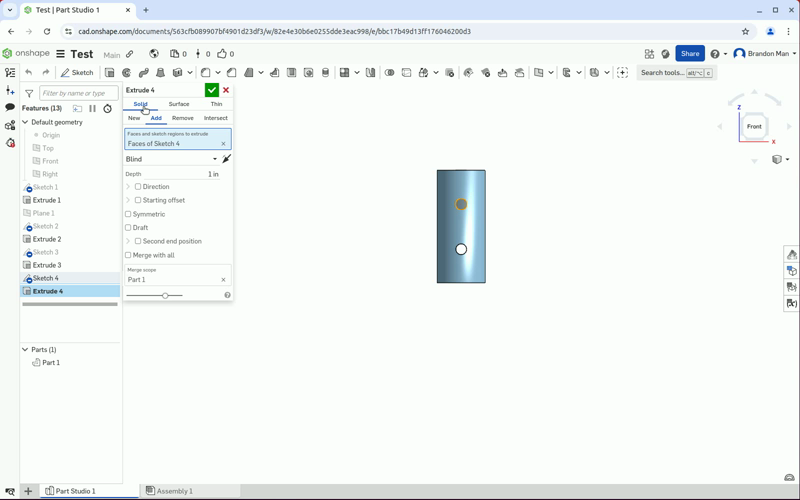
click(143, 106)
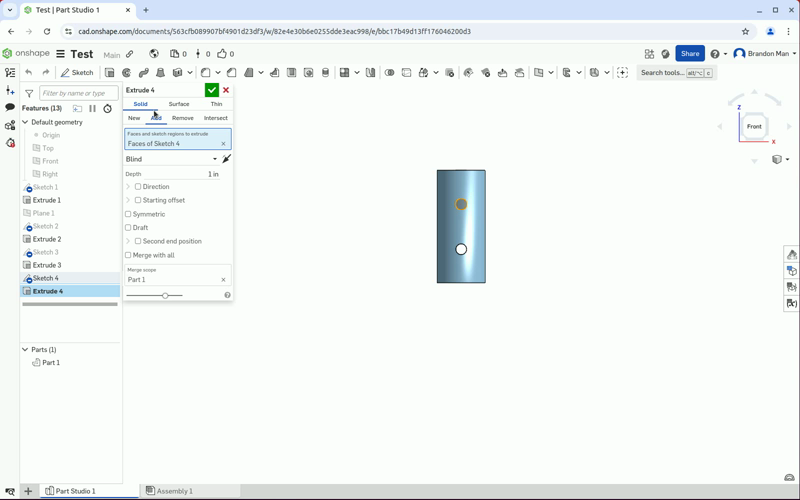
mouse_move(186, 120)
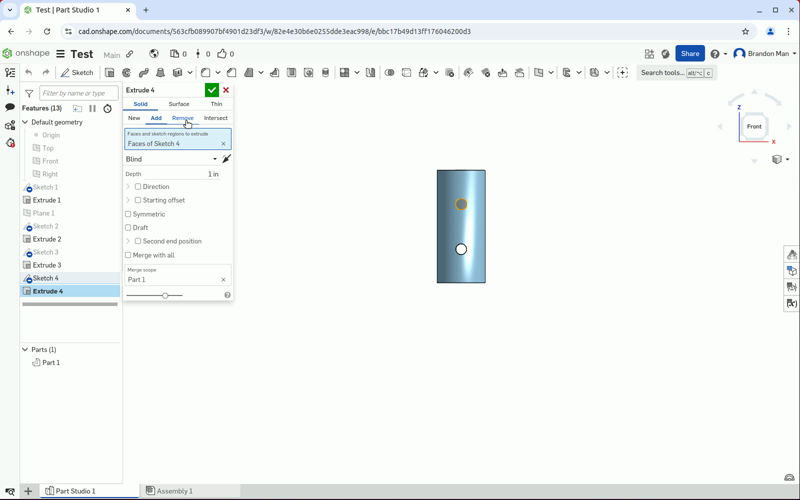
click(186, 120)
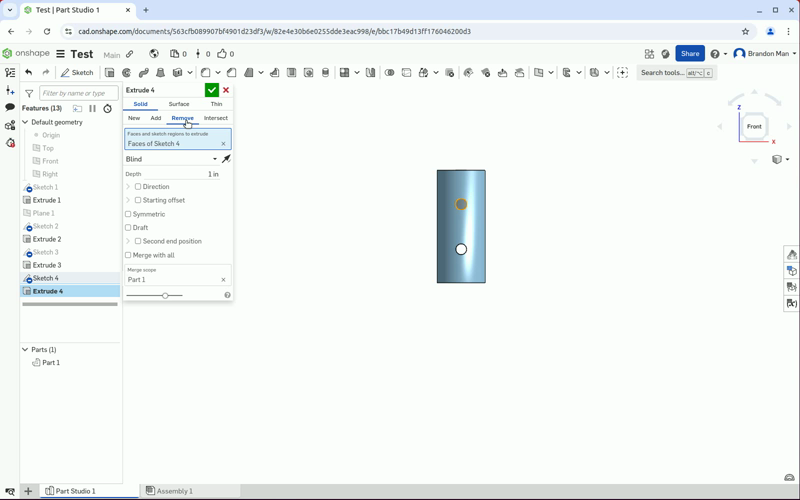
key(tab, 4)
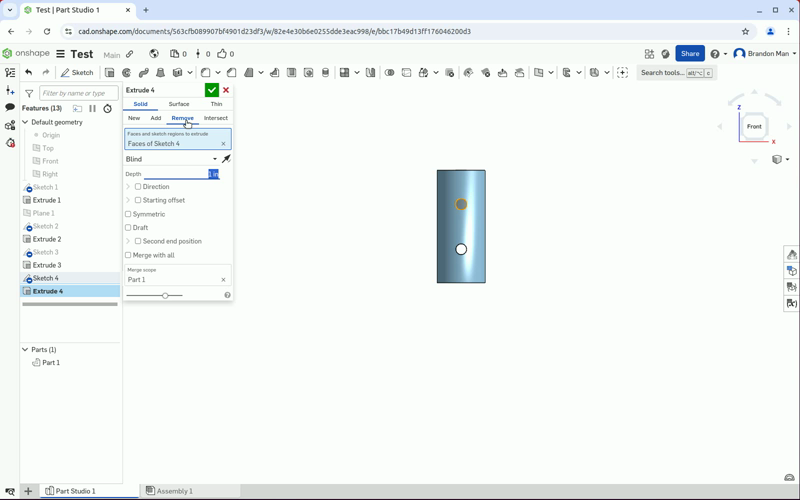
text(15.406)
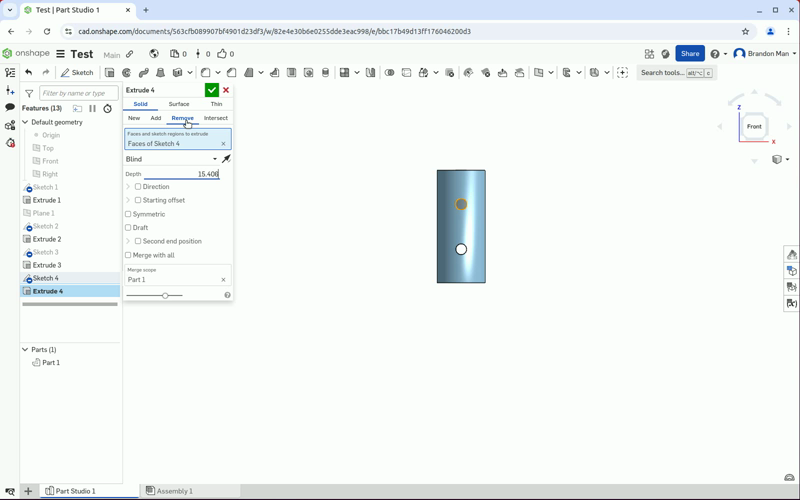
key(tab, 3)
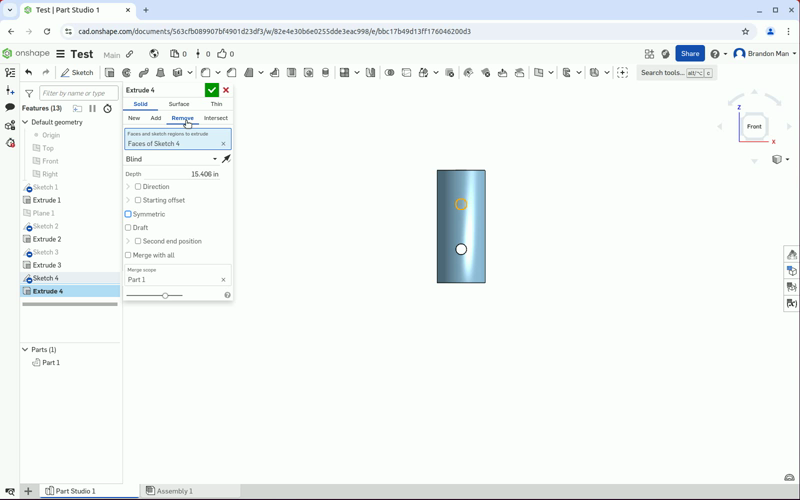
key(space)
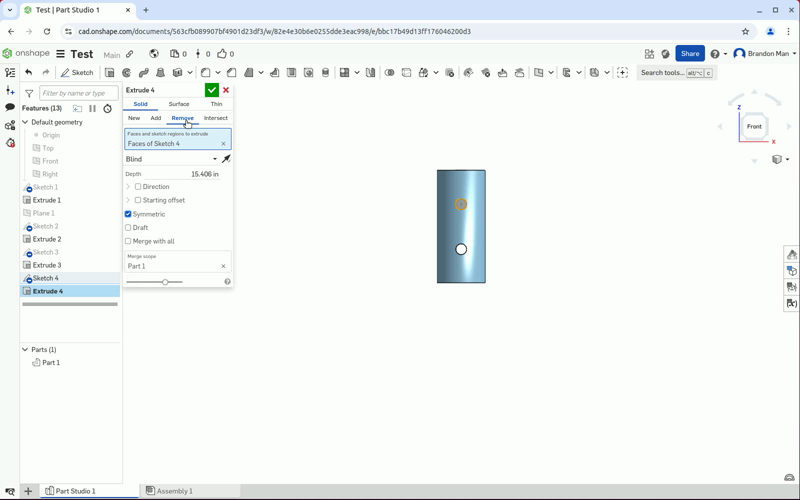
key(tab, 2)
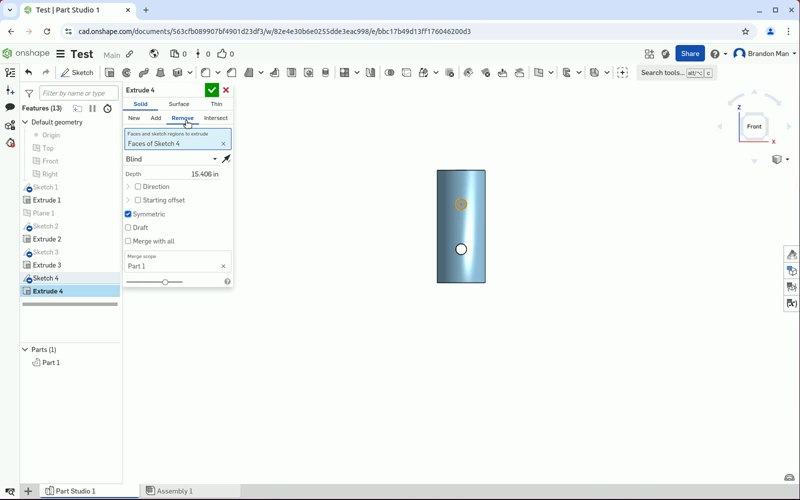
key(space)
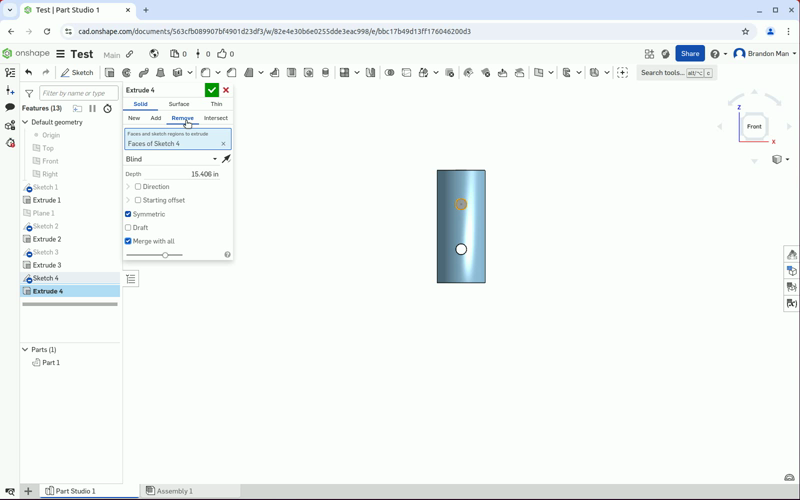
key(enter)
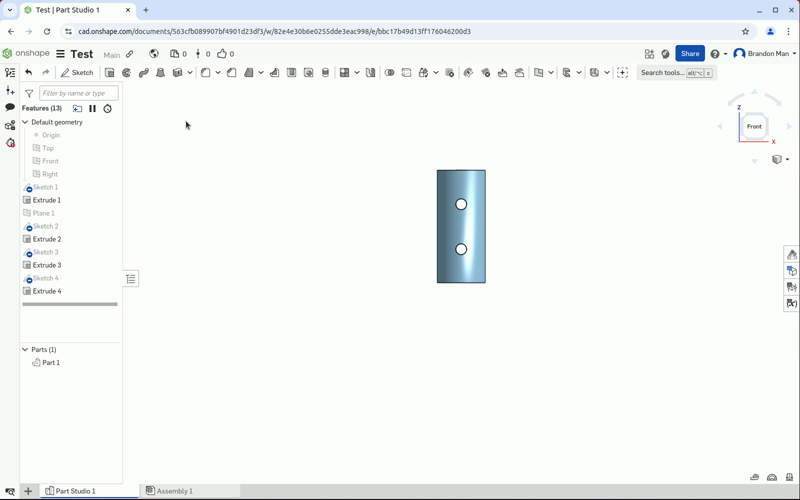
key(shift+h)
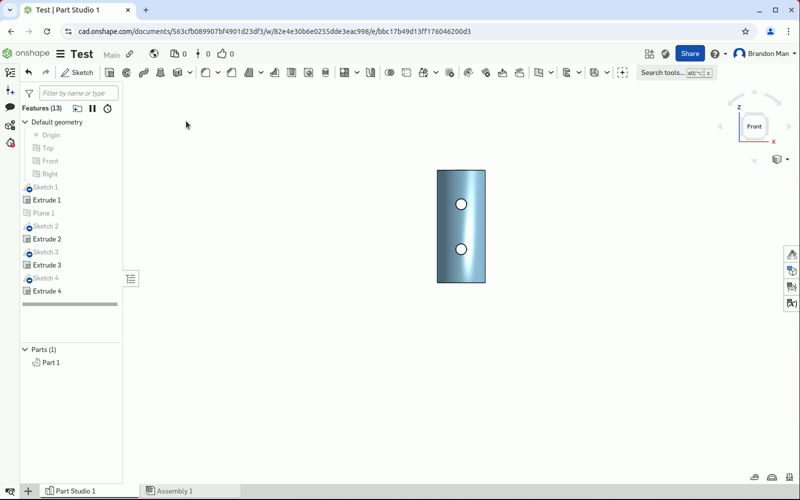
key(shift+h)
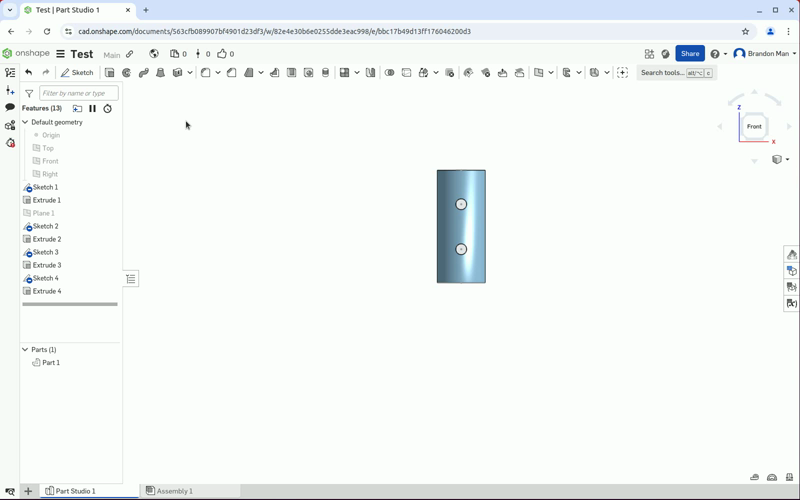
key(shift+7)
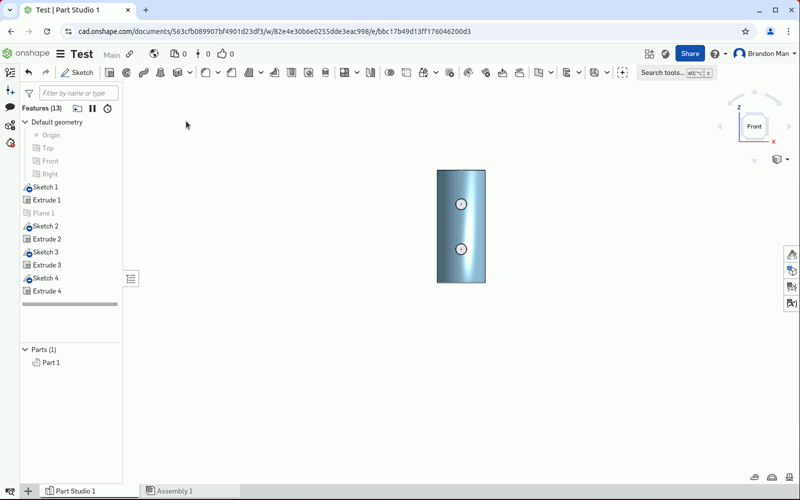
key(left, 2)
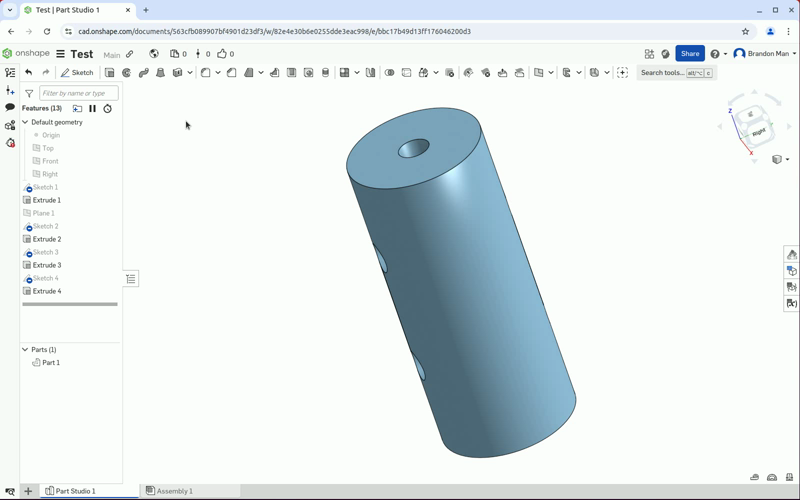
key(down, 2)
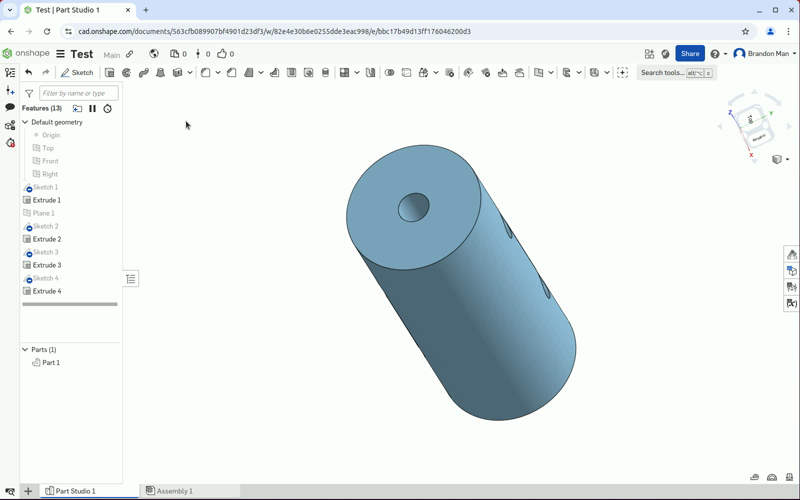
key(up, 2)
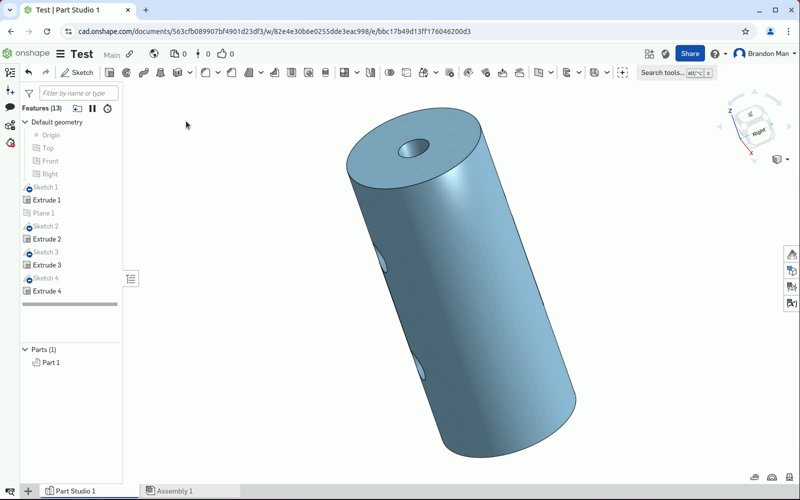
key(right, 2)
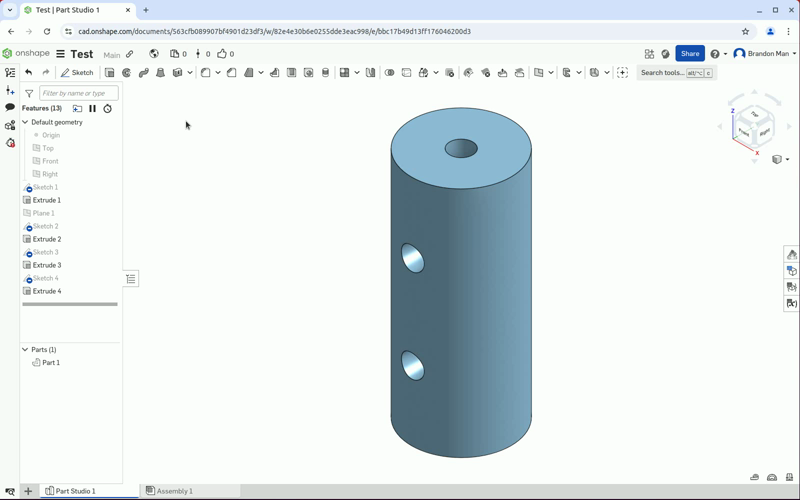
mouse_move(73, 189)
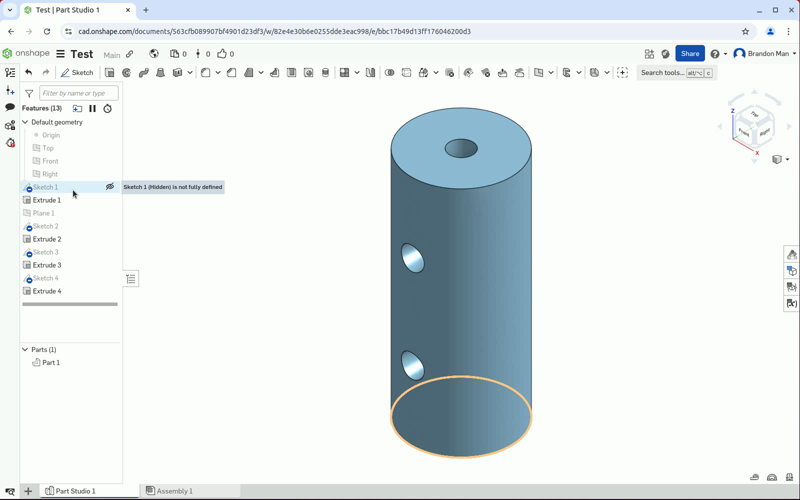
click(73, 189)